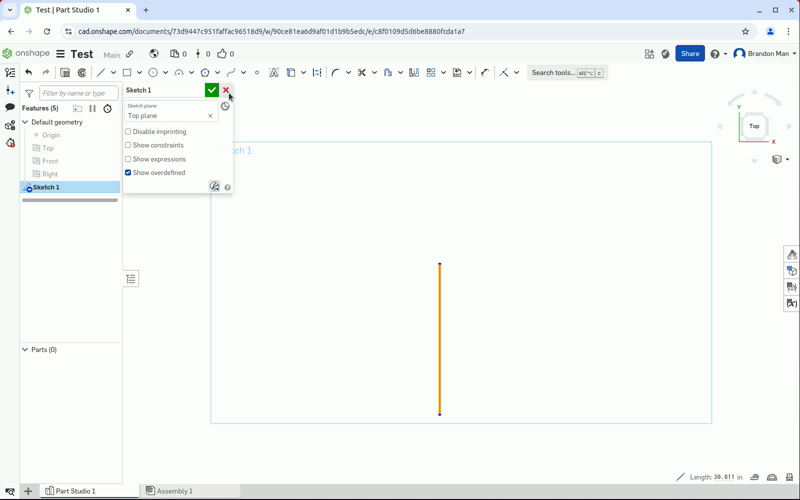
key(shift+h)
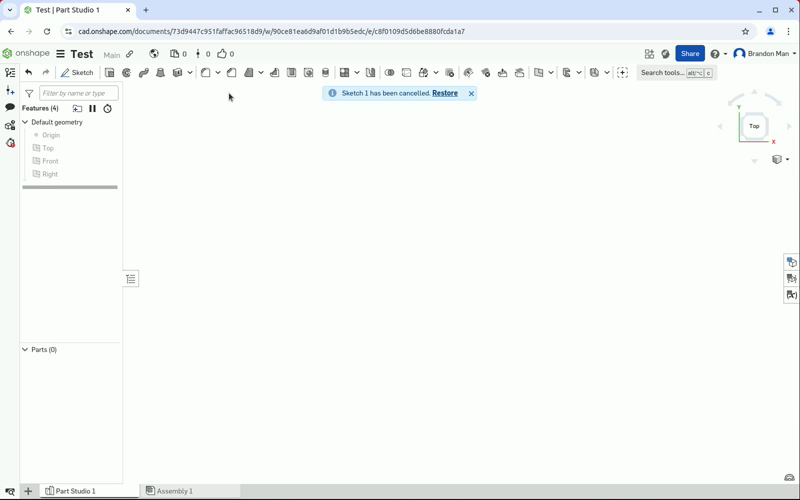
mouse_move(73, 352)
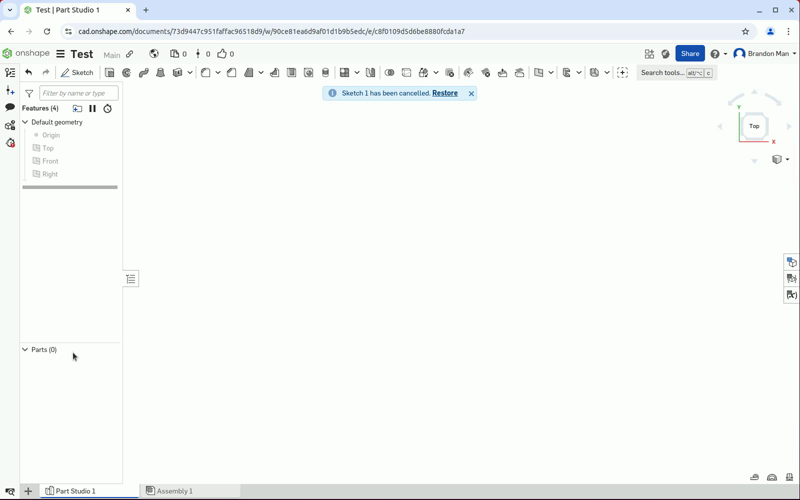
key(y)
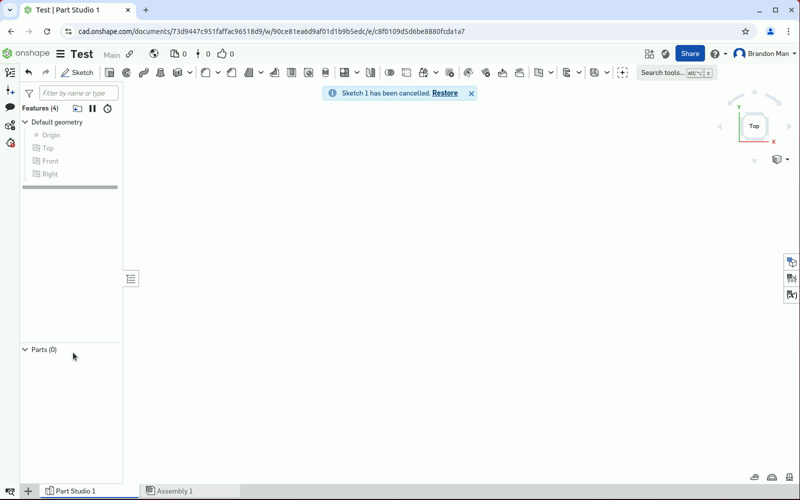
key(shift+p)
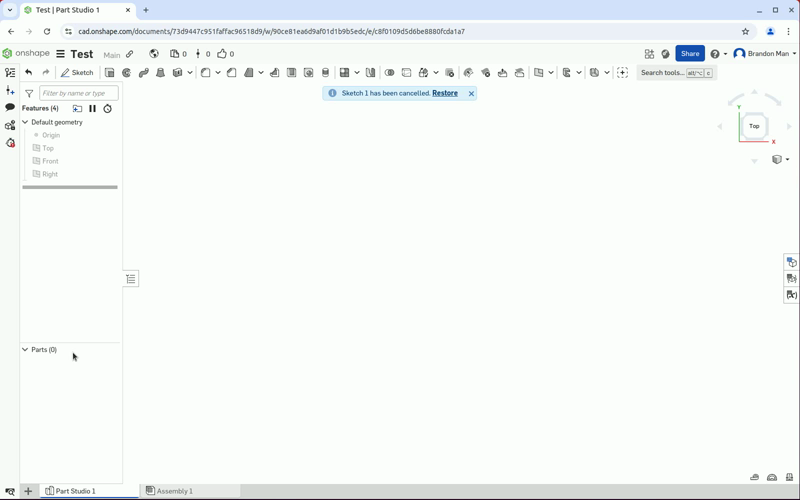
key(space)
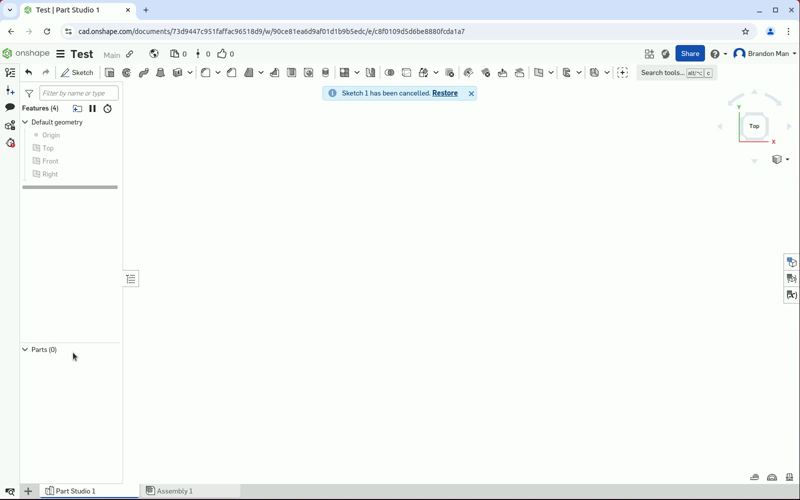
key_down(shift)
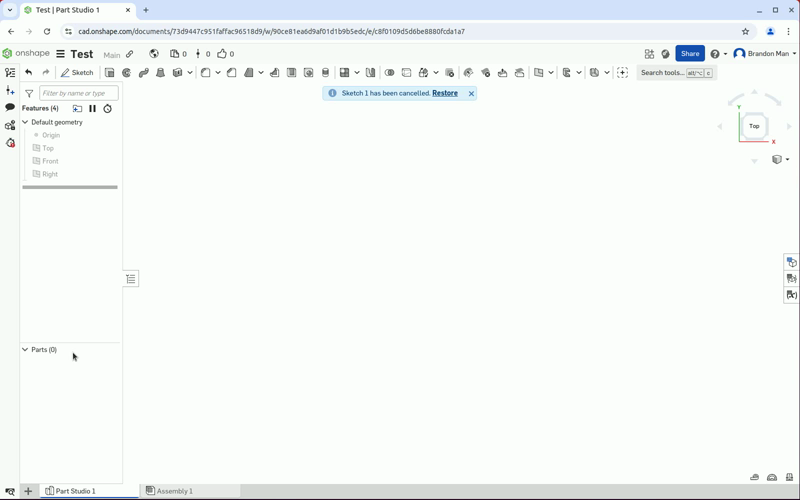
key(up)
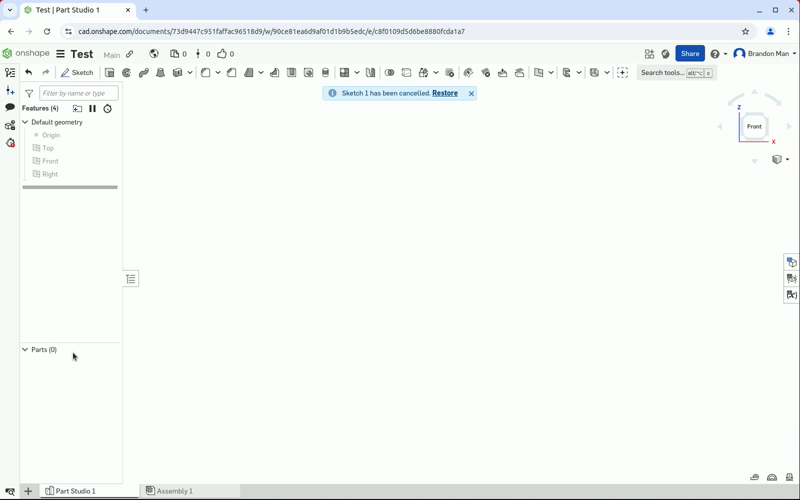
key_up(shift)
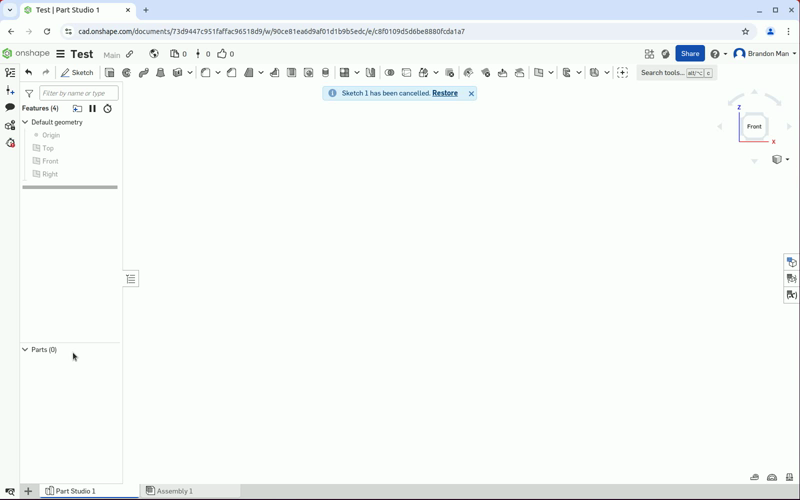
key(space)
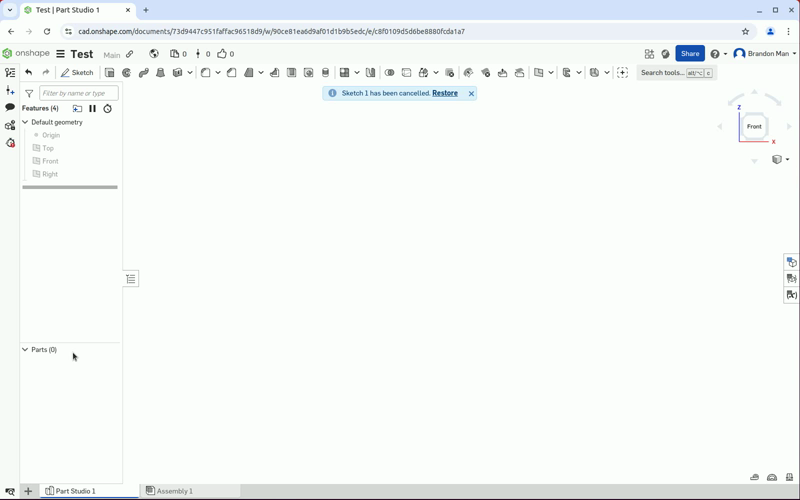
key_down(shift)
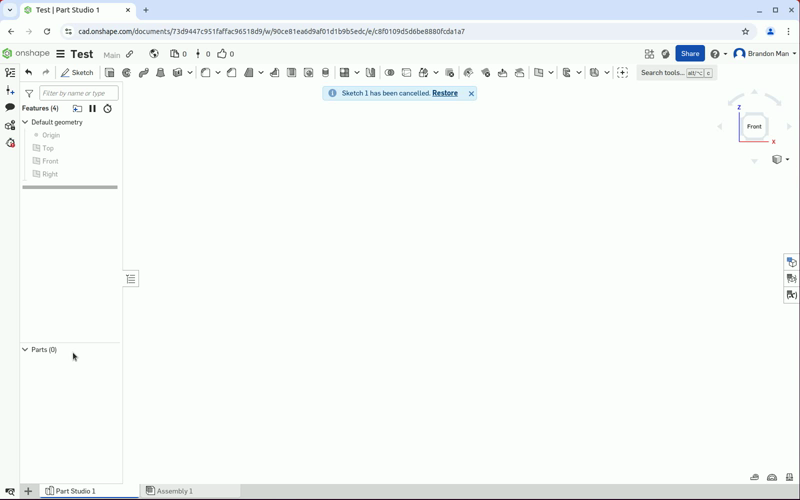
key(left)
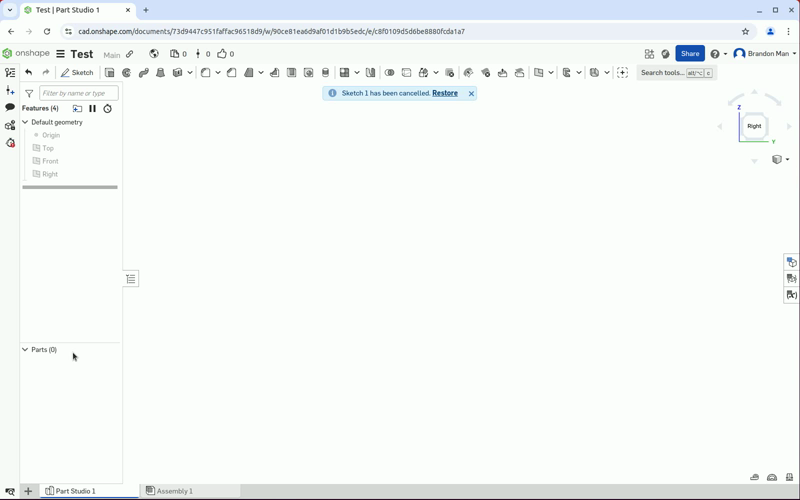
key_up(shift)
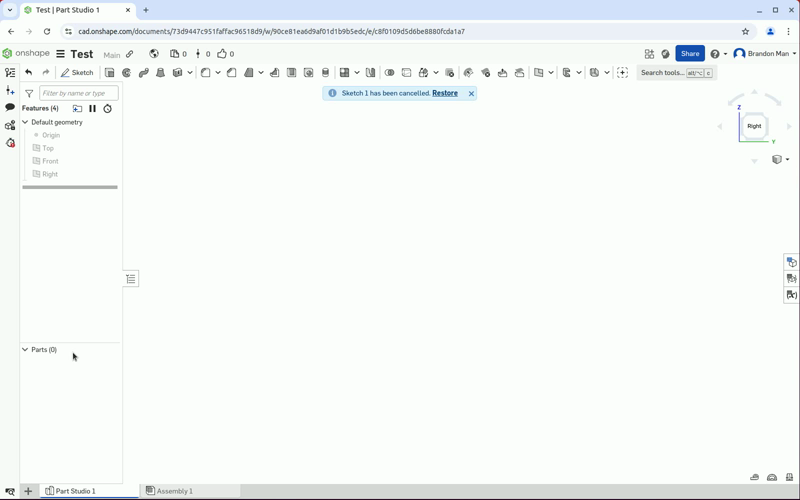
mouse_move(73, 352)
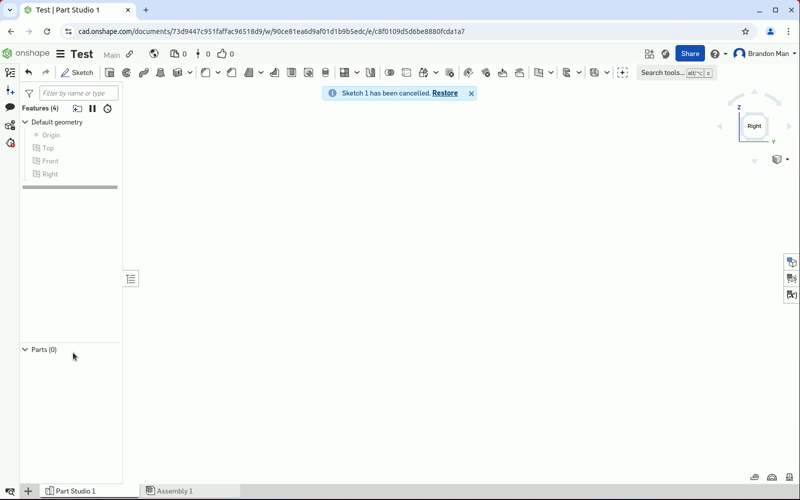
key(shift+y)
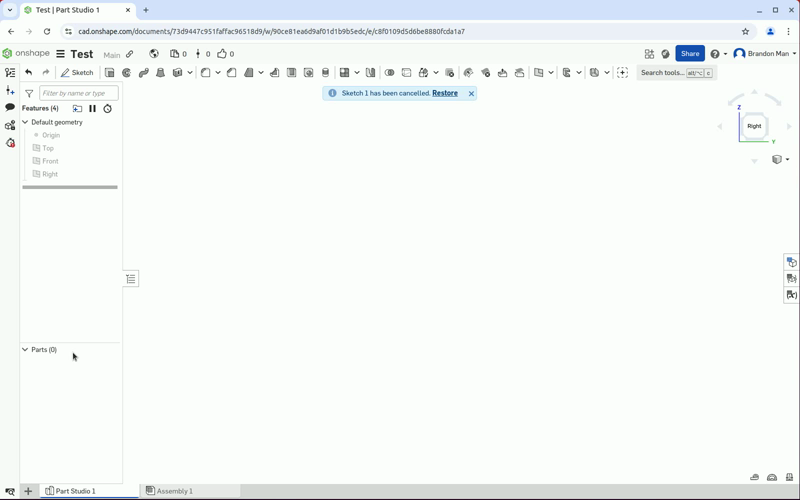
key(shift+s)
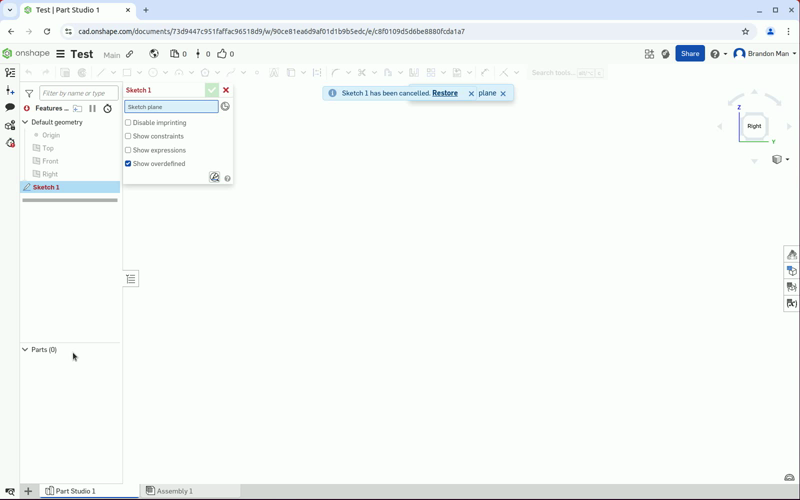
mouse_move(73, 176)
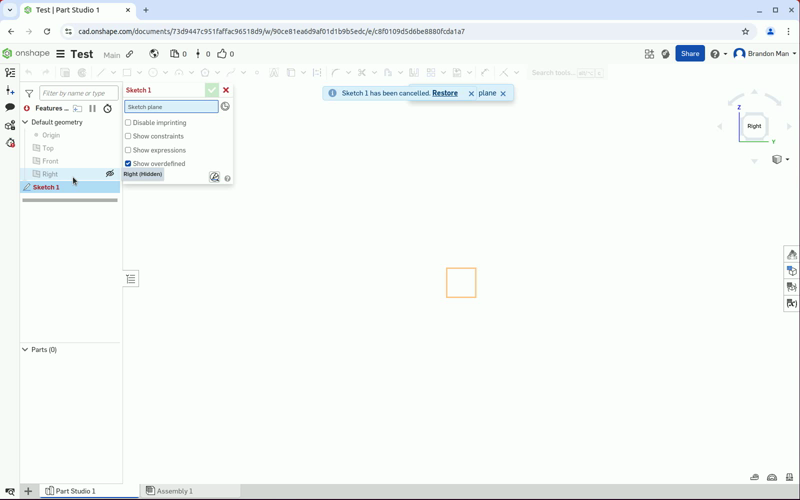
click(73, 176)
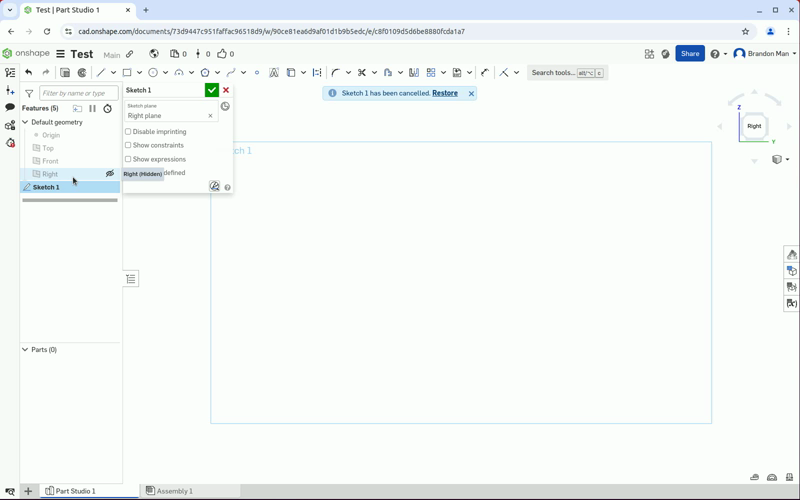
mouse_move(73, 352)
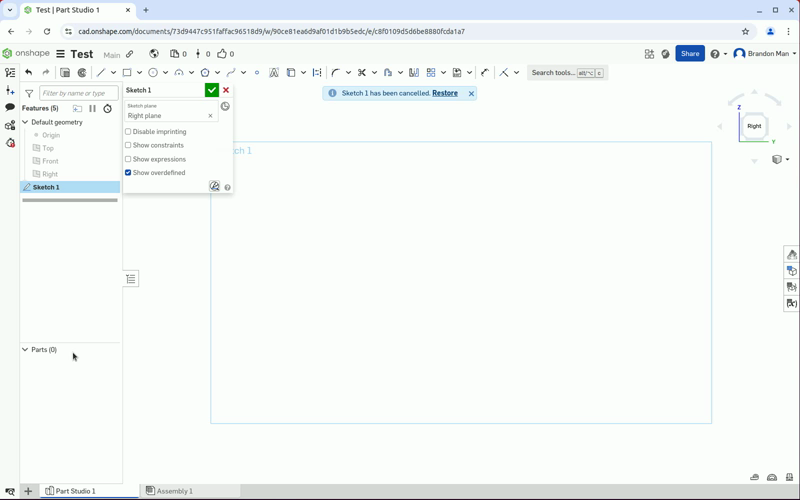
key(y)
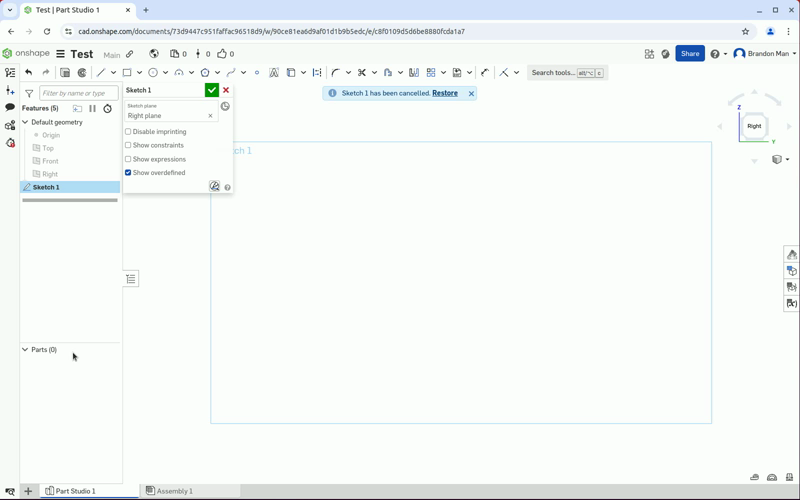
key(c)
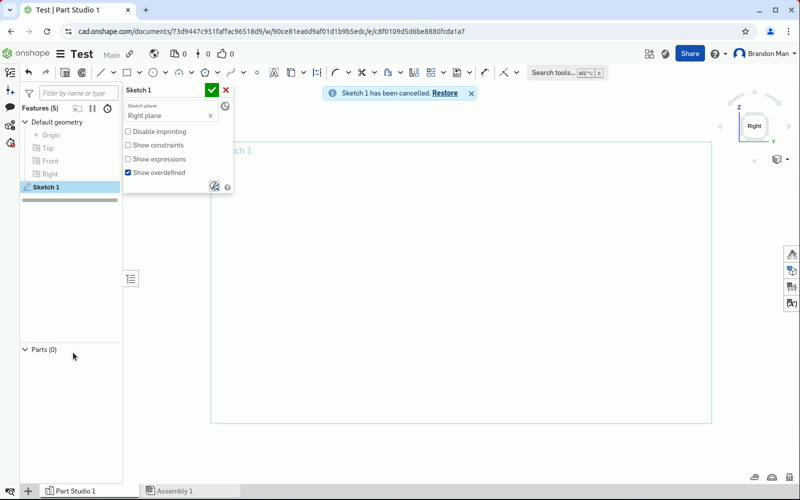
key_down(shift)
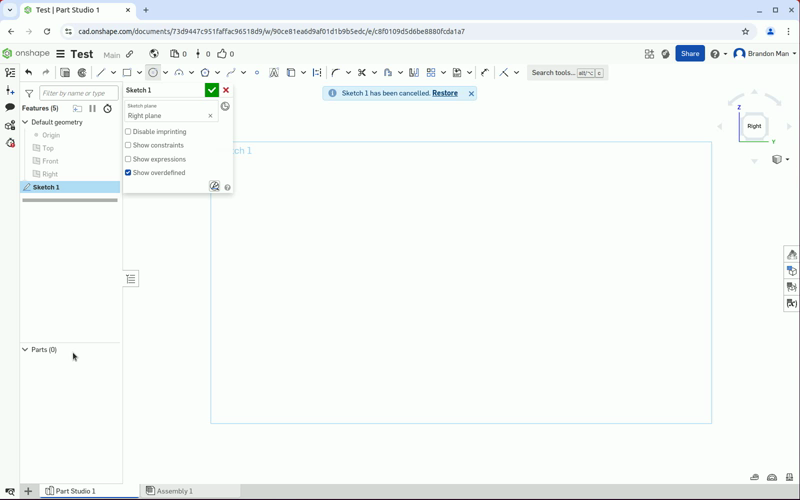
mouse_move(461, 282)
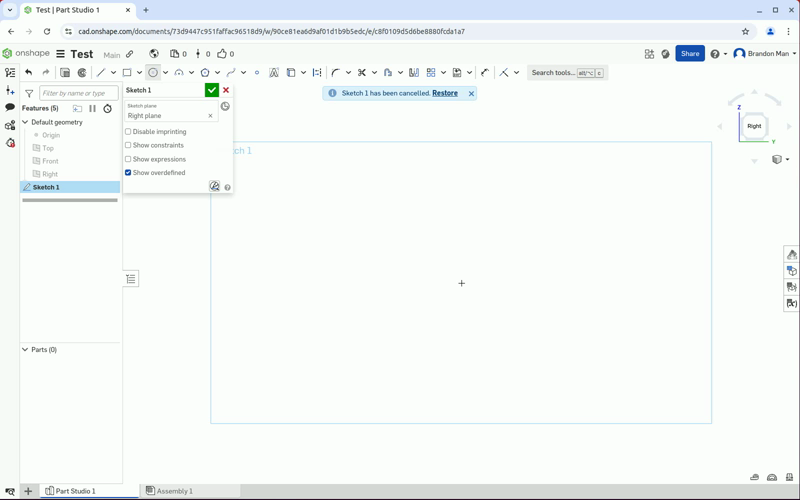
click(461, 282)
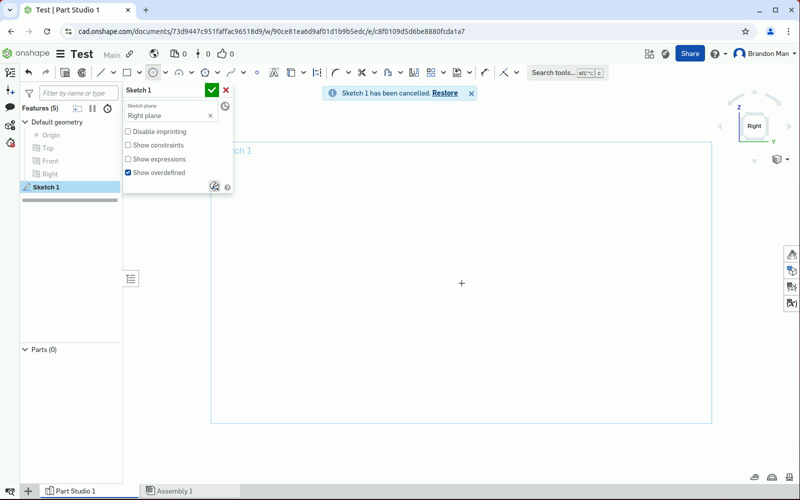
key_up(shift)
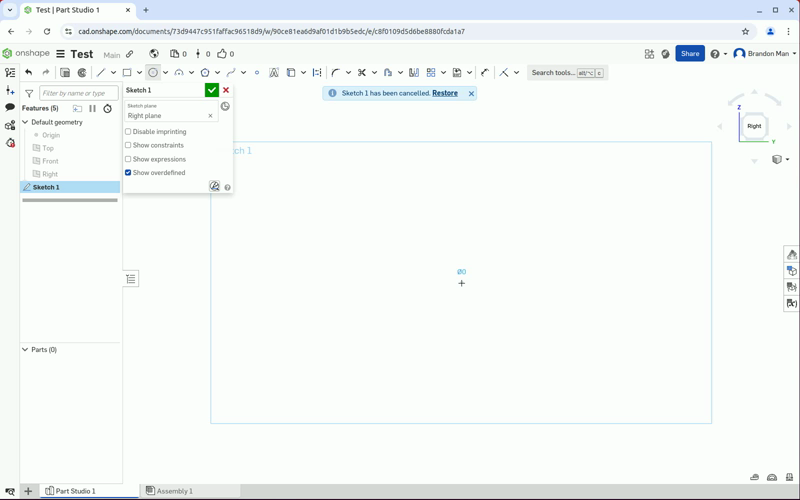
mouse_move(478, 282)
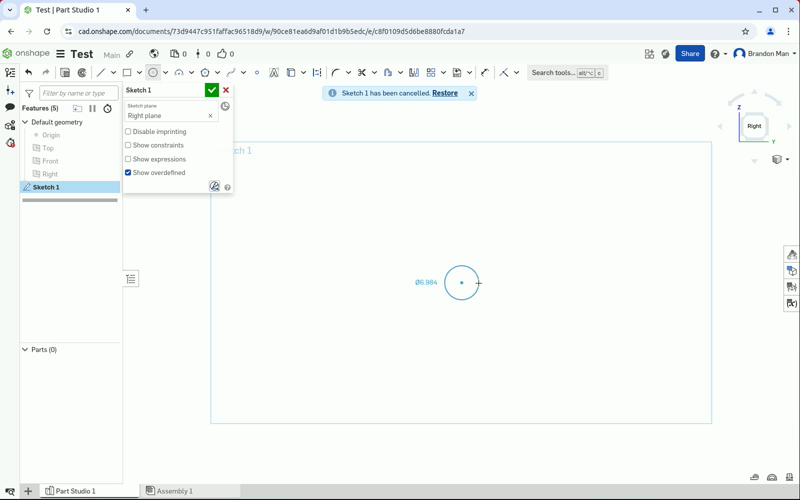
click(478, 282)
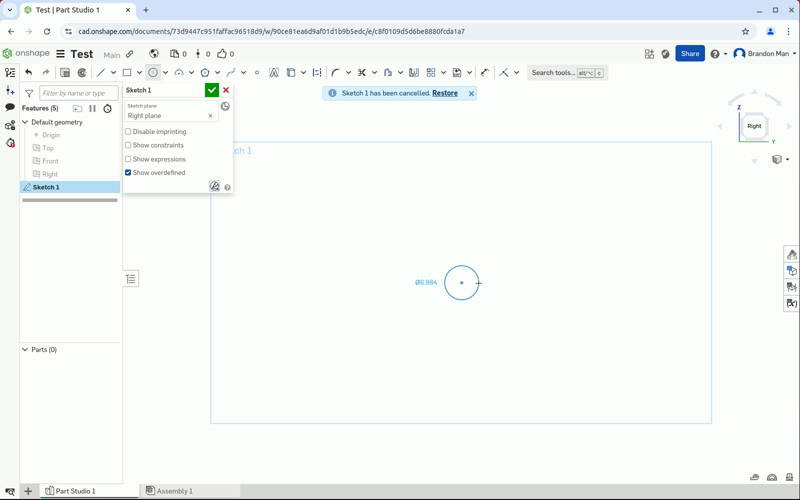
key(esc)
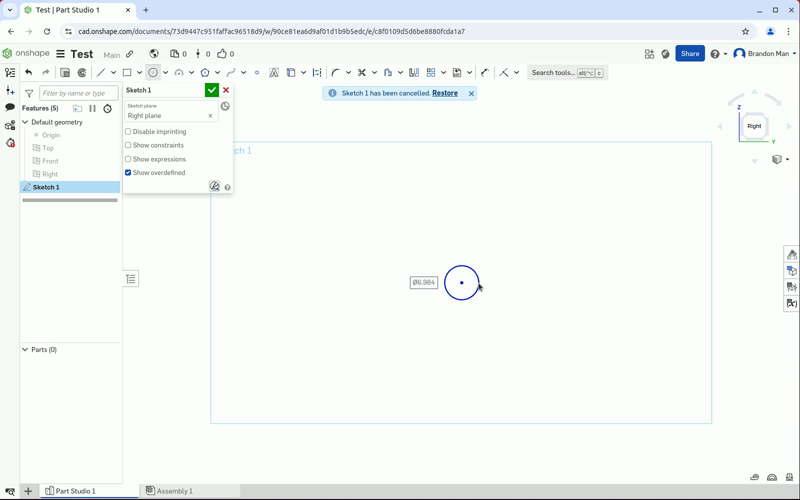
key(c)
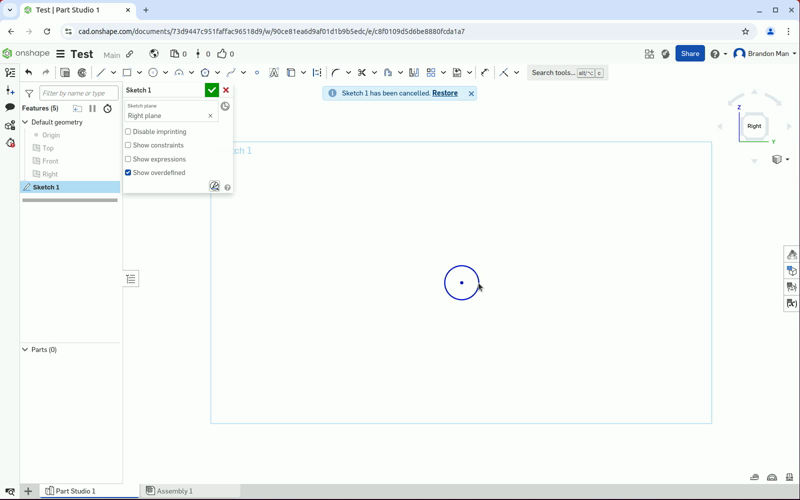
key_down(shift)
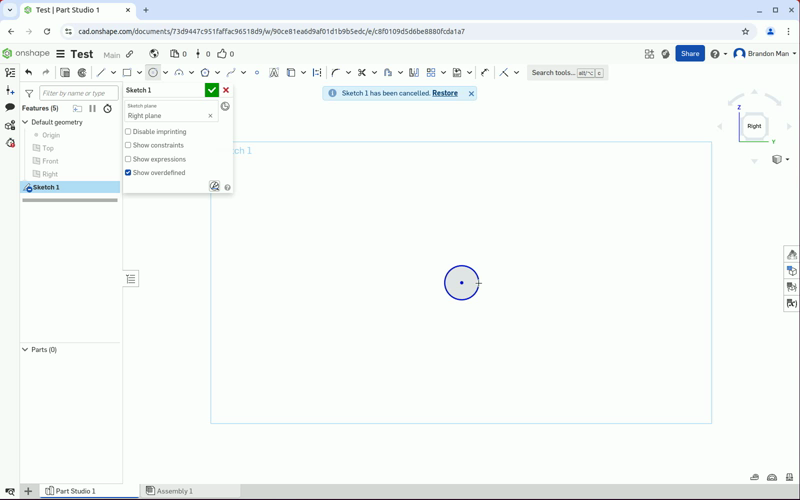
mouse_move(461, 282)
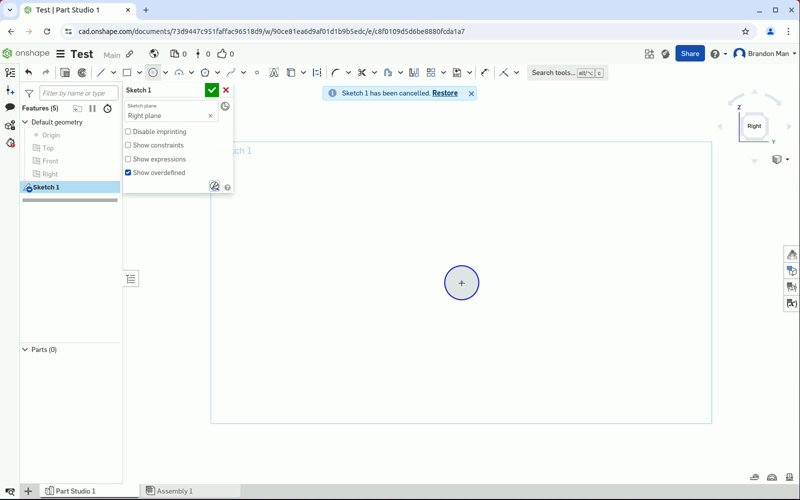
click(461, 282)
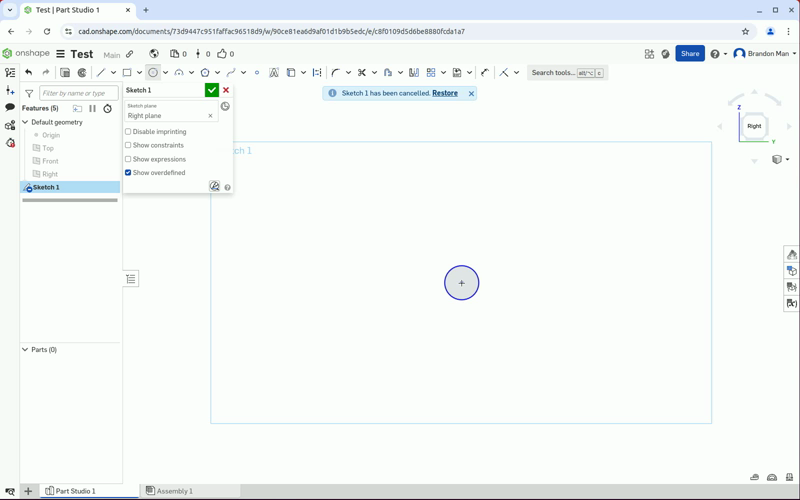
key_up(shift)
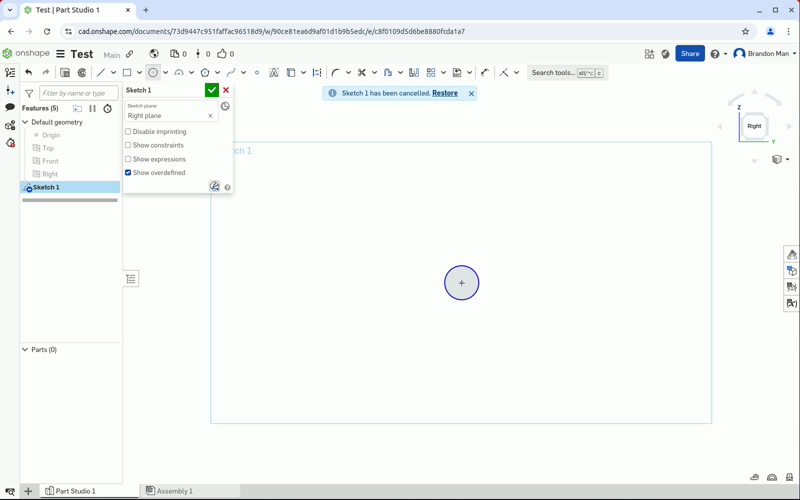
mouse_move(474, 282)
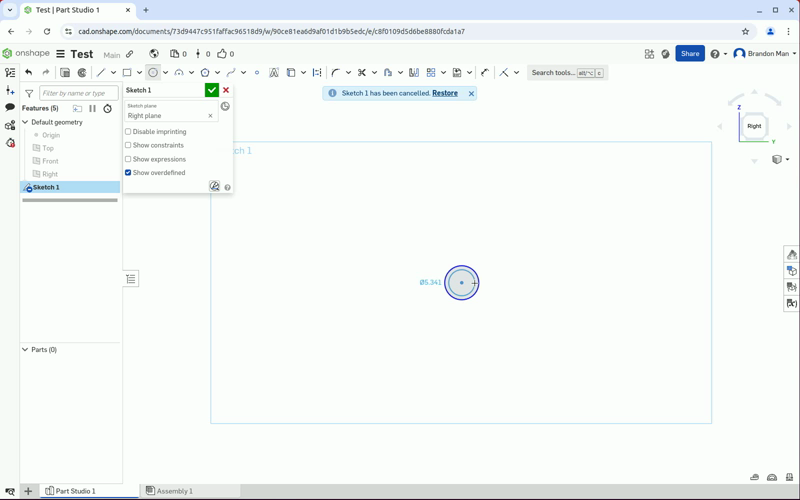
scroll(6)
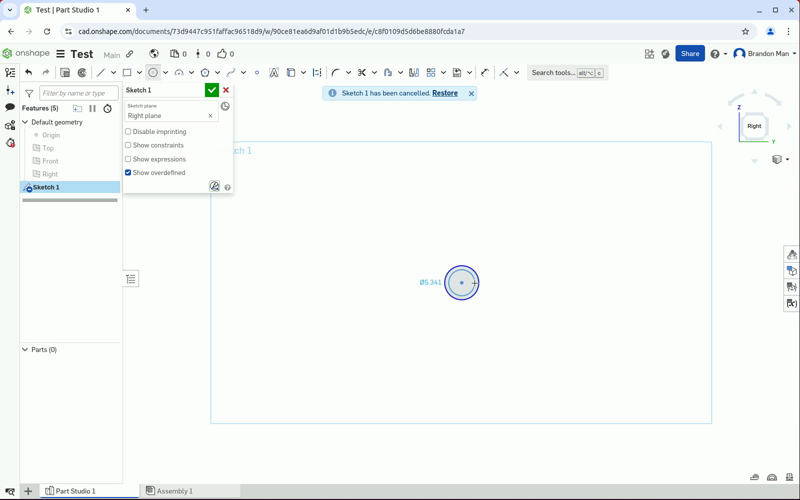
scroll(6)
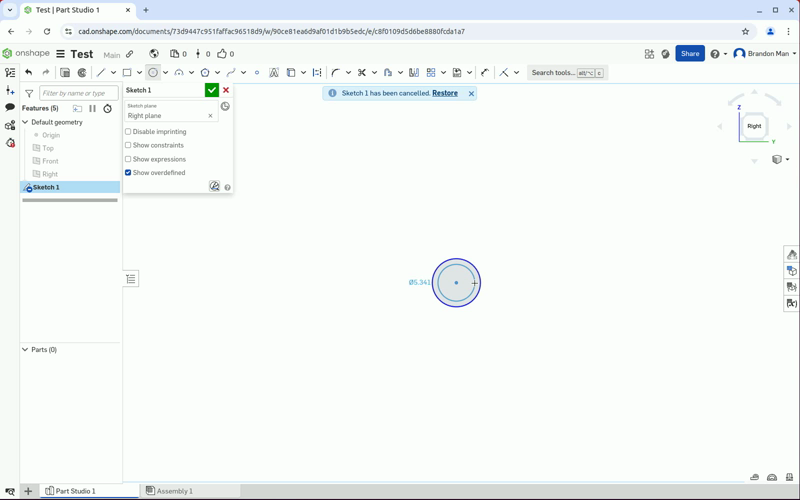
scroll(6)
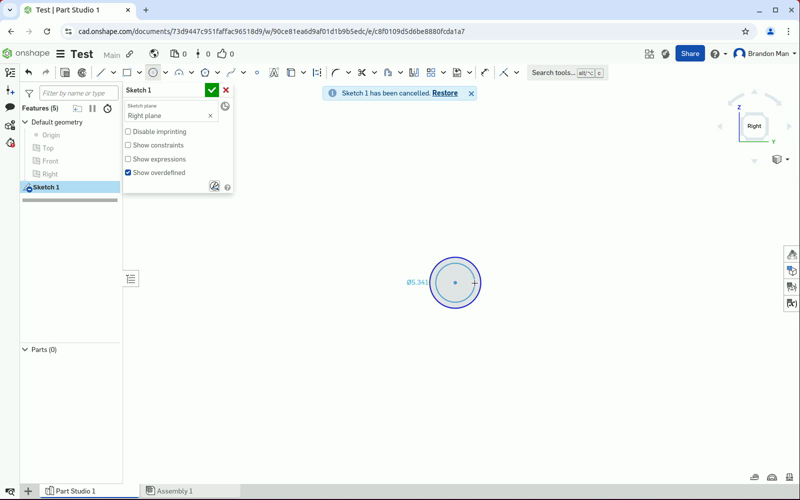
scroll(6)
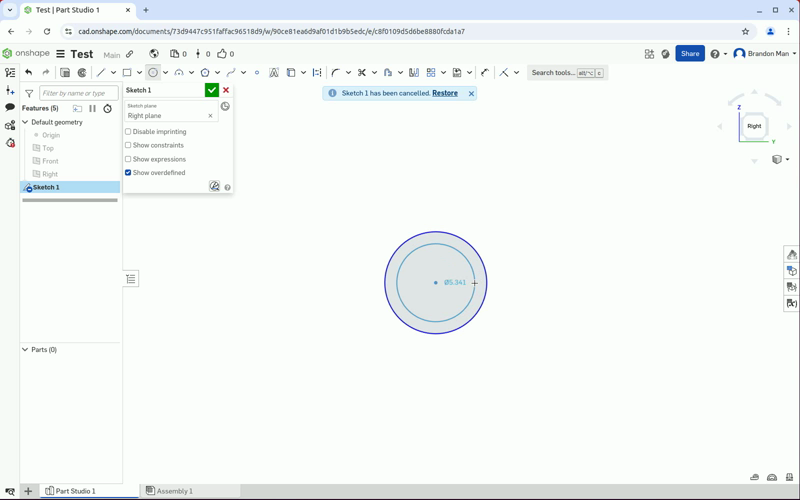
scroll(6)
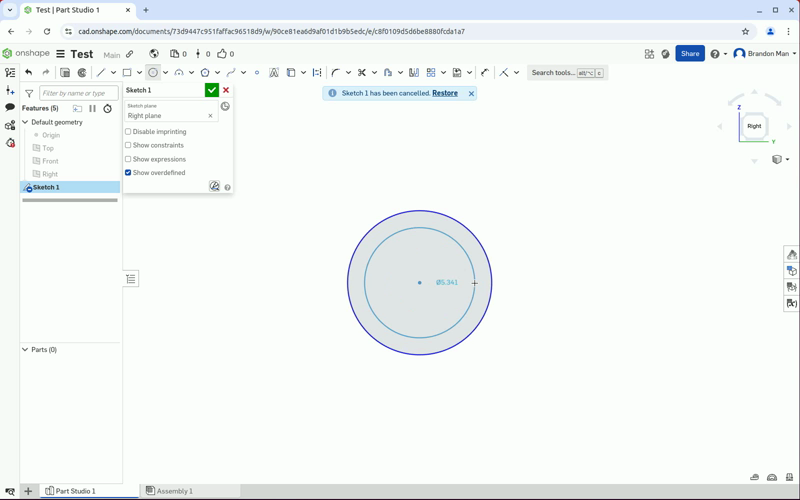
scroll(6)
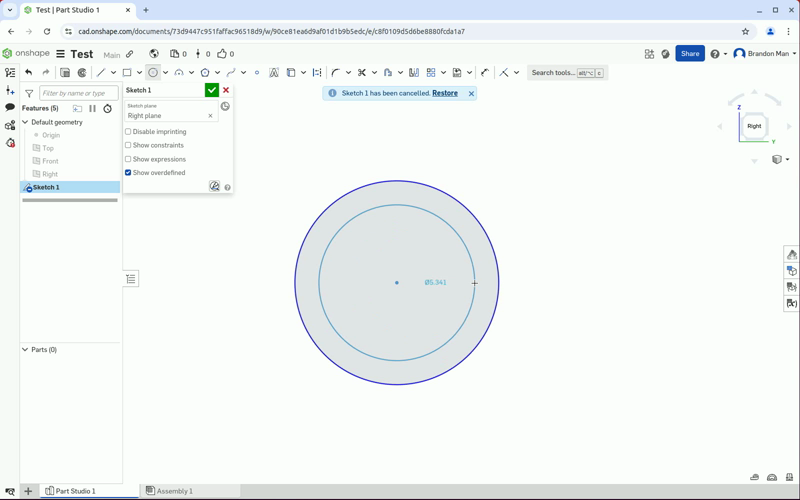
scroll(6)
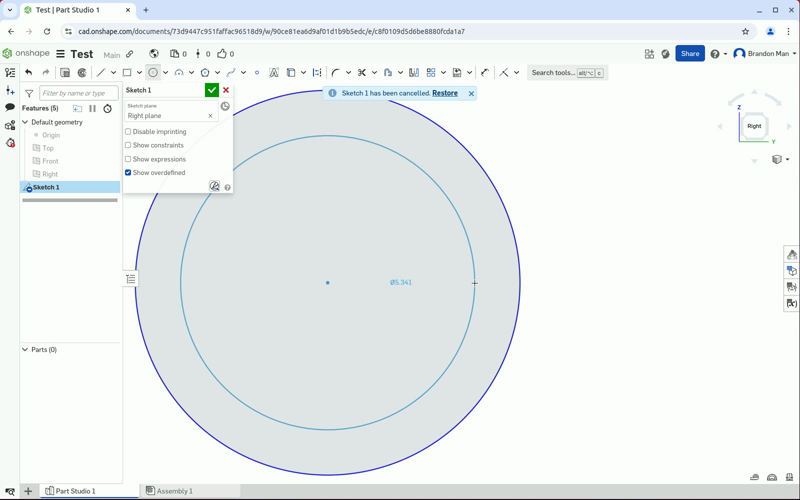
click(474, 282)
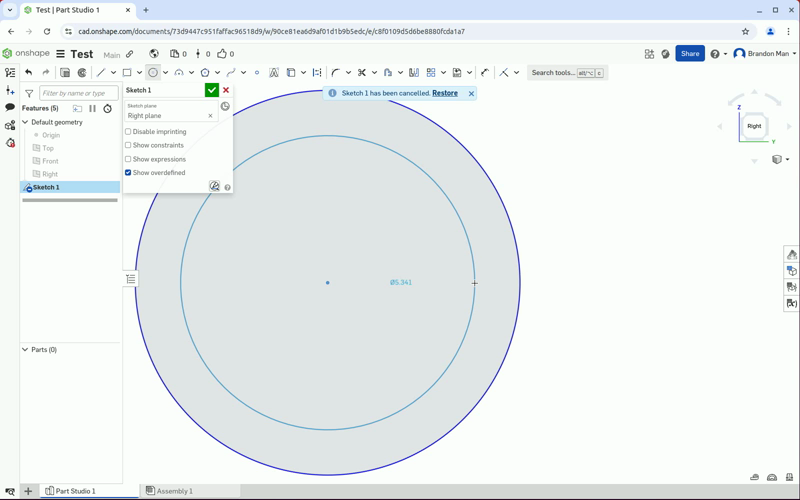
scroll(-6)
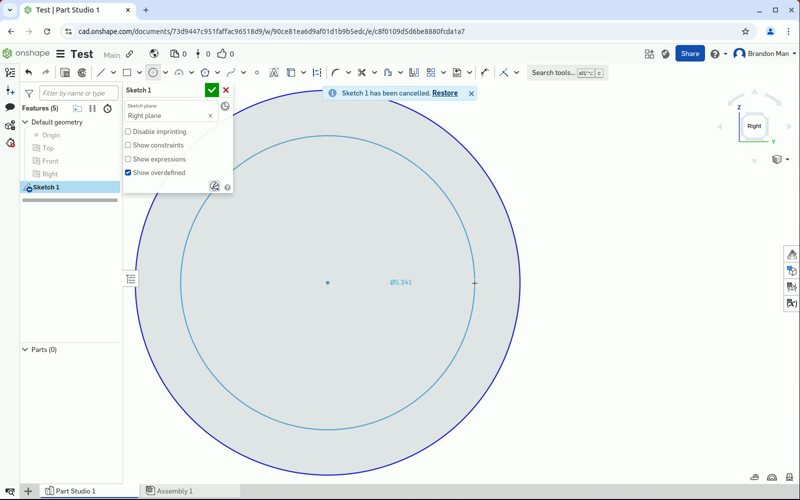
scroll(-6)
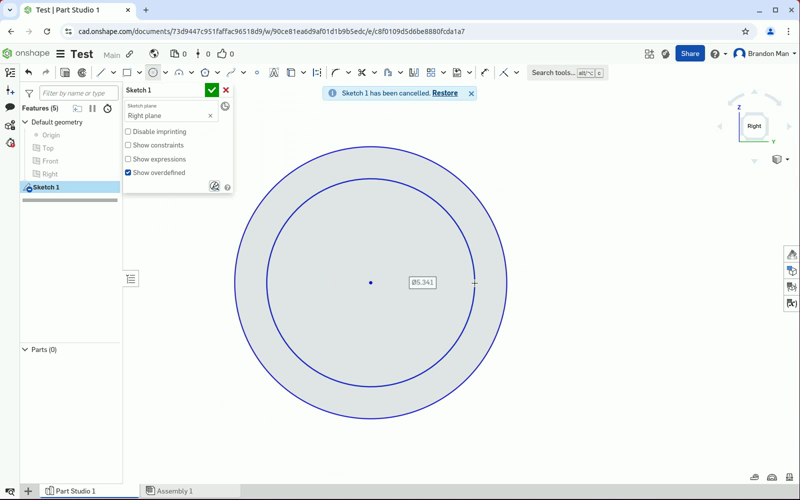
scroll(-6)
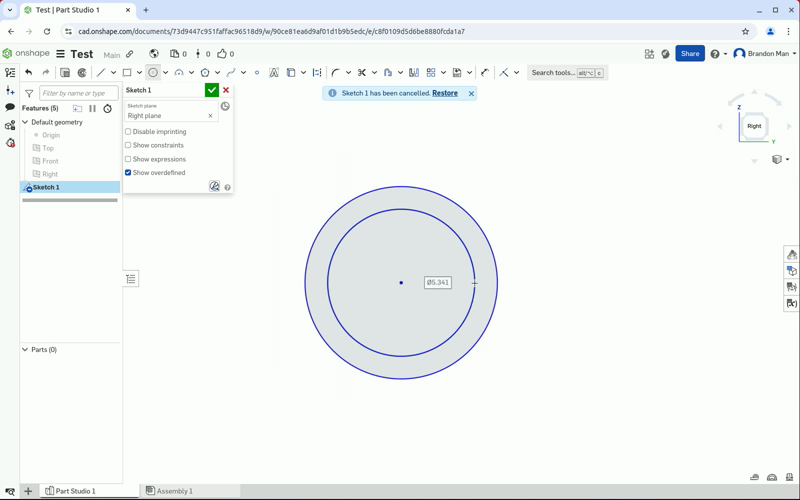
scroll(-6)
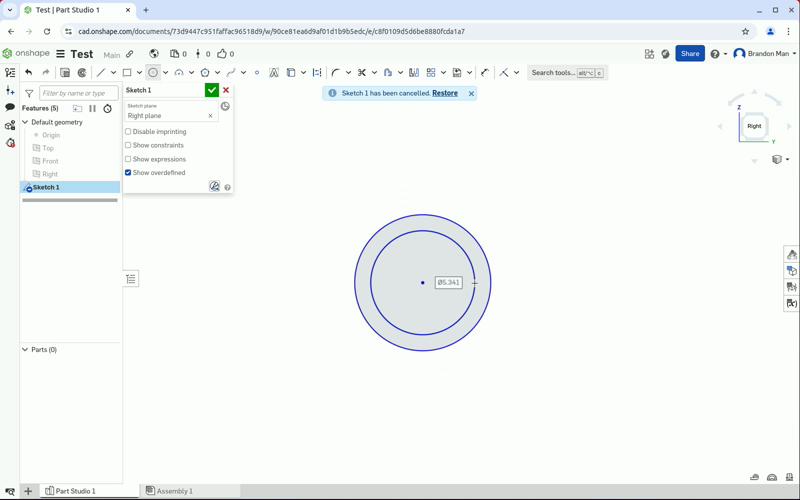
scroll(-6)
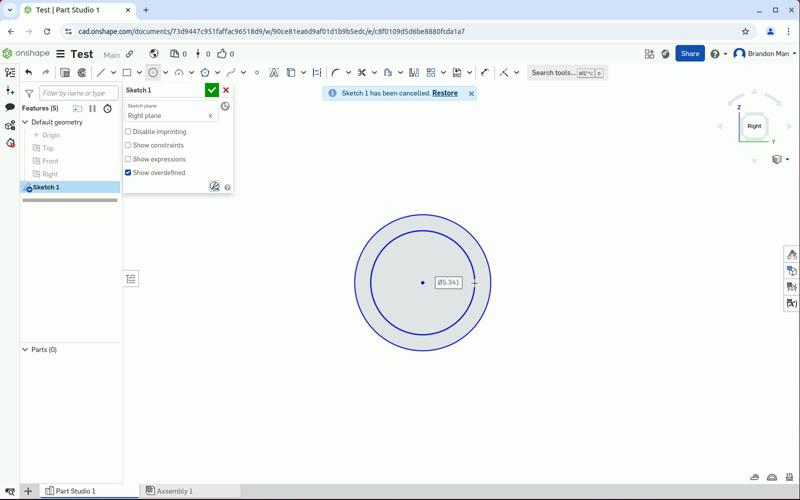
scroll(-6)
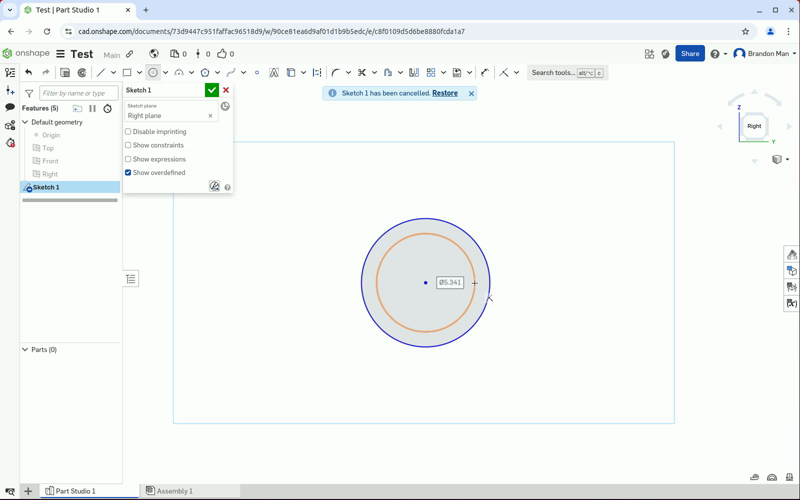
scroll(-6)
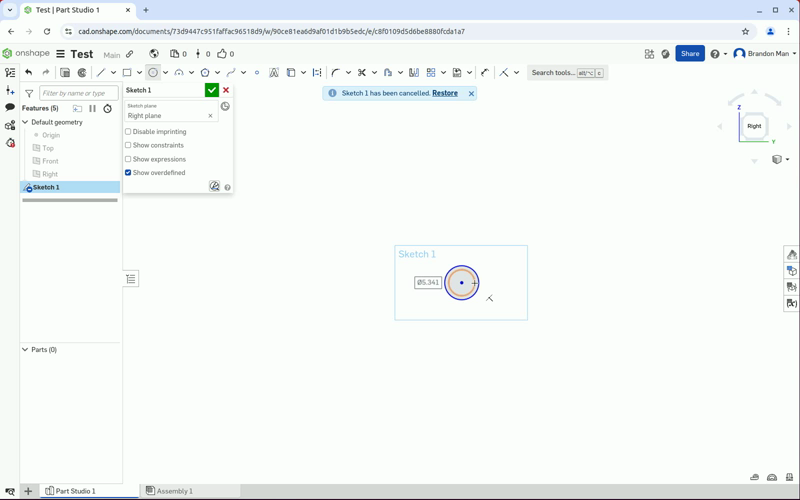
key(esc)
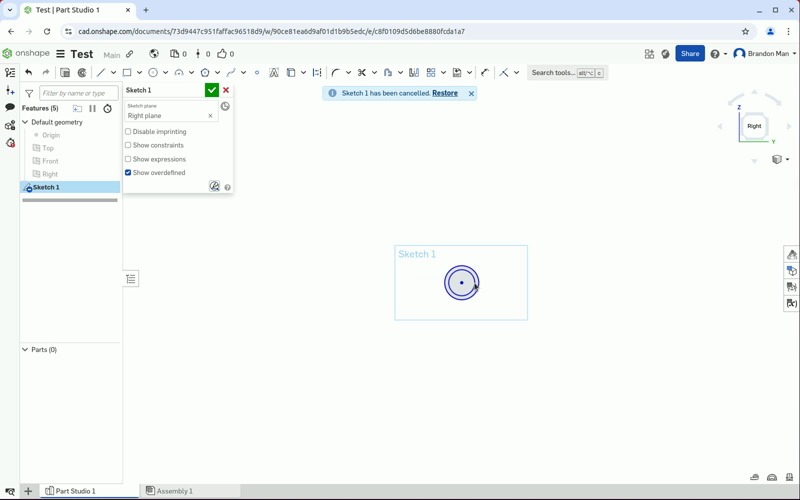
mouse_move(456, 296)
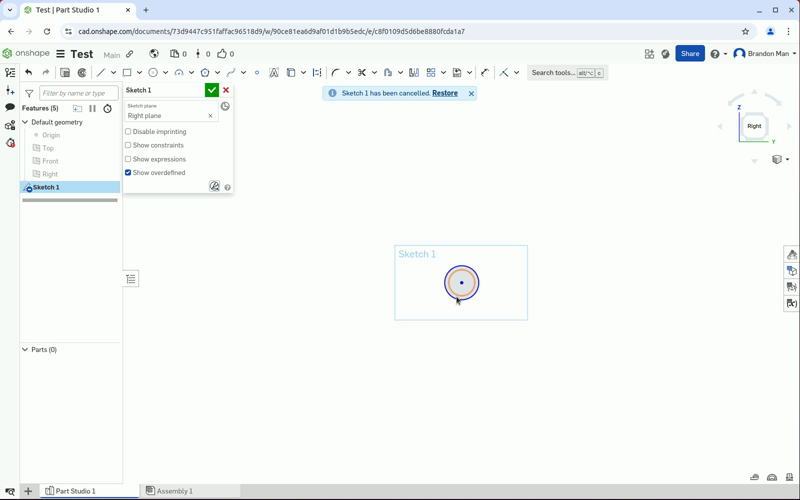
scroll(6)
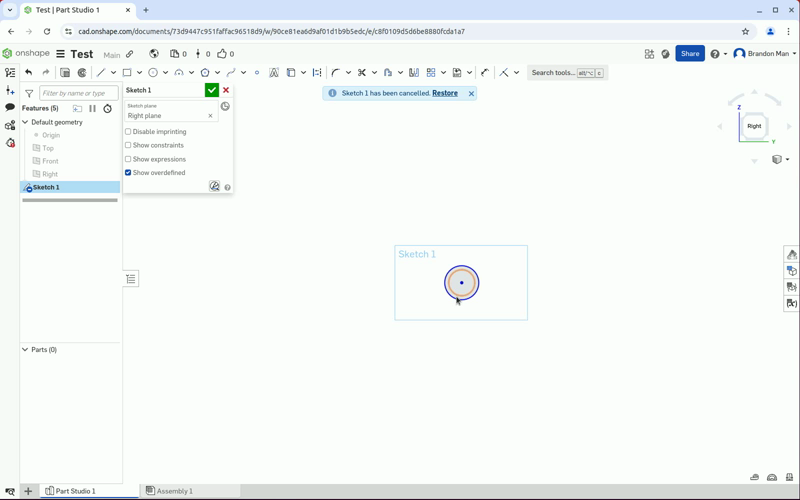
scroll(6)
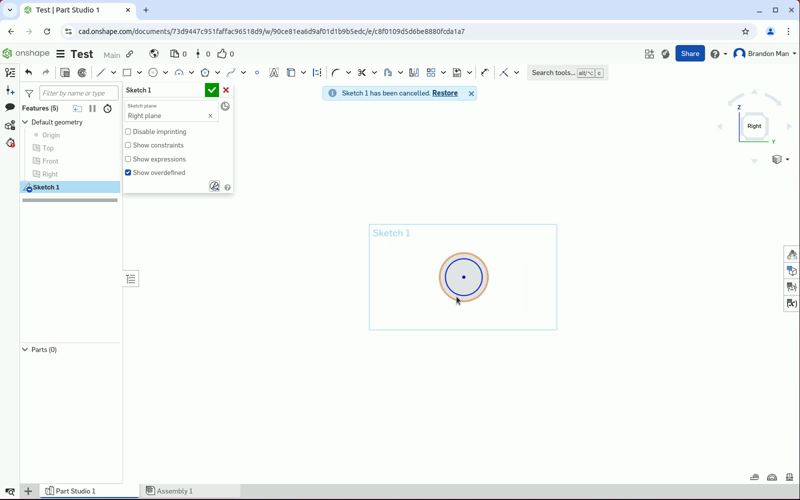
scroll(6)
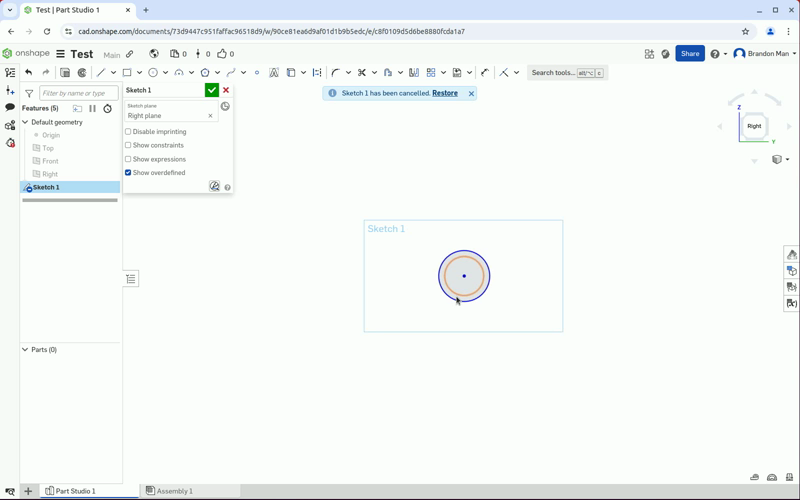
scroll(6)
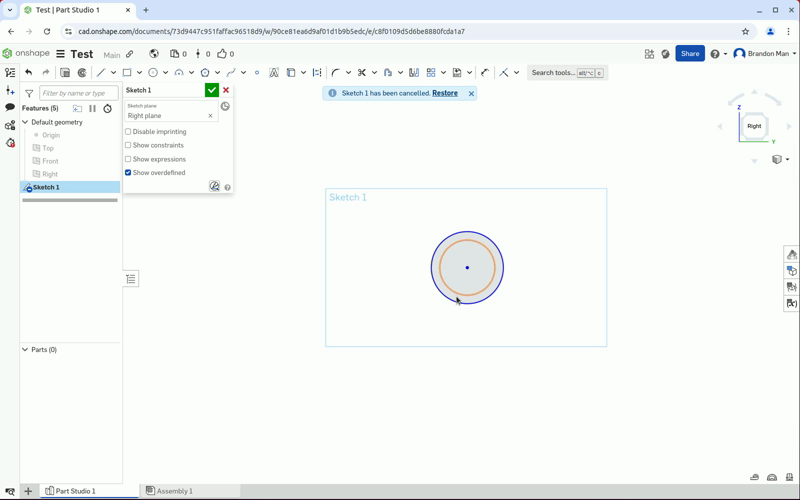
scroll(6)
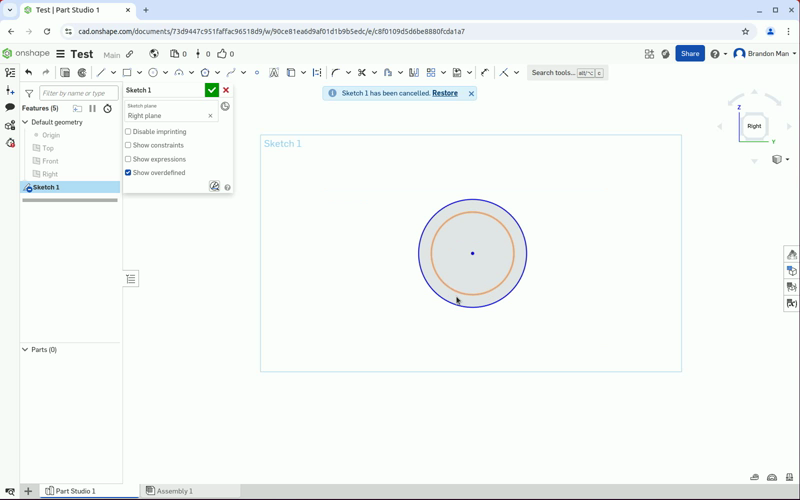
scroll(6)
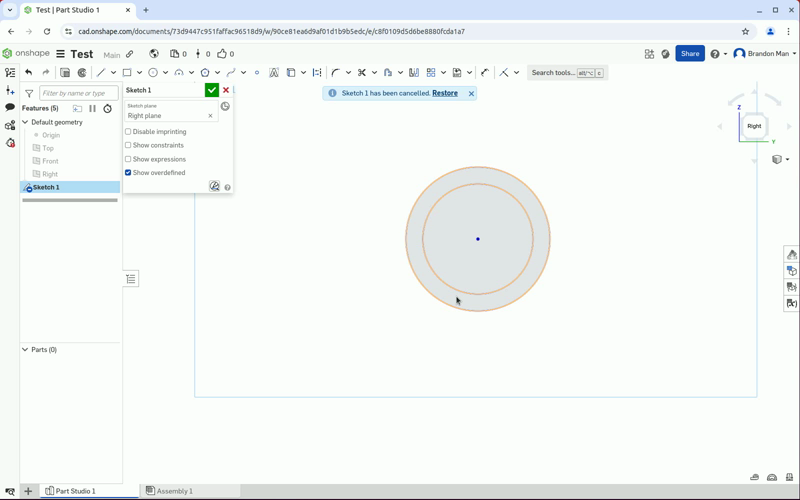
scroll(6)
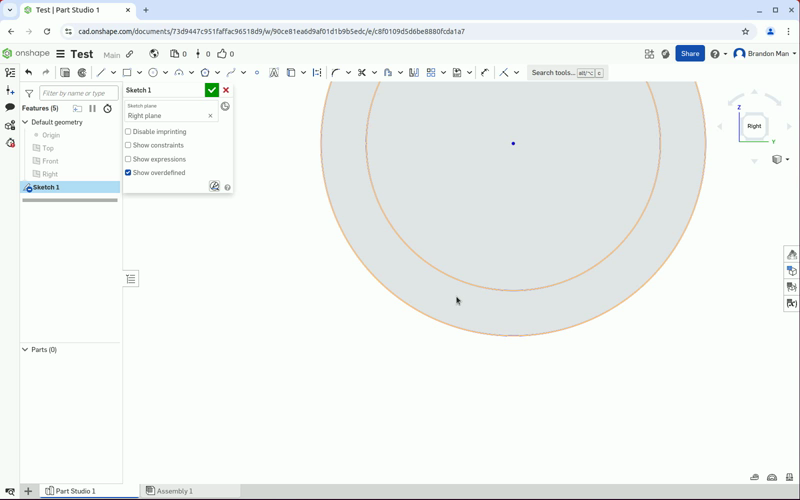
click(456, 296)
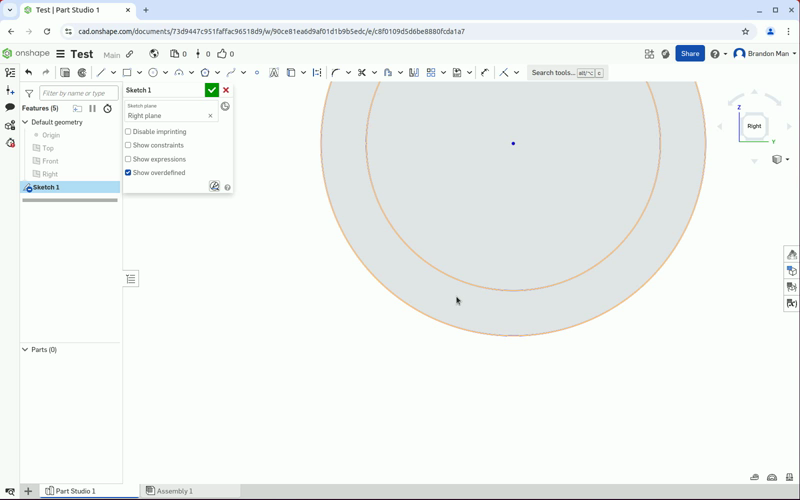
scroll(-6)
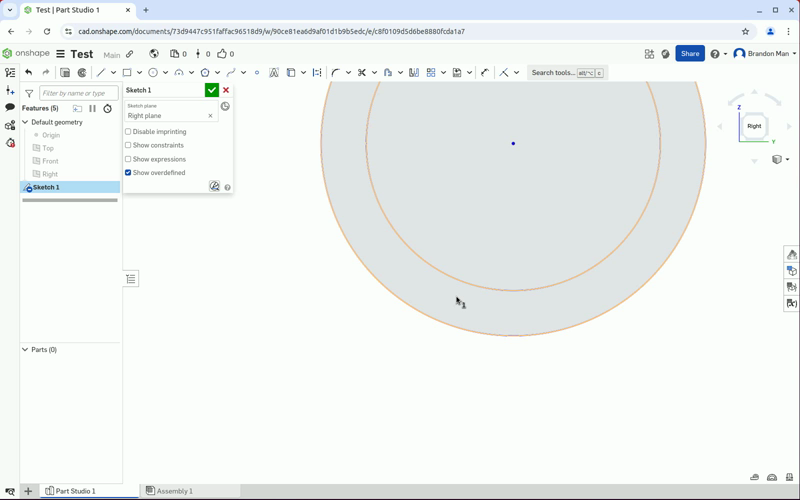
scroll(-6)
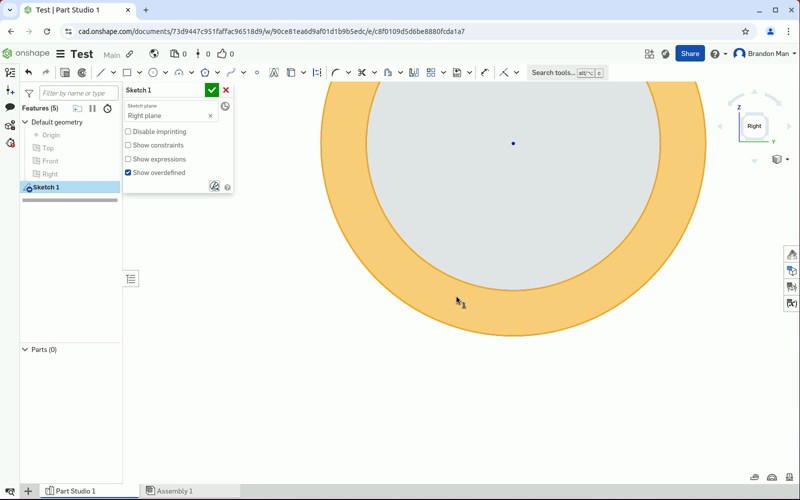
scroll(-6)
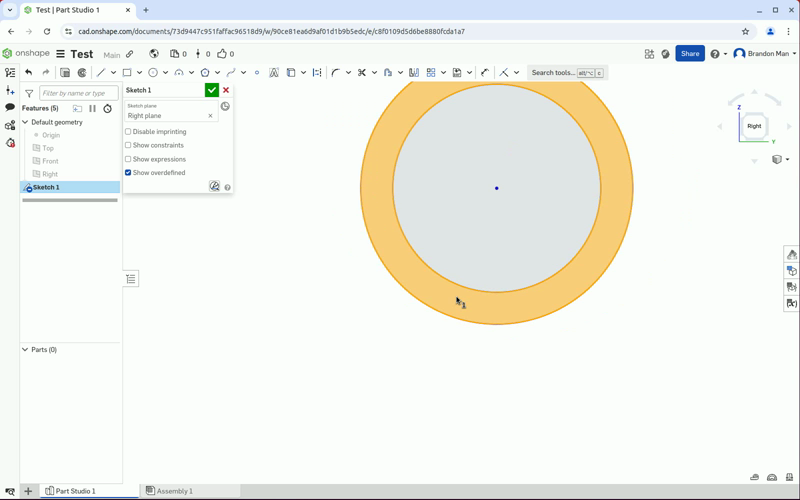
scroll(-6)
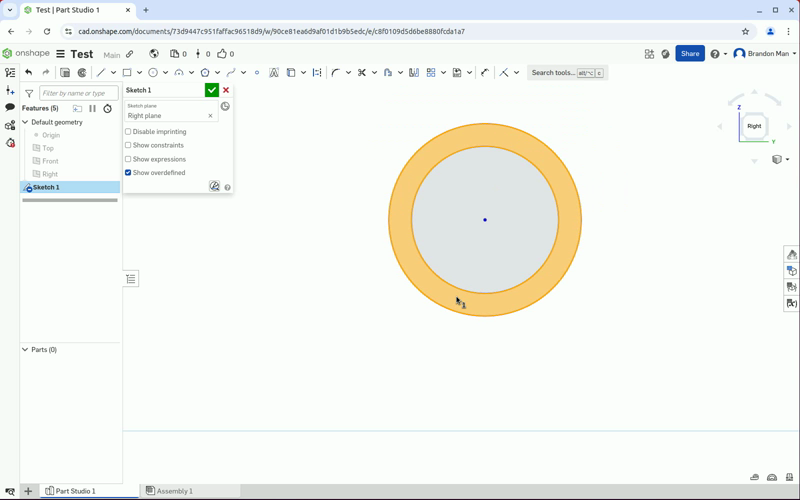
scroll(-6)
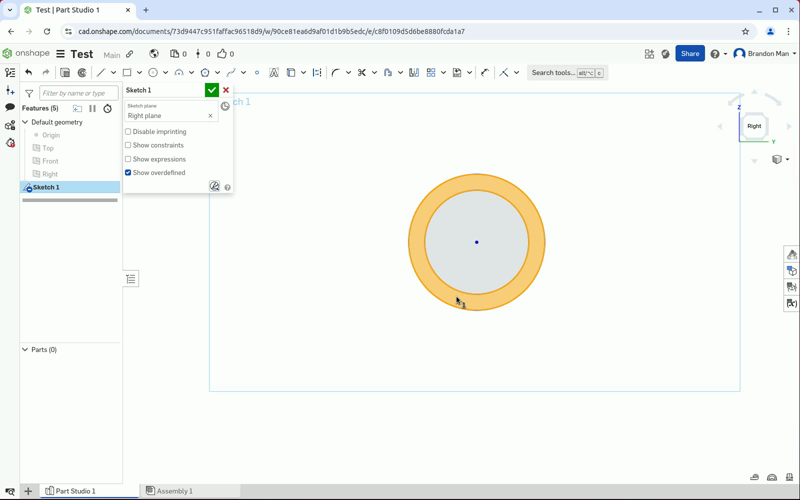
scroll(-6)
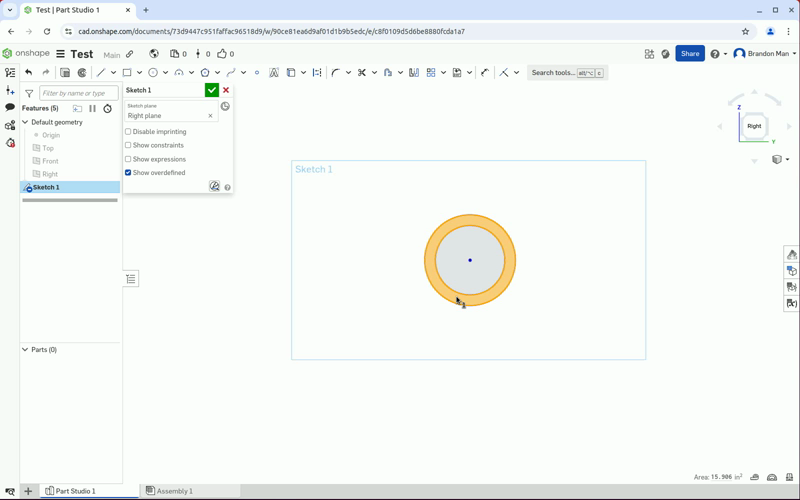
scroll(-6)
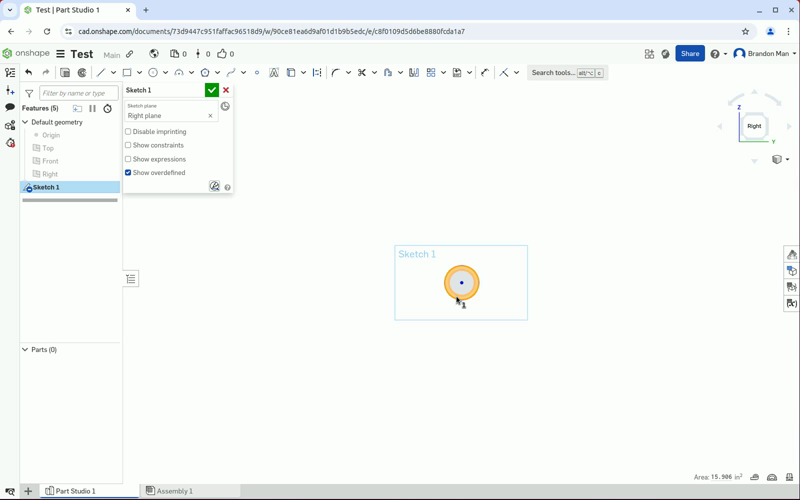
mouse_move(73, 352)
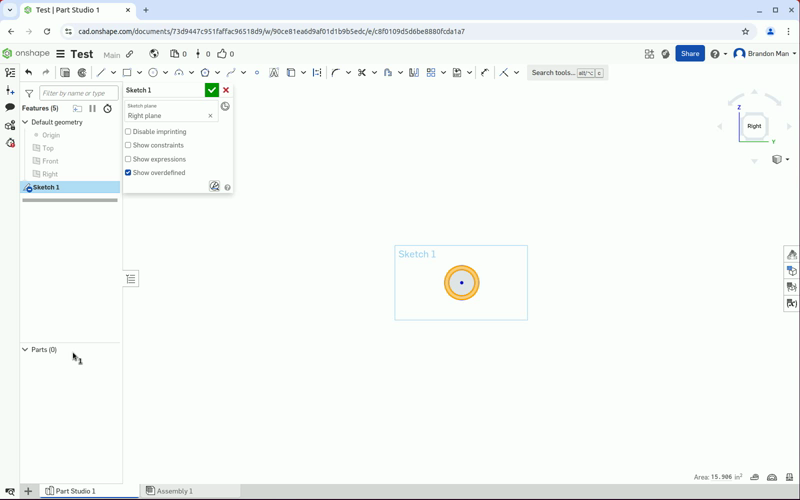
key(shift+y)
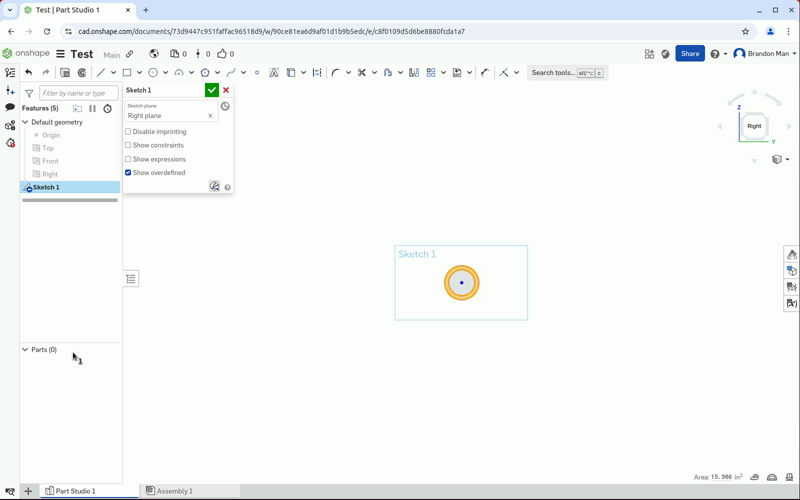
key(shift+e)
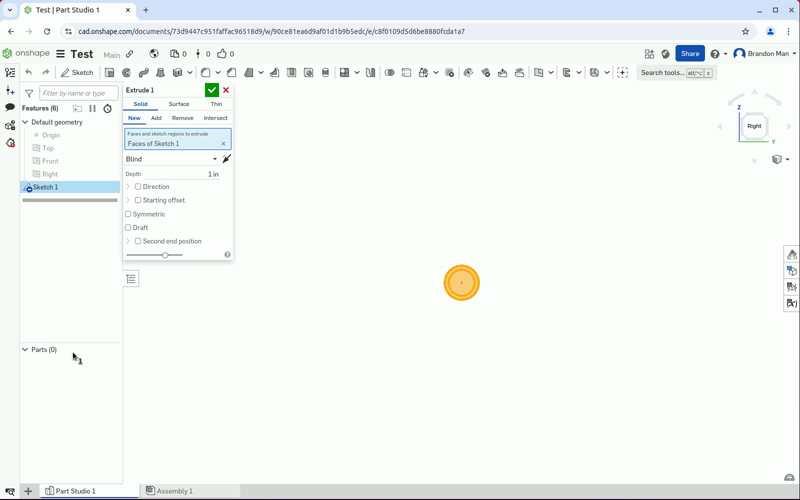
mouse_move(143, 106)
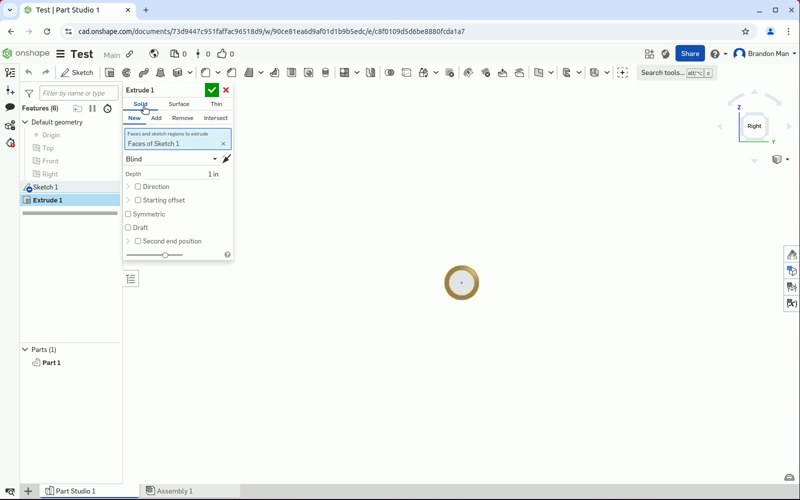
click(143, 106)
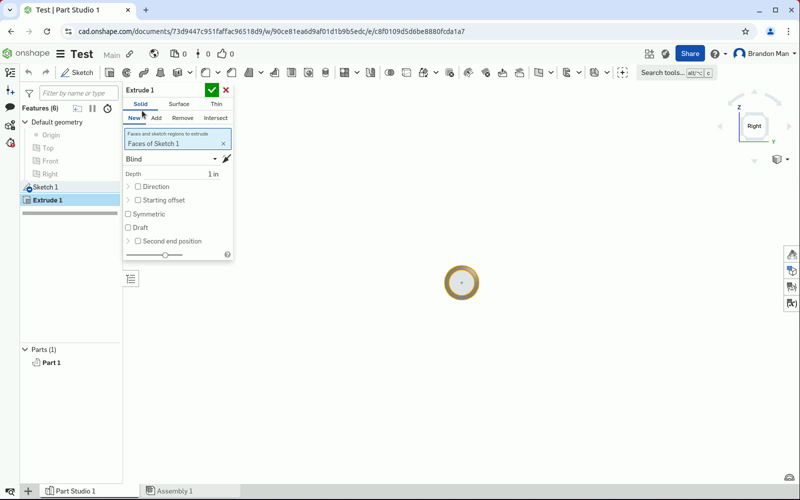
mouse_move(137, 120)
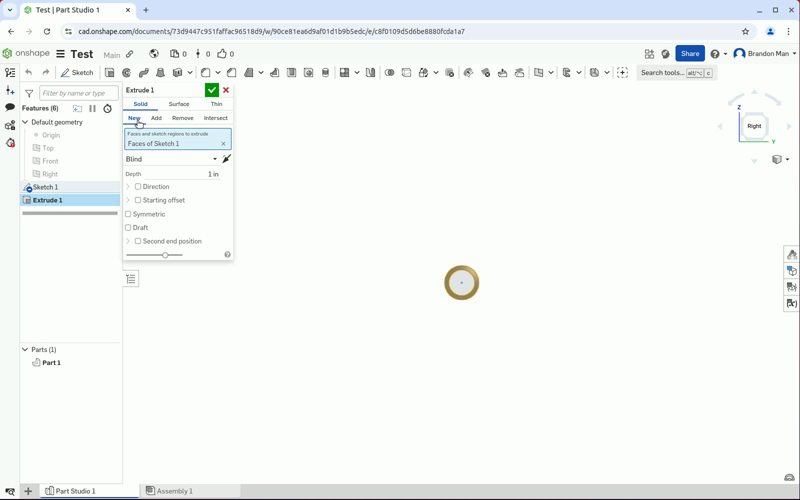
click(137, 120)
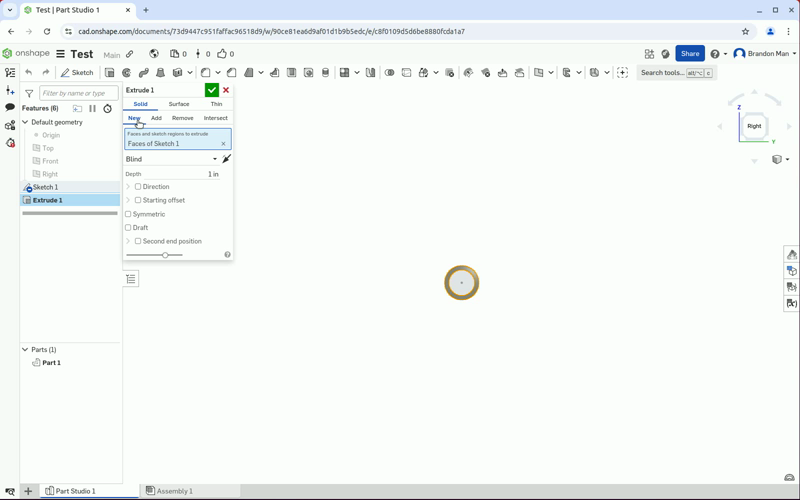
key(tab, 4)
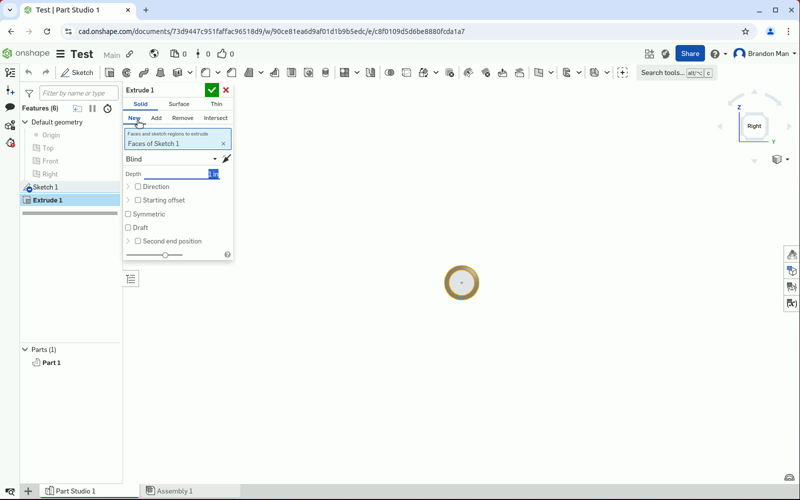
text(23.108)
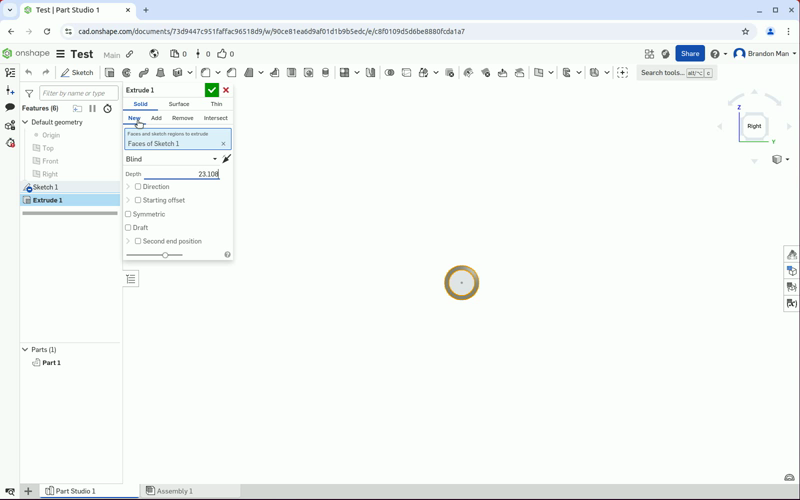
key(enter)
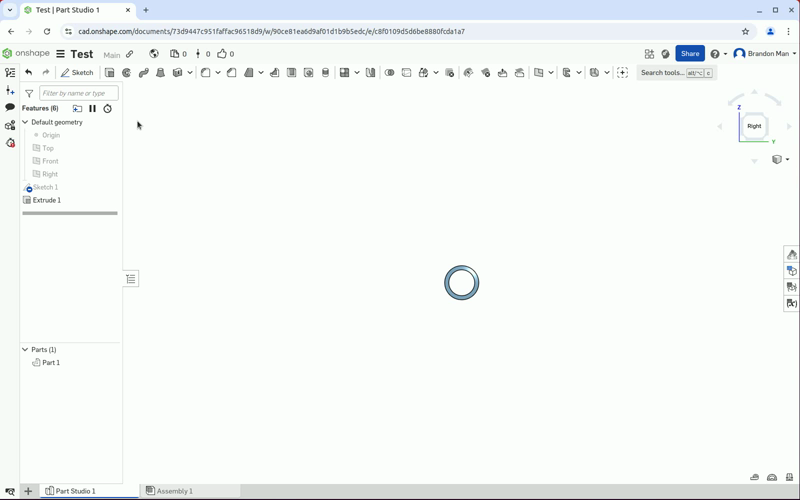
key(shift+h)
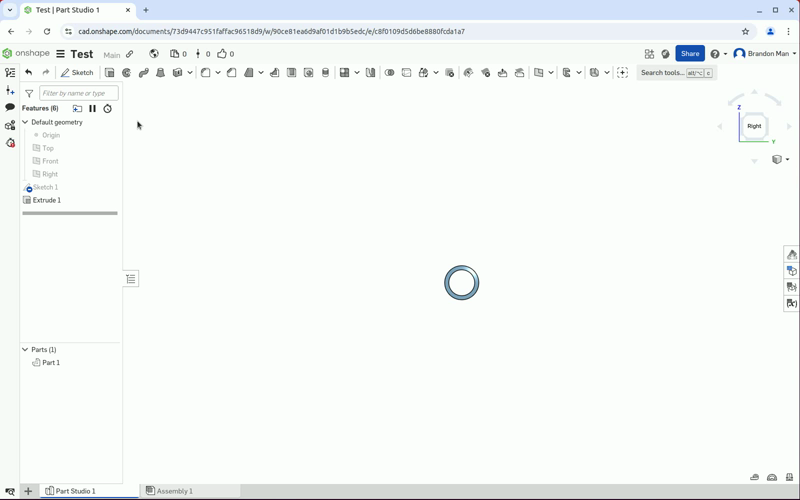
key(shift+h)
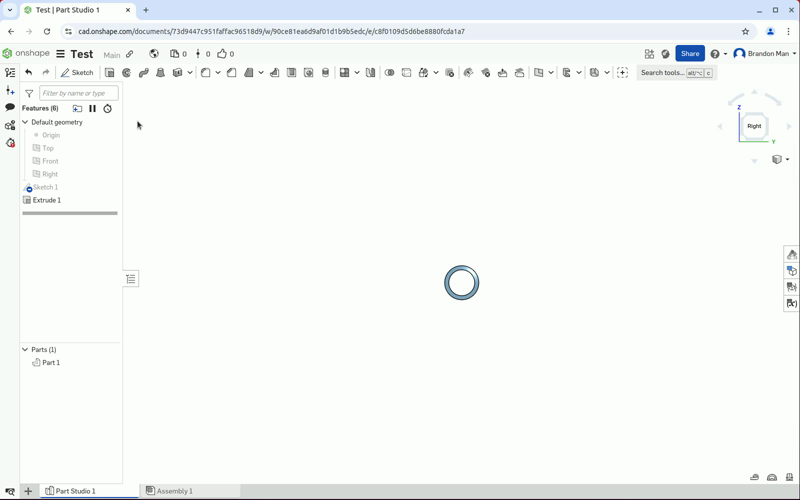
mouse_move(73, 189)
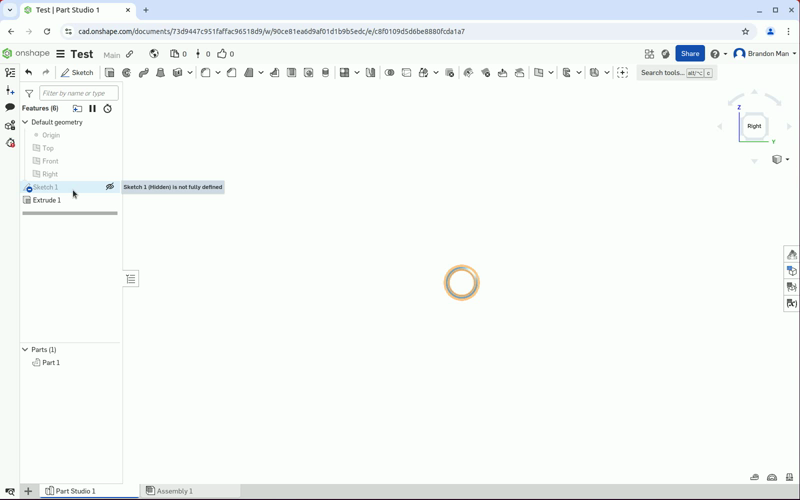
click(73, 189)
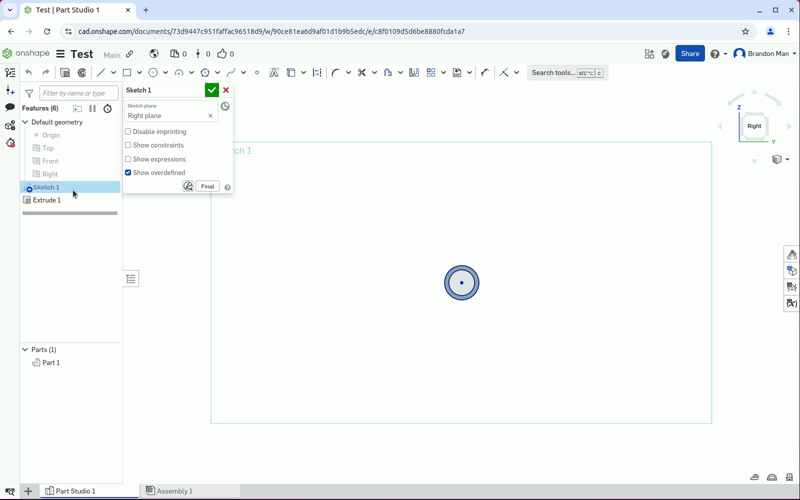
mouse_move(229, 92)
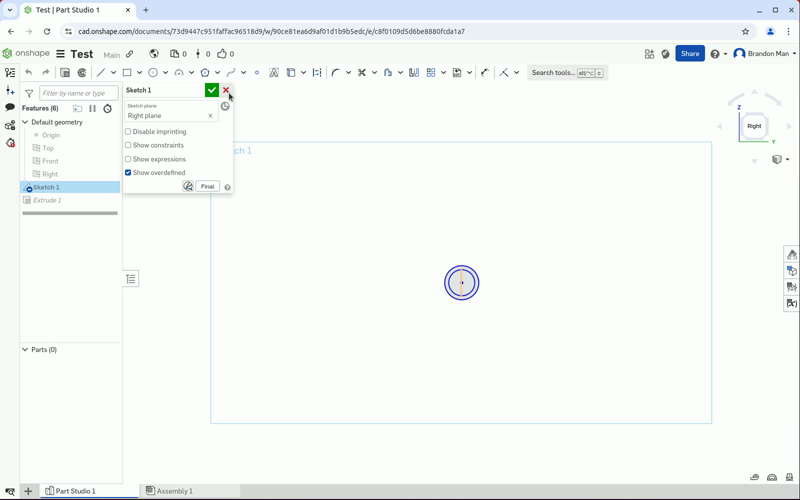
click(229, 92)
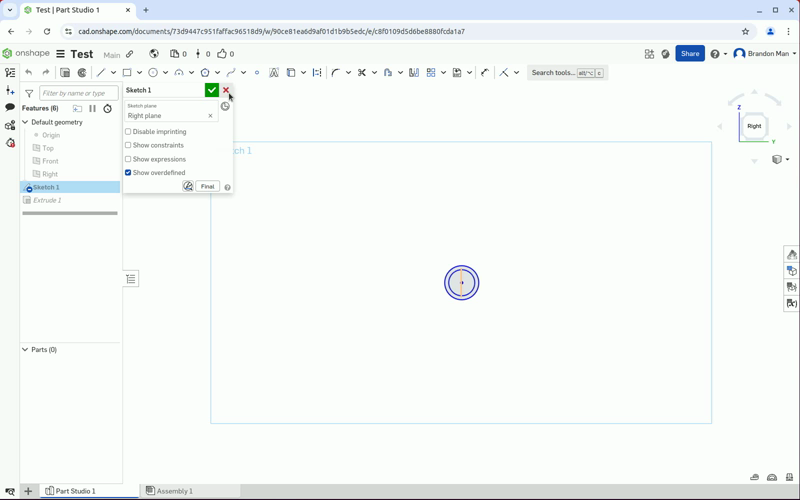
key(shift+s)
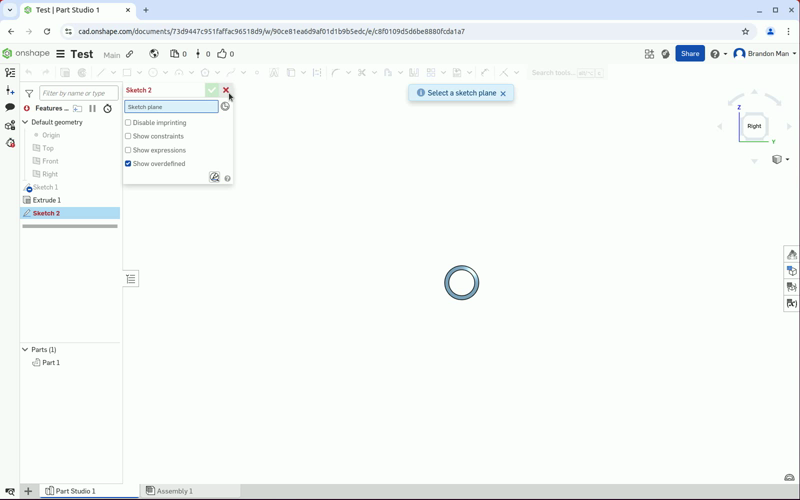
mouse_move(73, 176)
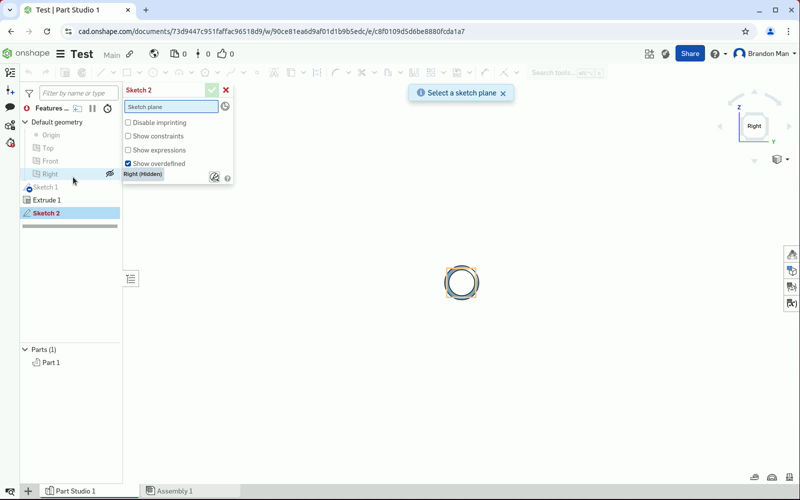
click(73, 176)
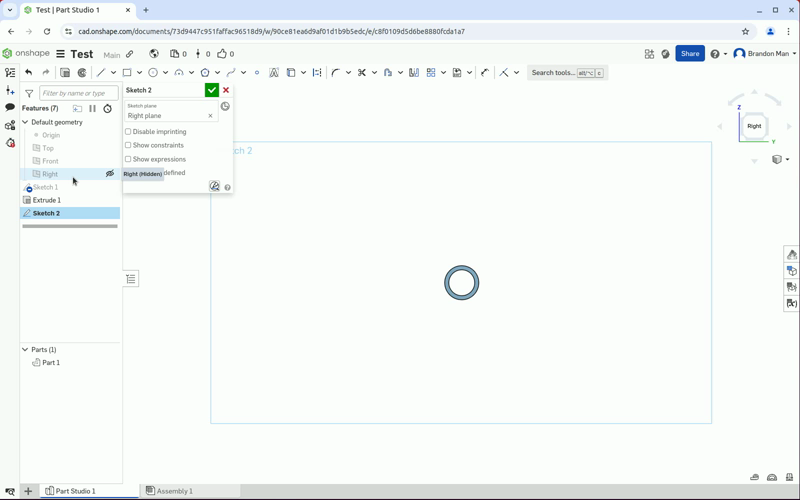
mouse_move(73, 352)
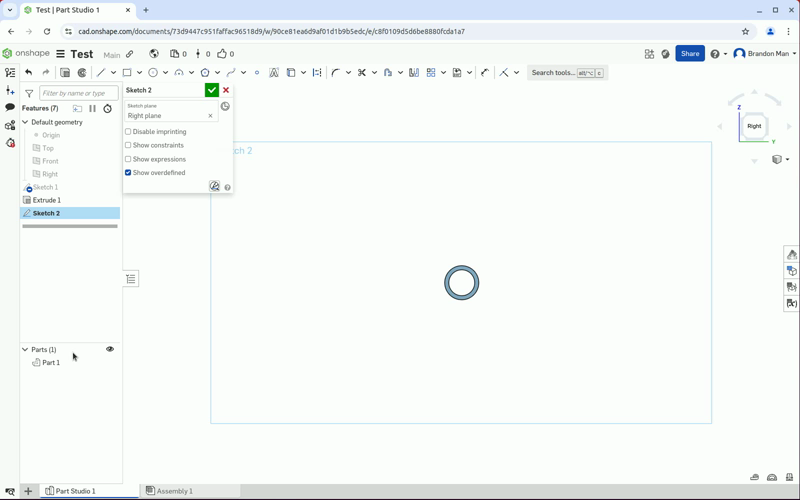
key(y)
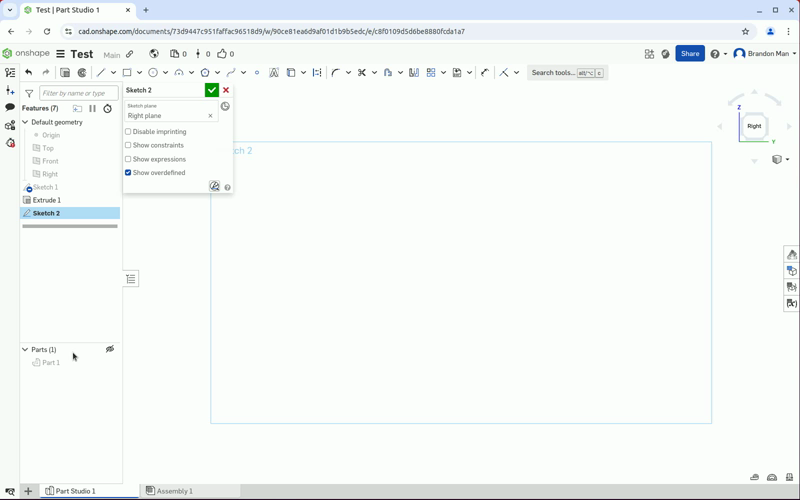
key(l)
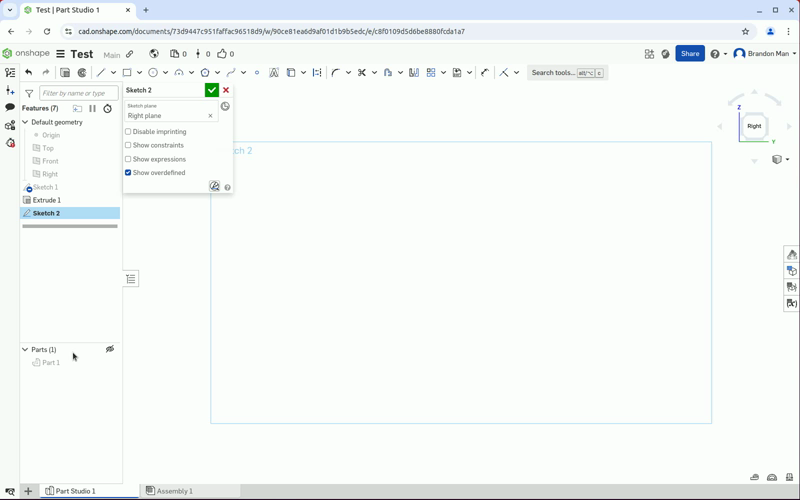
key_down(shift)
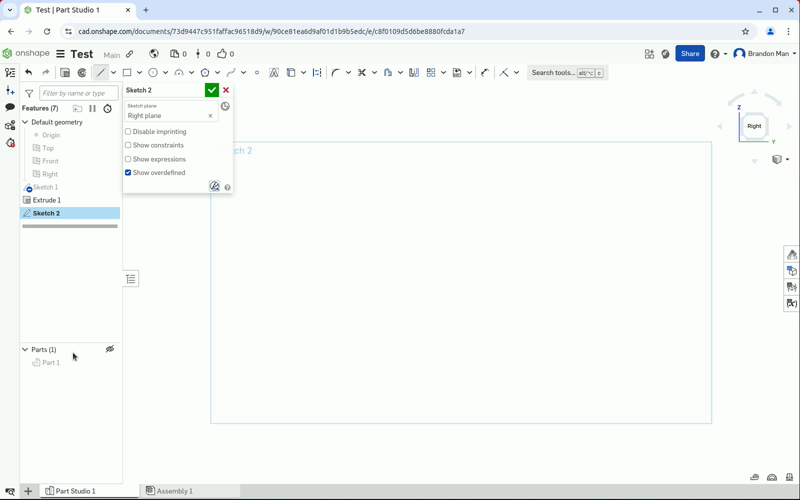
mouse_move(444, 299)
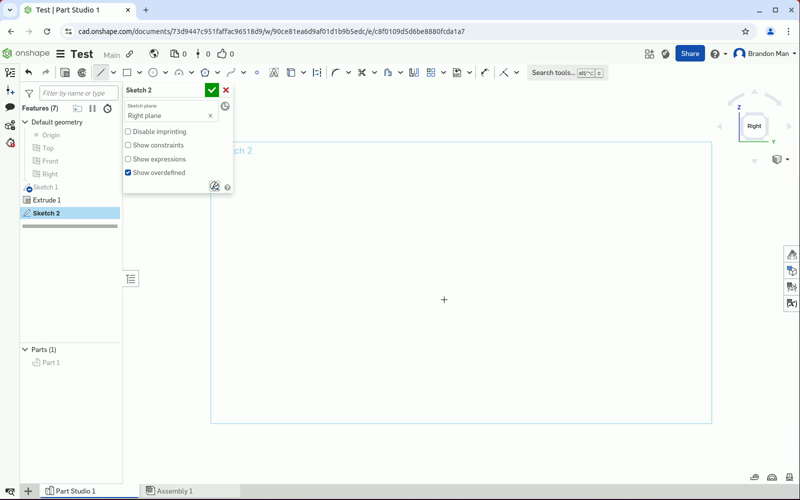
click(444, 299)
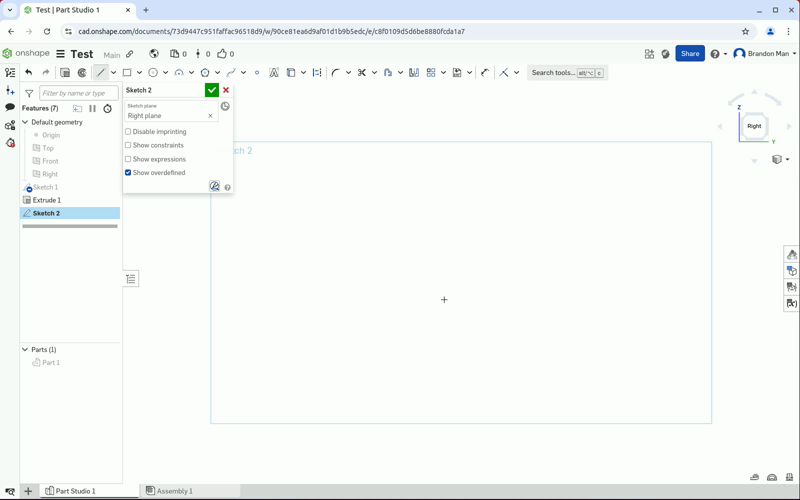
key_up(shift)
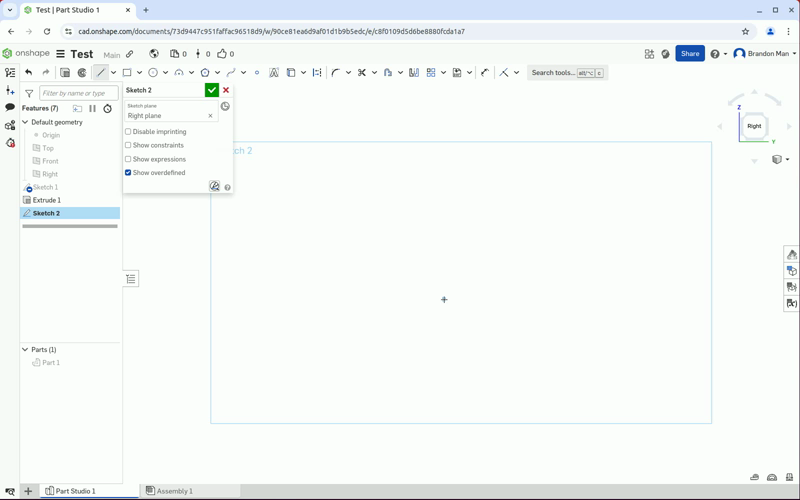
key_down(shift)
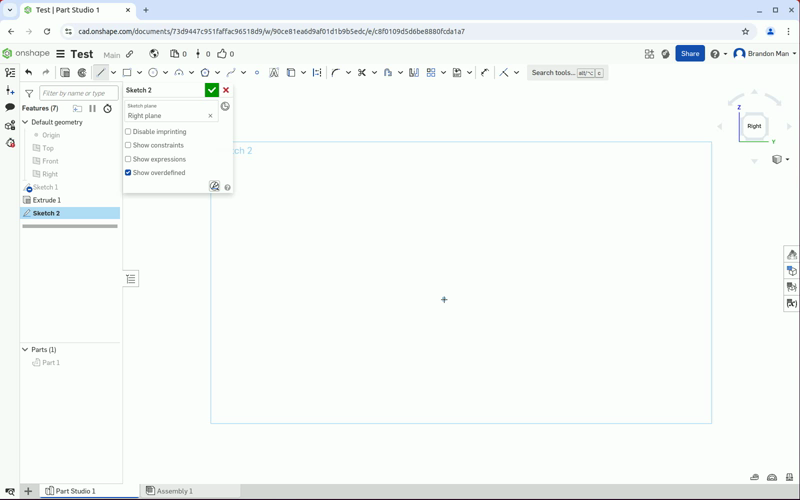
mouse_move(474, 299)
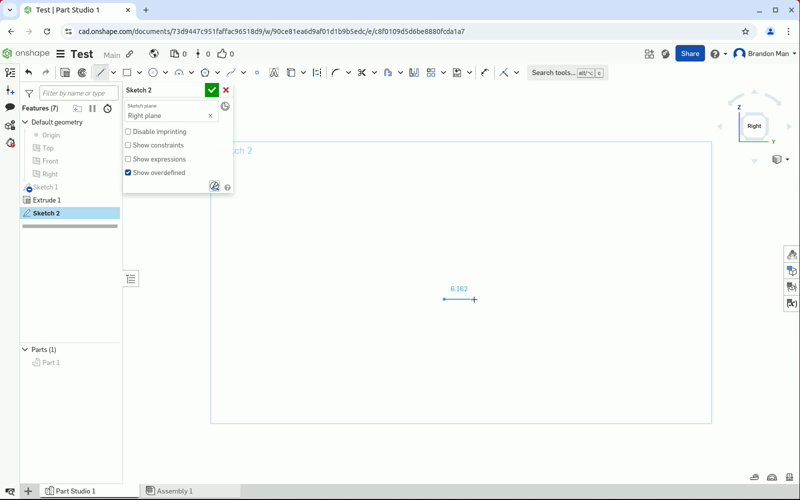
mouse_move(479, 299)
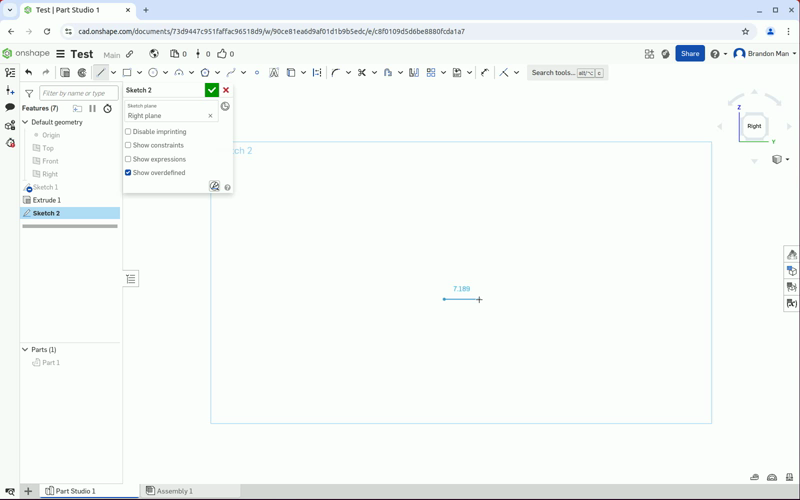
click(479, 299)
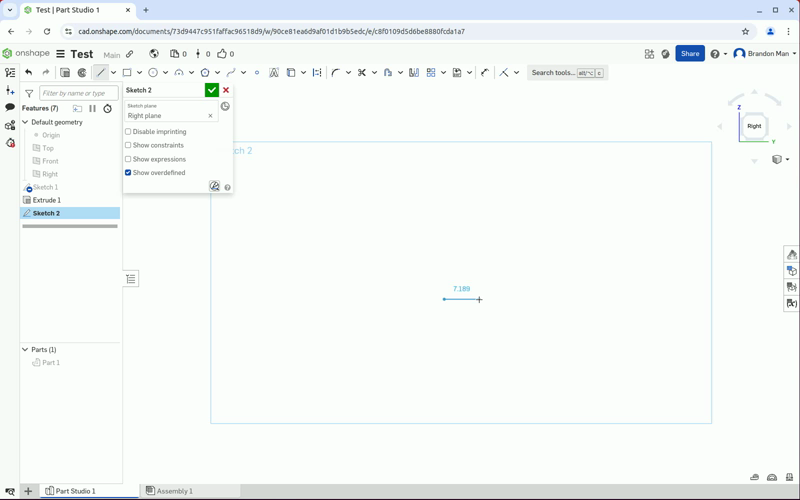
key_up(shift)
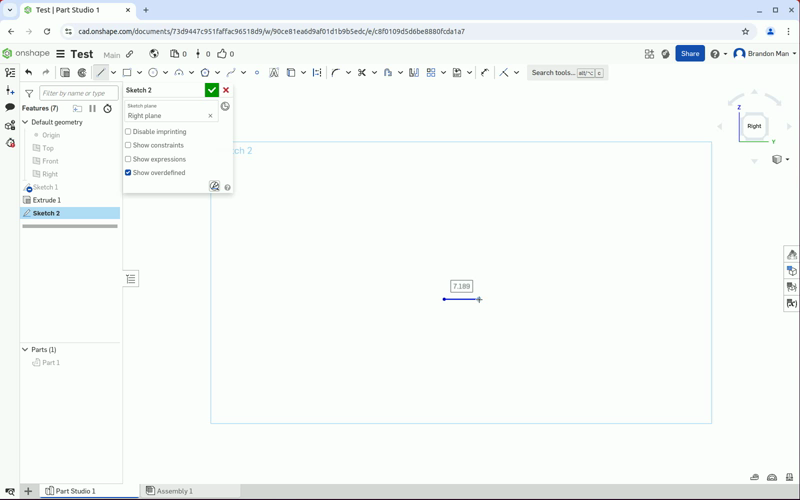
key_down(shift)
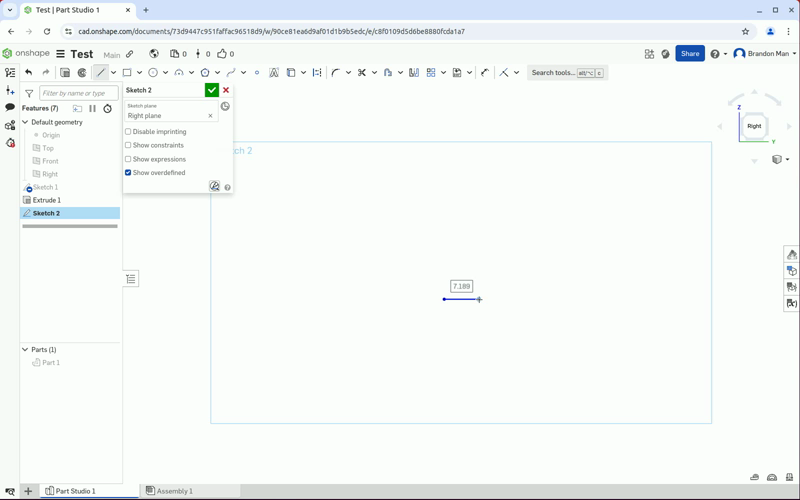
mouse_move(509, 299)
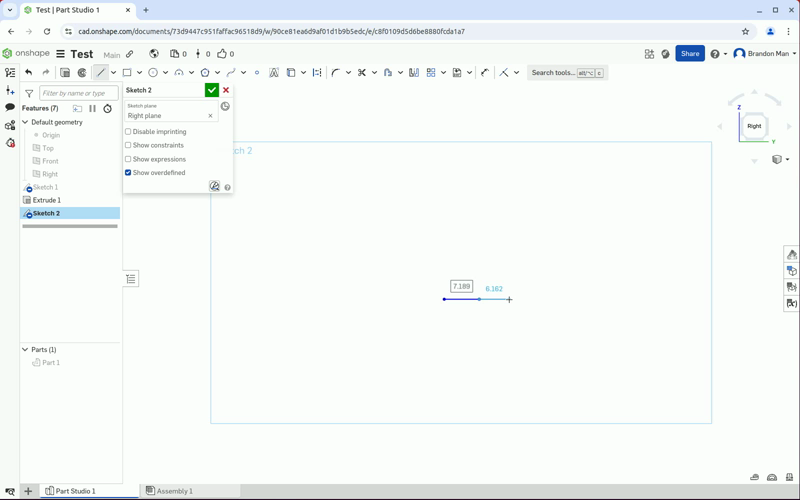
mouse_move(479, 264)
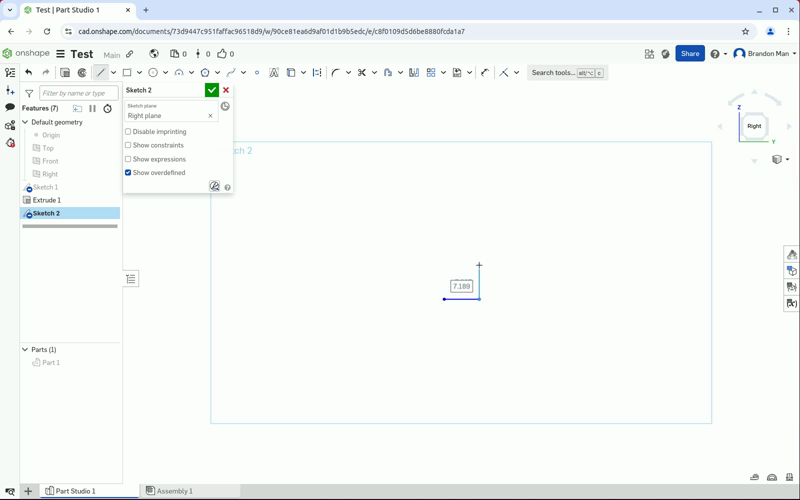
click(479, 264)
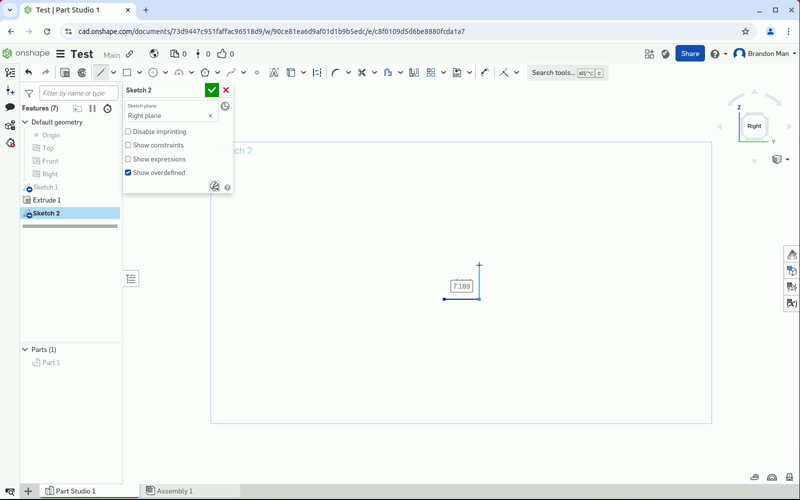
key_up(shift)
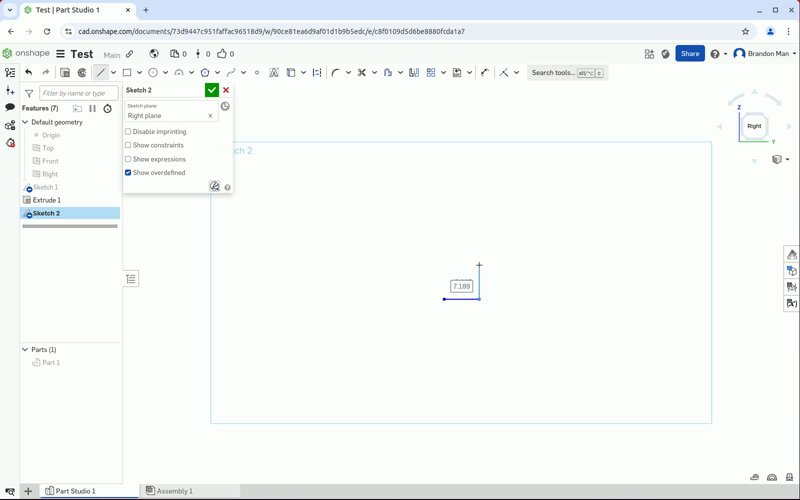
key_down(shift)
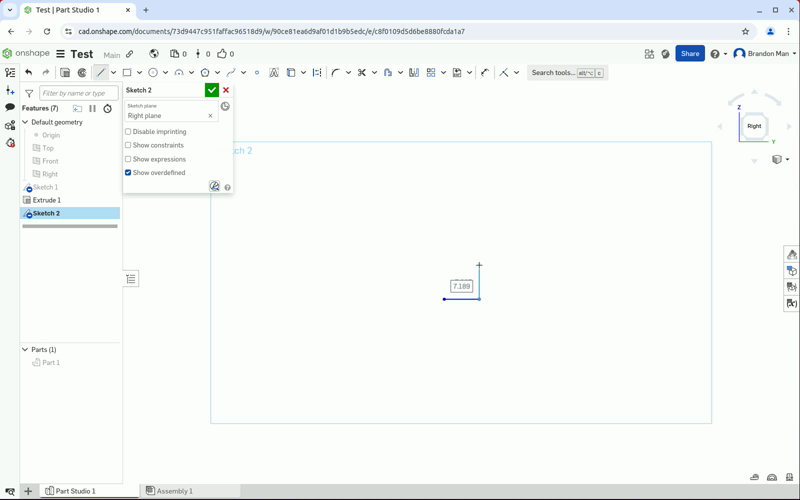
mouse_move(509, 264)
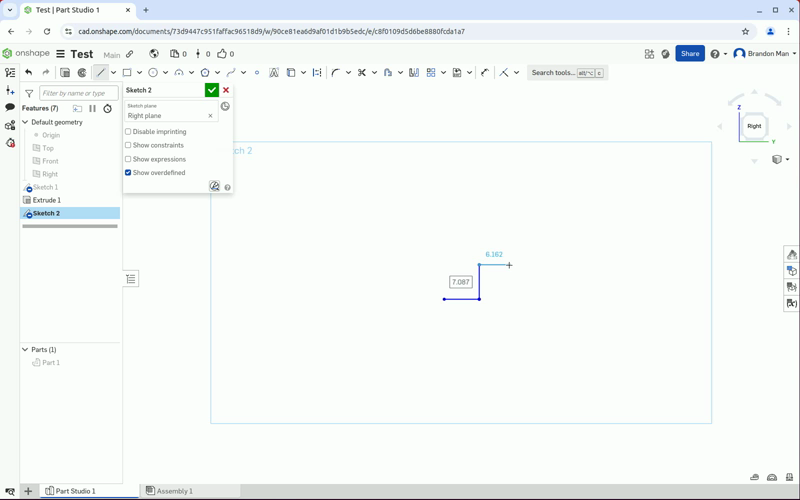
mouse_move(444, 264)
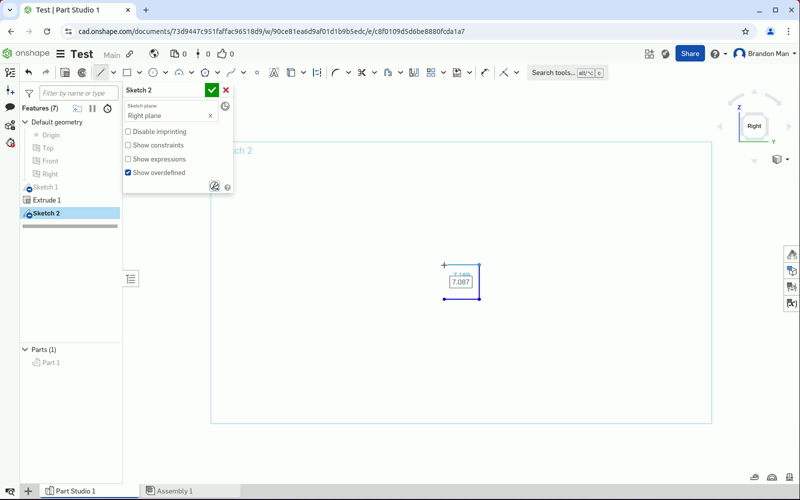
click(444, 264)
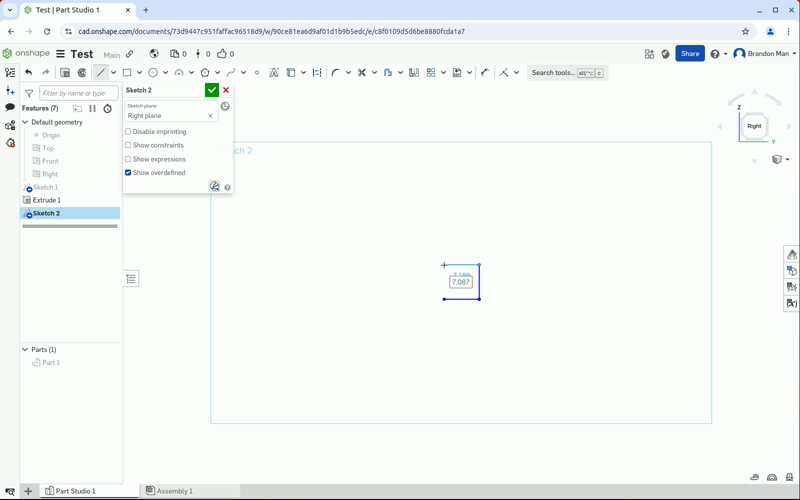
key_up(shift)
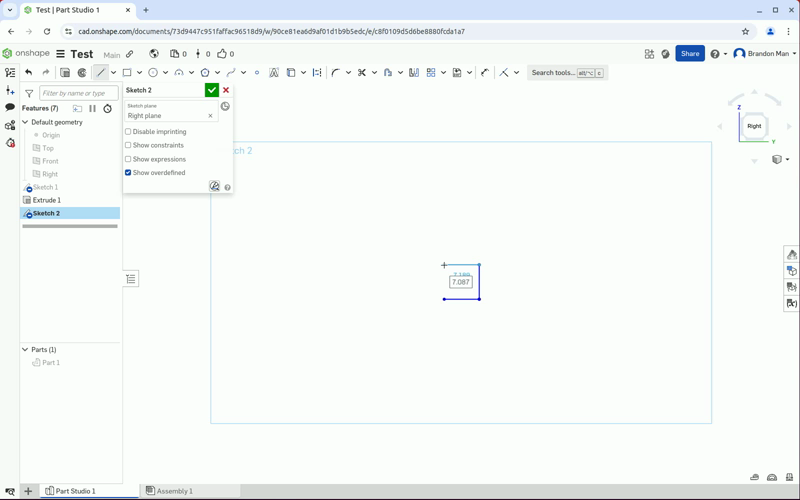
mouse_move(474, 264)
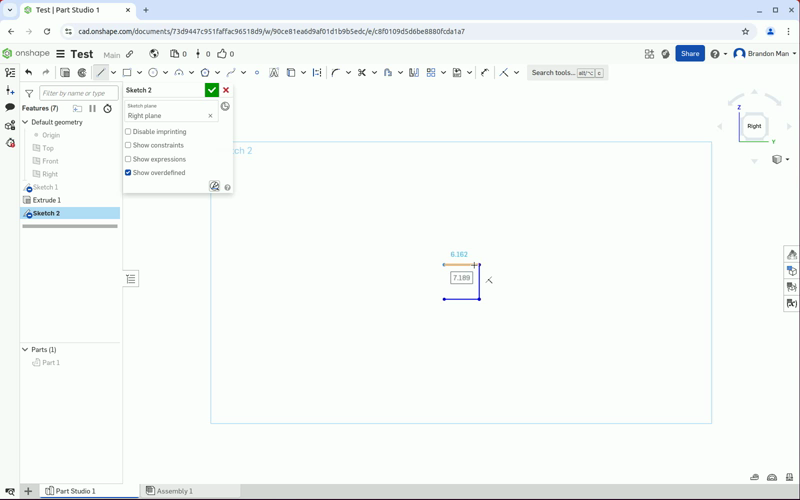
key_down(shift)
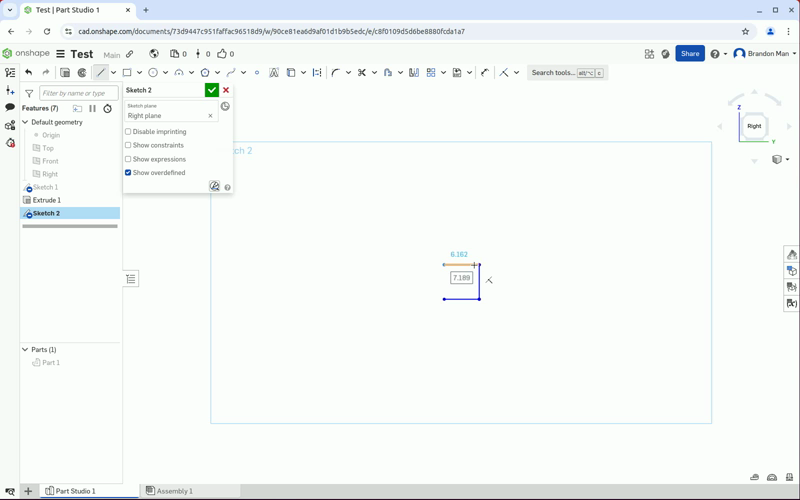
mouse_move(444, 299)
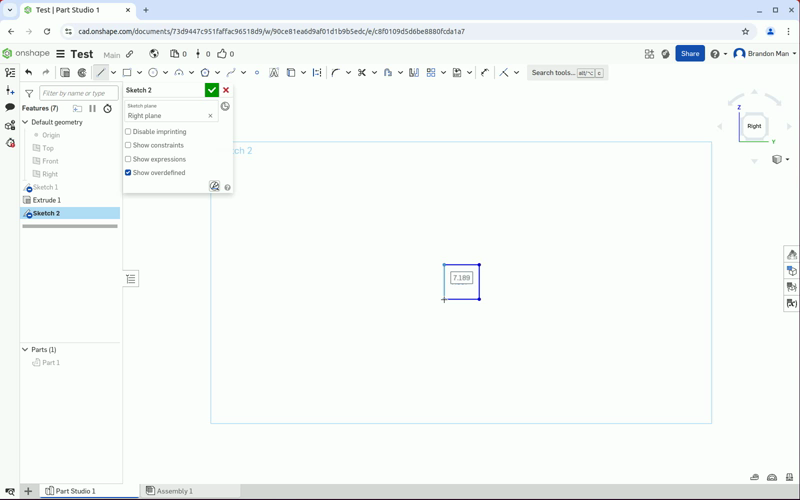
key_up(shift)
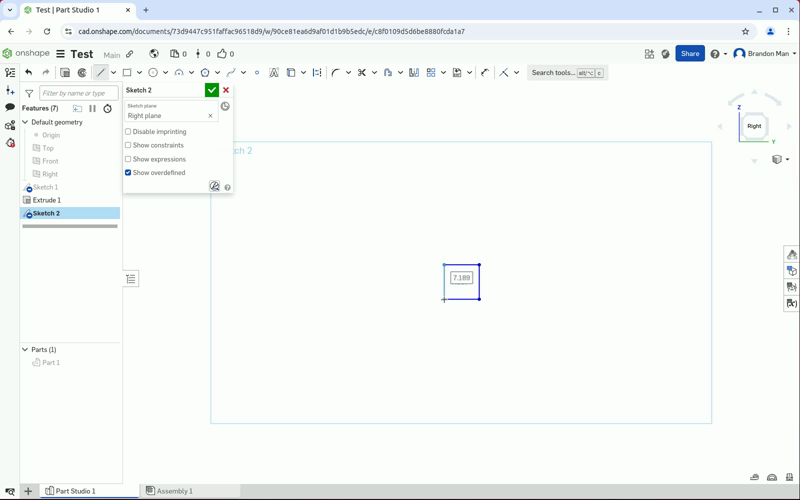
click(444, 299)
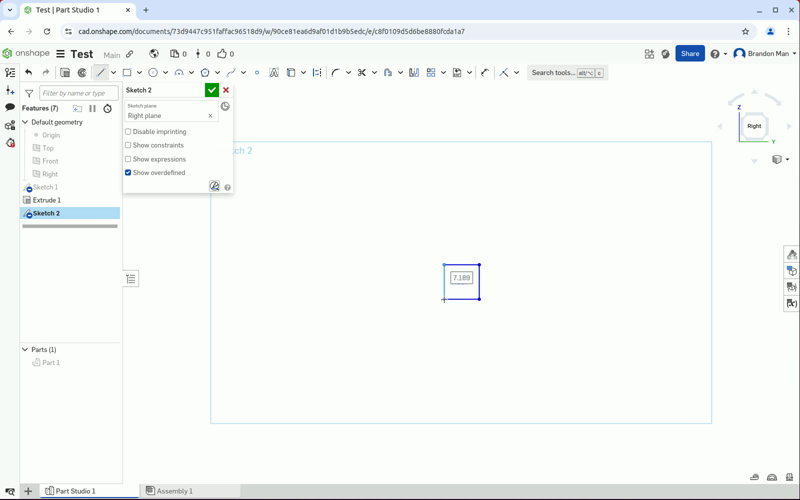
key(esc)
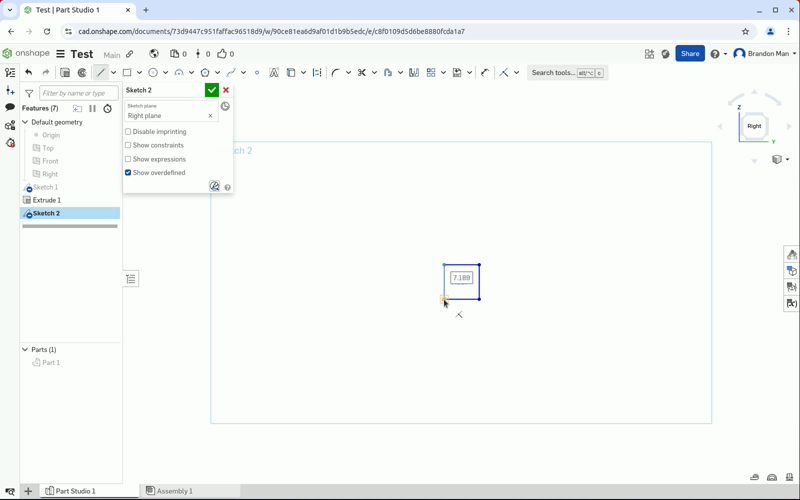
key(c)
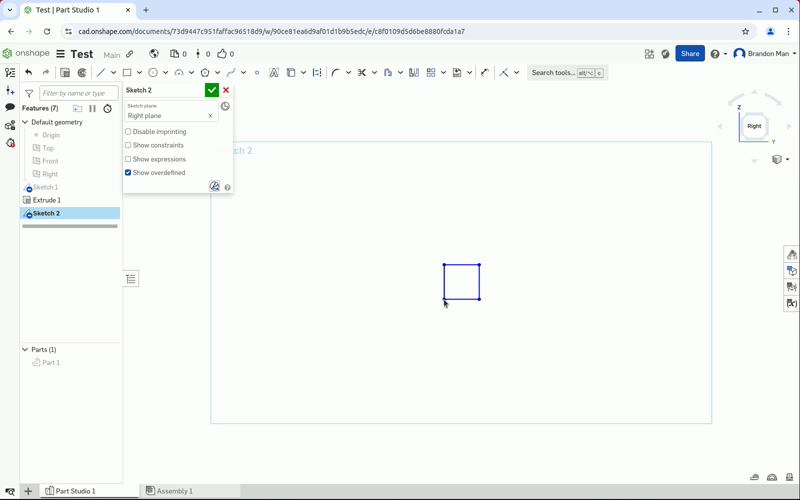
key_down(shift)
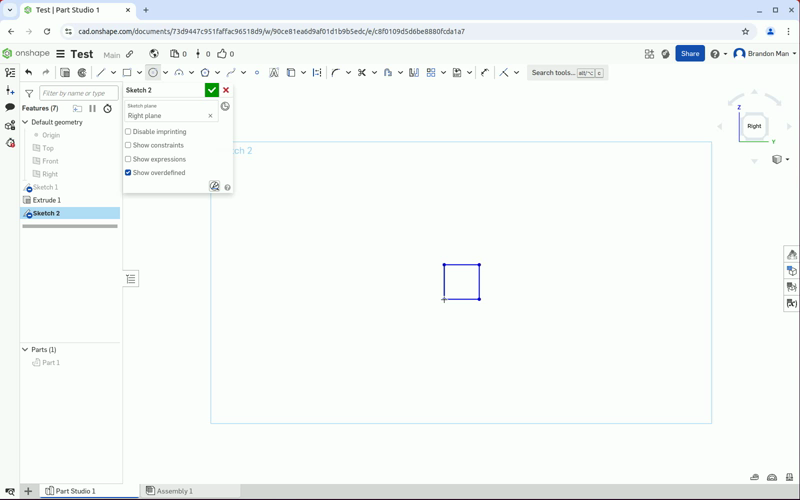
mouse_move(461, 281)
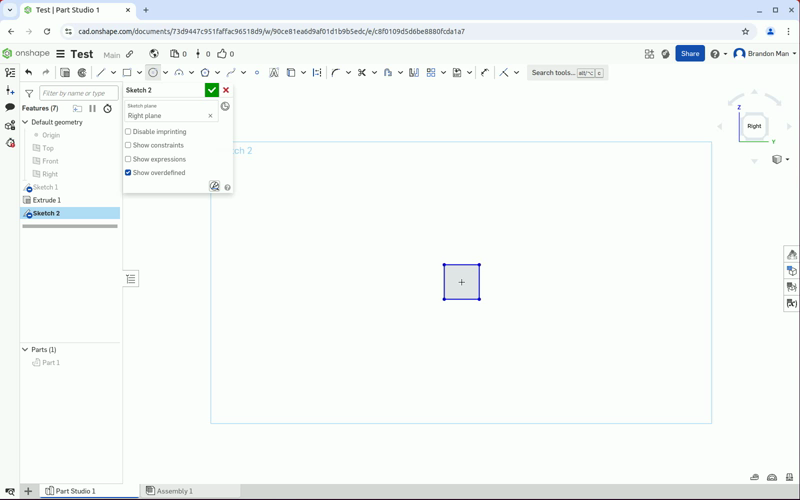
click(461, 281)
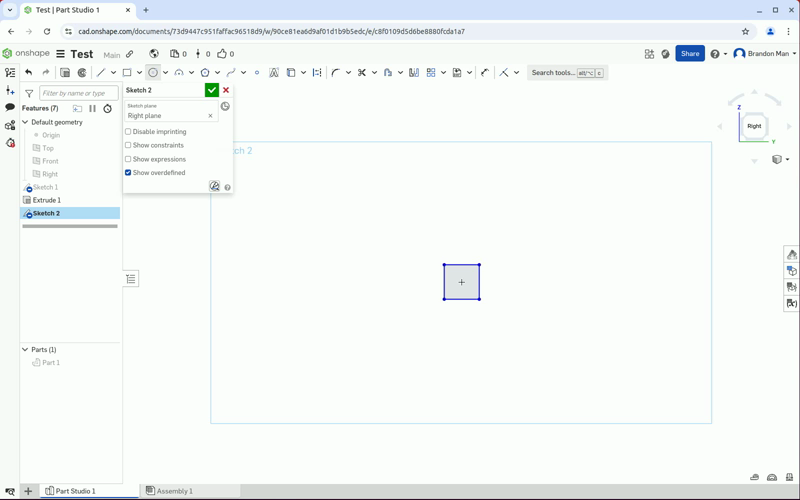
key_up(shift)
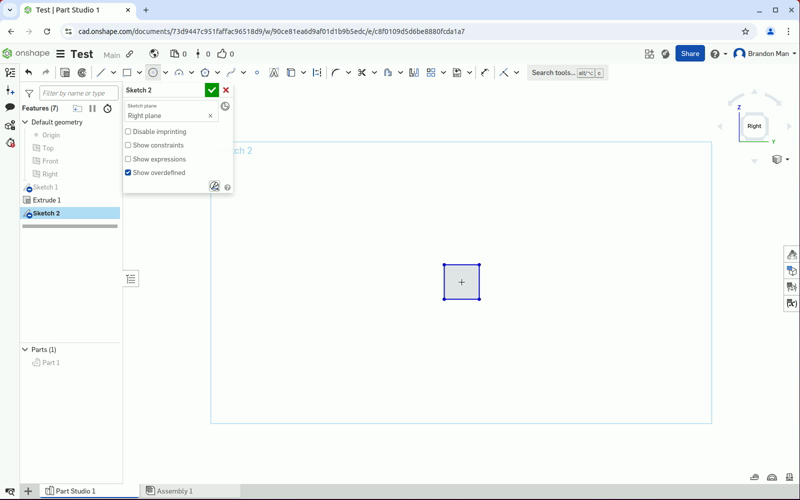
mouse_move(478, 281)
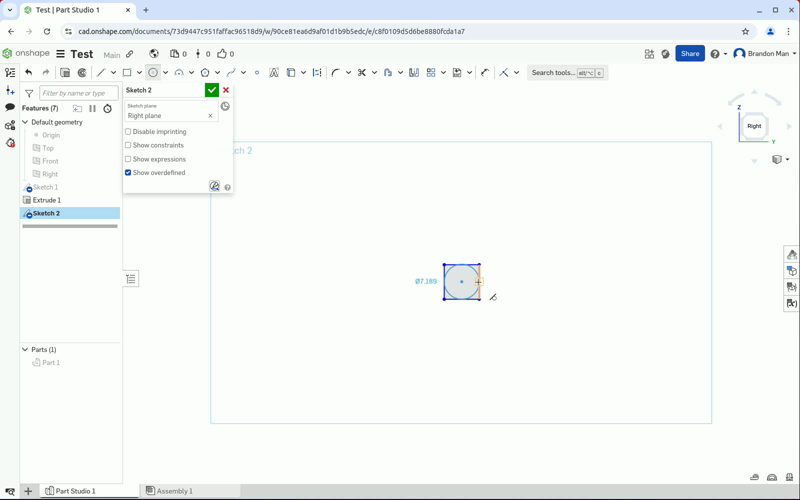
click(478, 281)
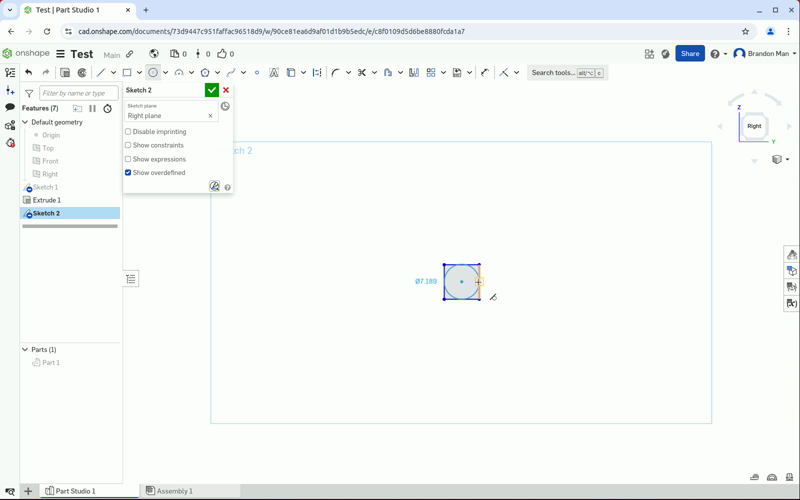
key(esc)
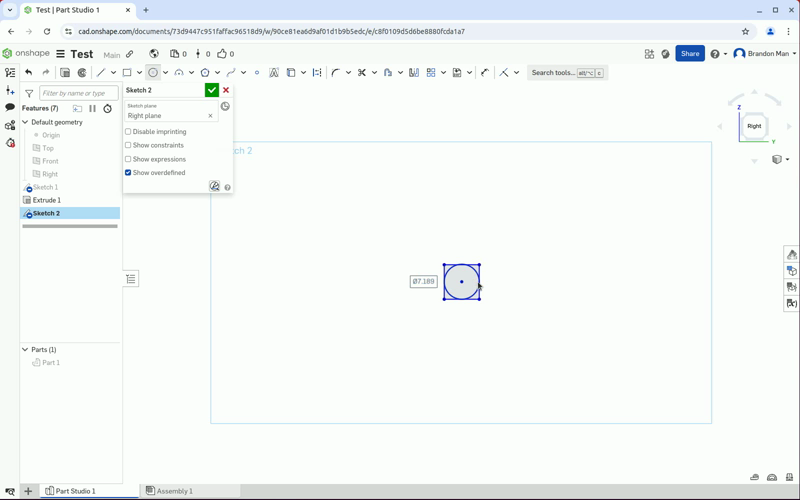
mouse_move(449, 269)
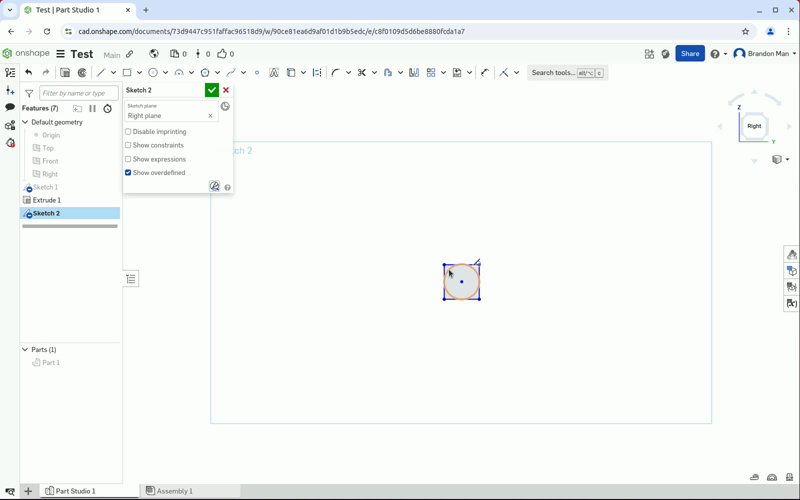
scroll(6)
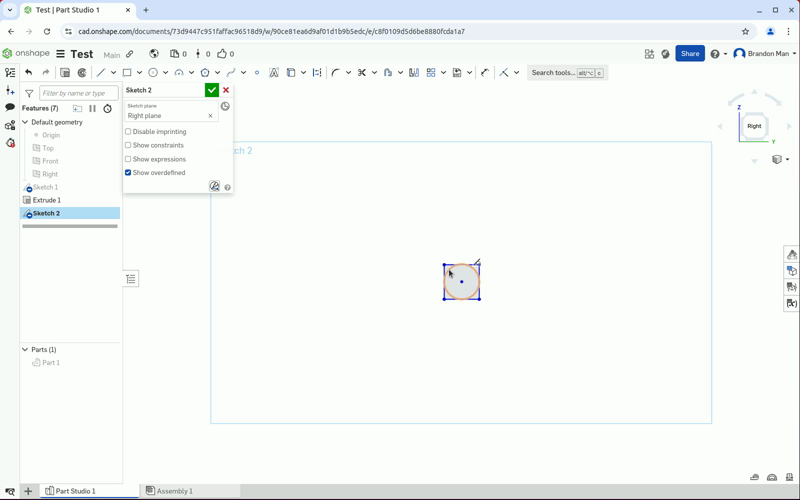
scroll(6)
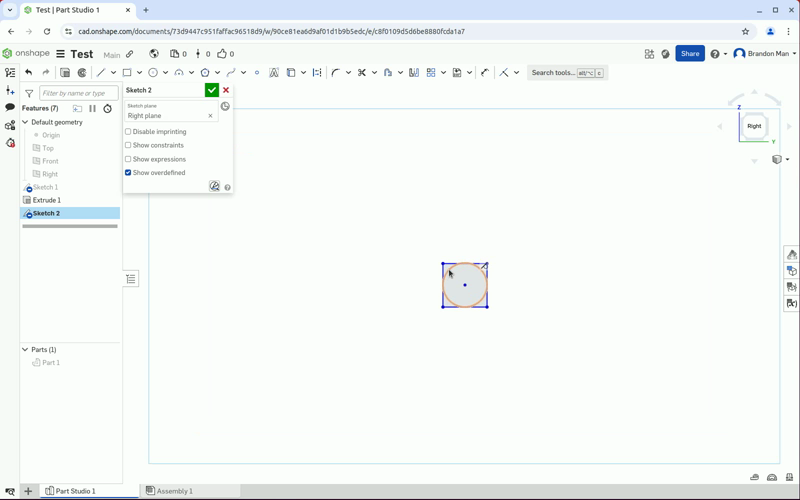
scroll(6)
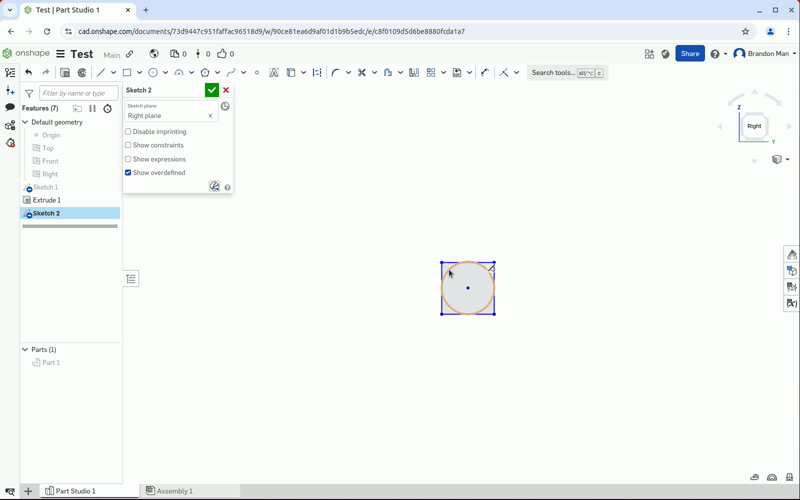
scroll(6)
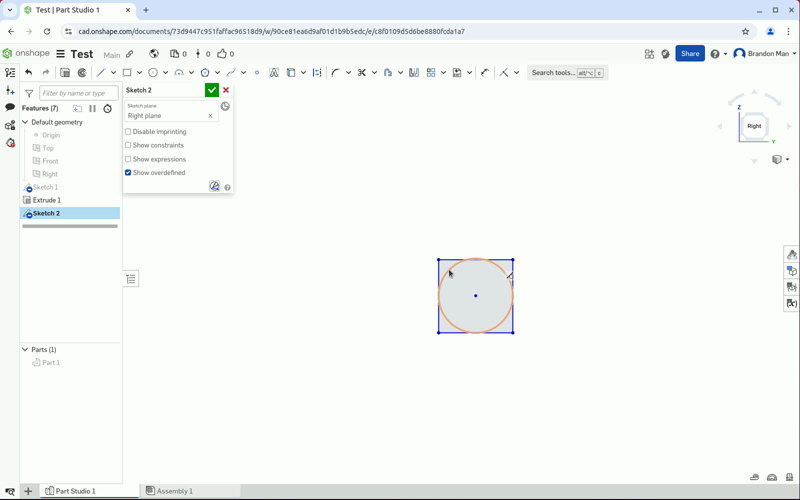
scroll(6)
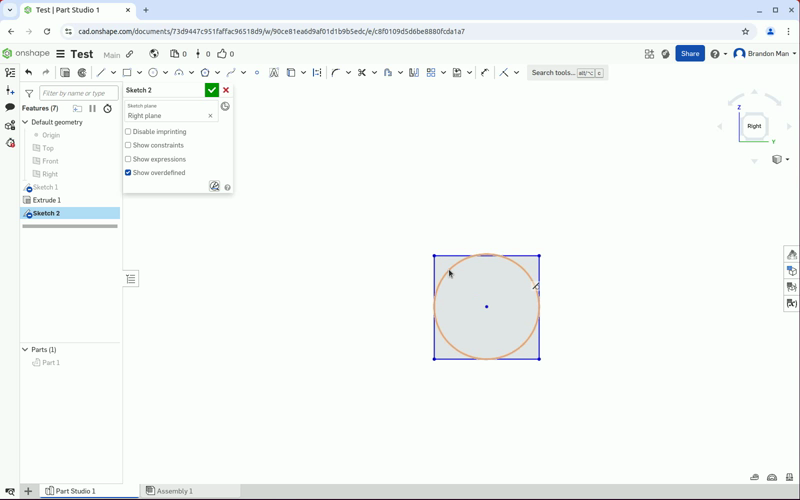
scroll(6)
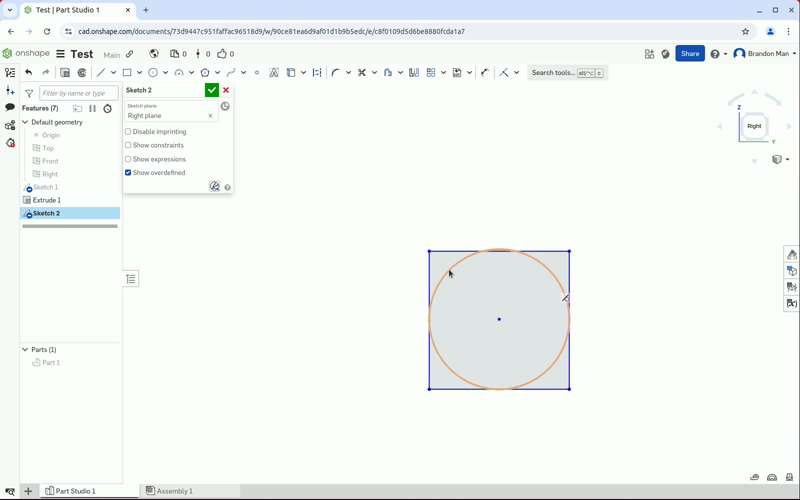
scroll(6)
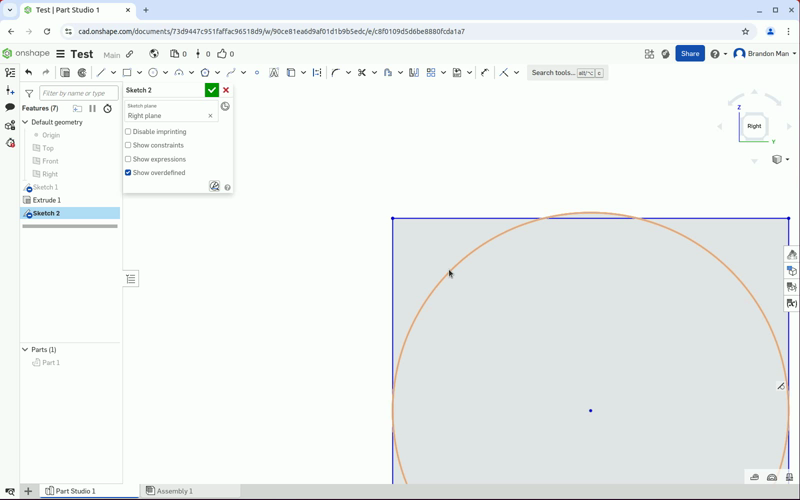
click(449, 269)
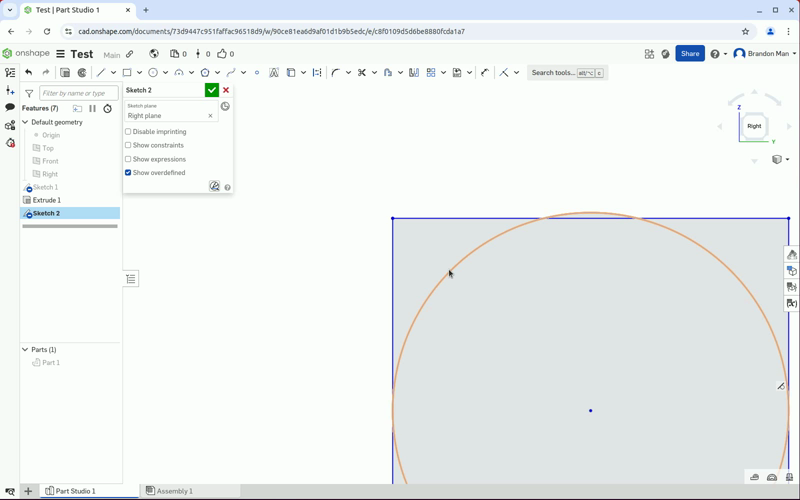
scroll(-6)
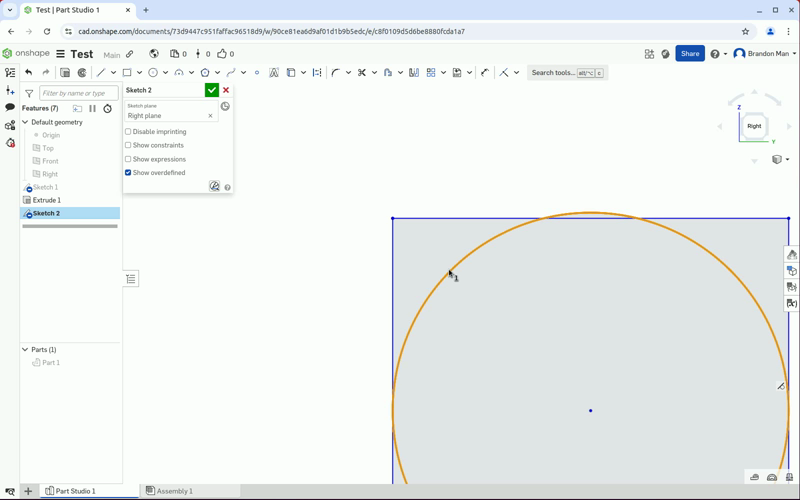
scroll(-6)
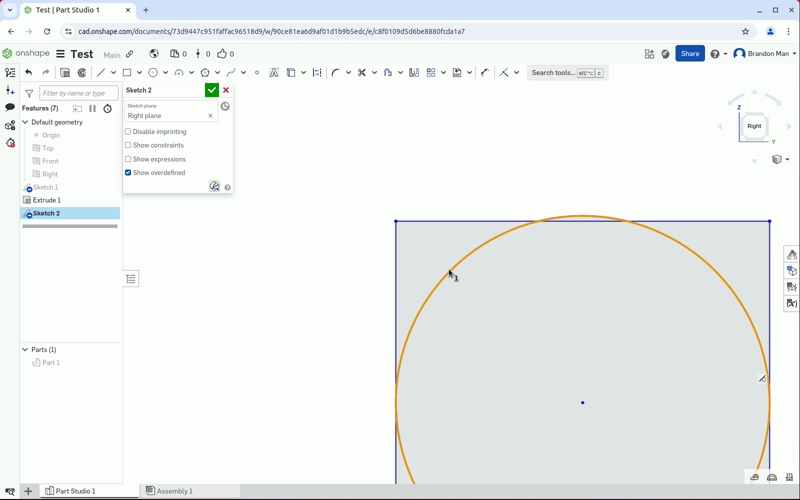
scroll(-6)
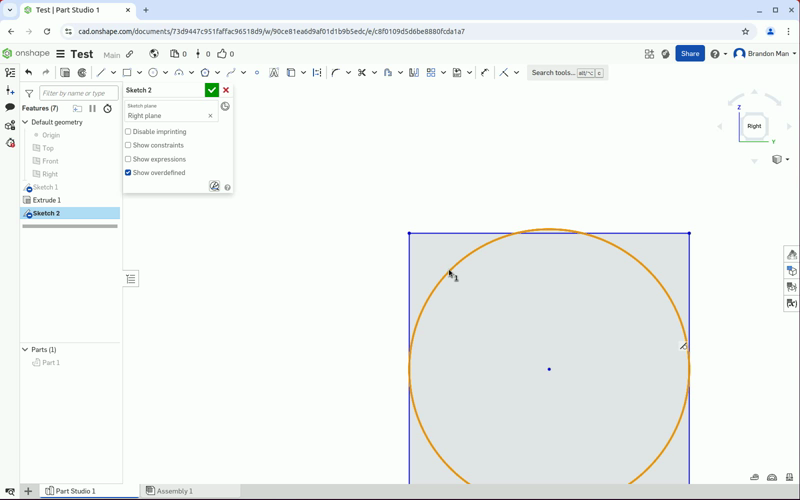
scroll(-6)
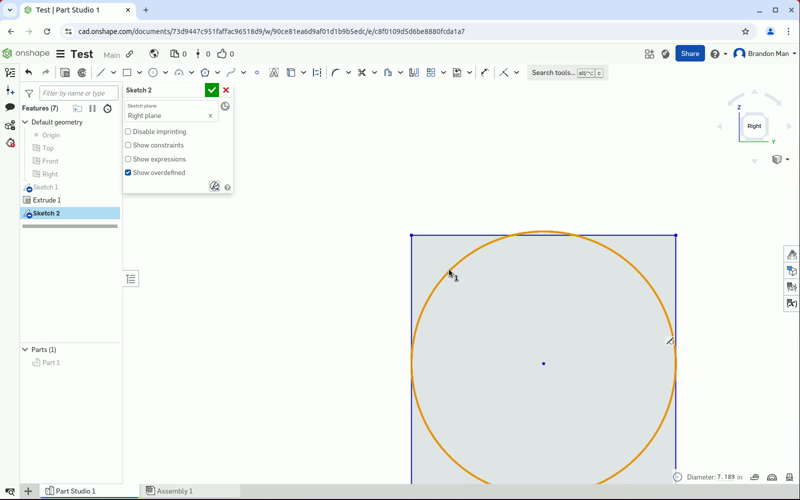
scroll(-6)
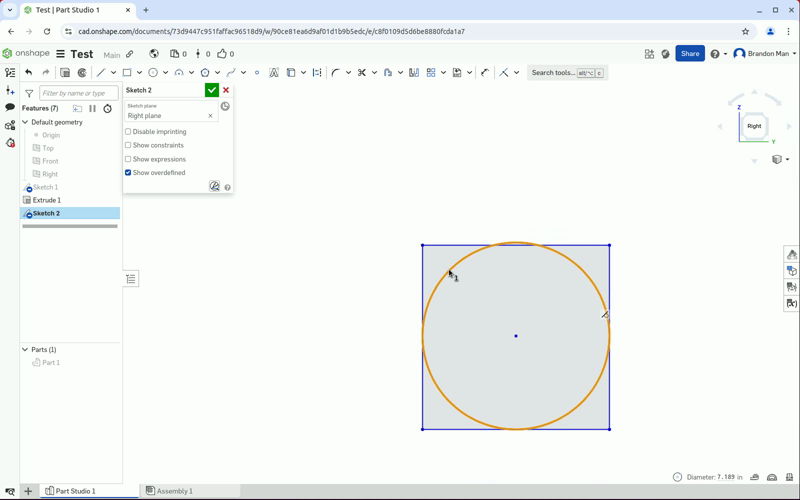
scroll(-6)
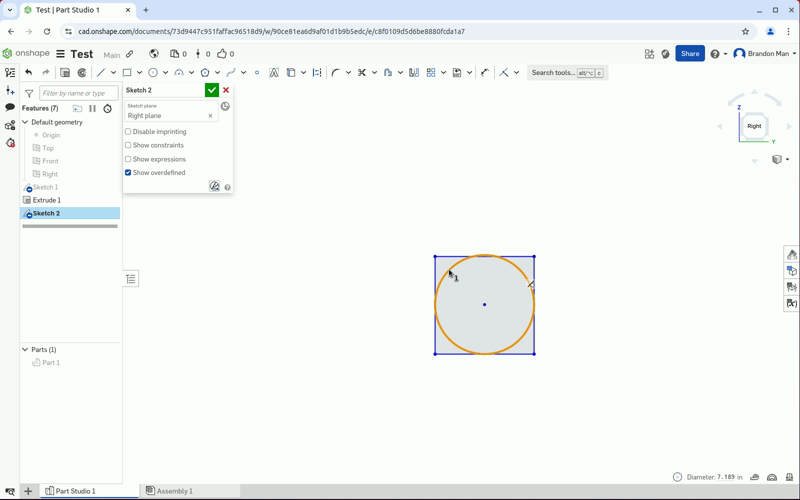
scroll(-6)
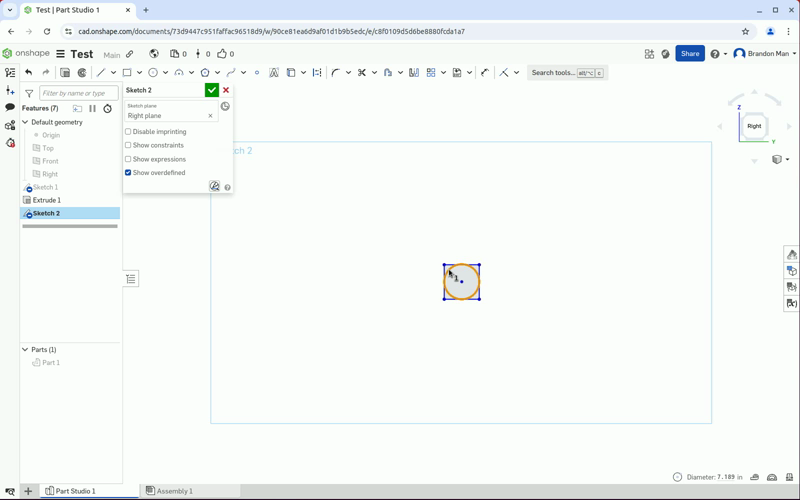
mouse_move(73, 352)
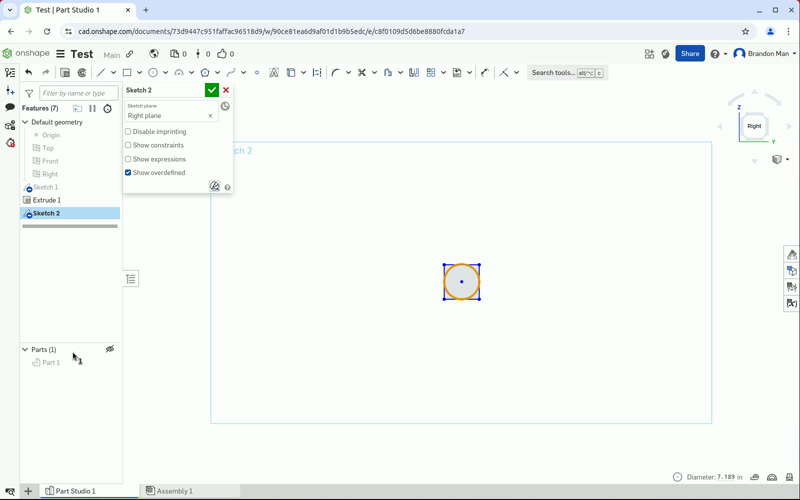
key(shift+y)
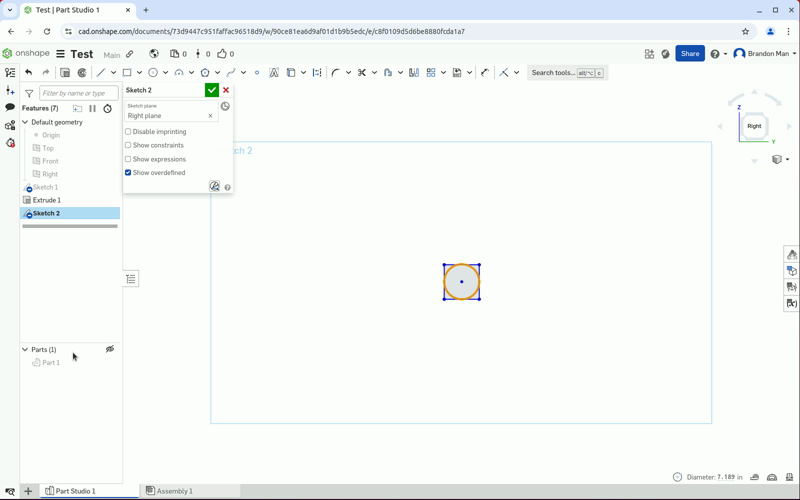
key(shift+e)
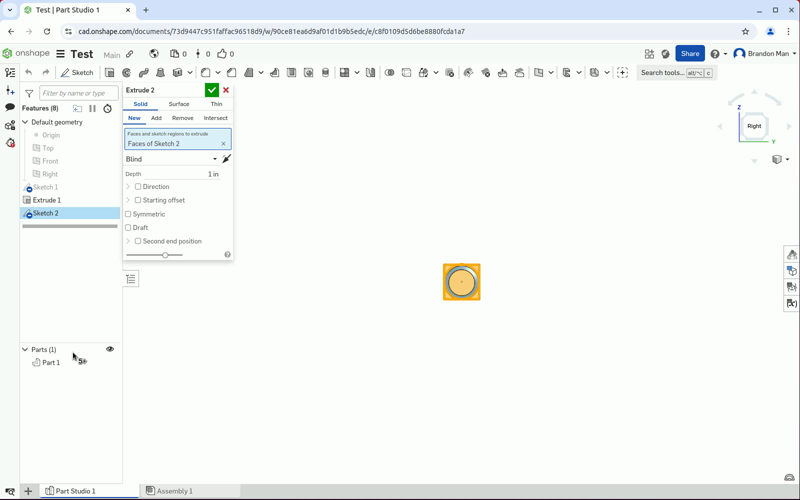
mouse_move(143, 106)
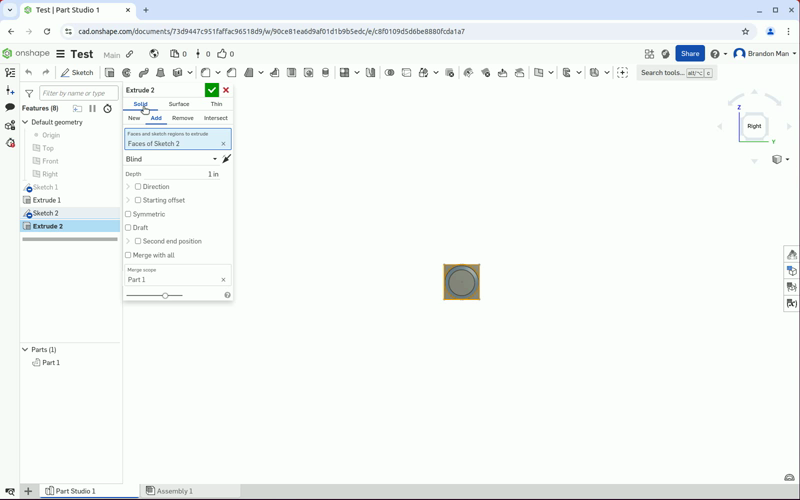
click(143, 106)
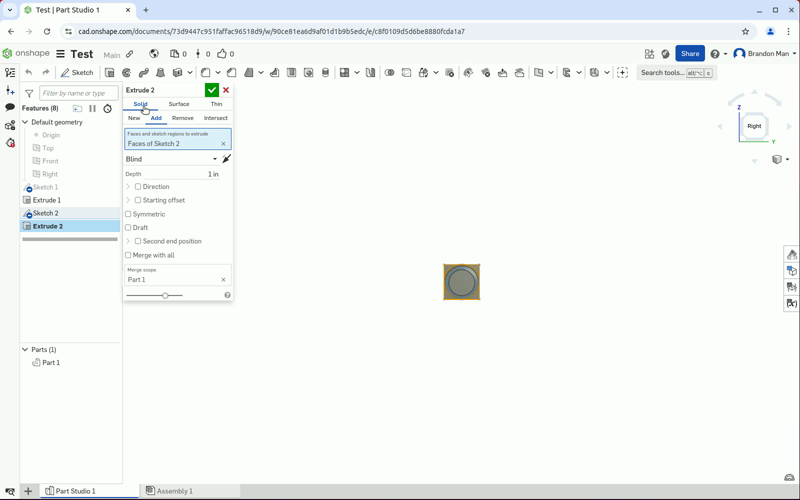
mouse_move(137, 120)
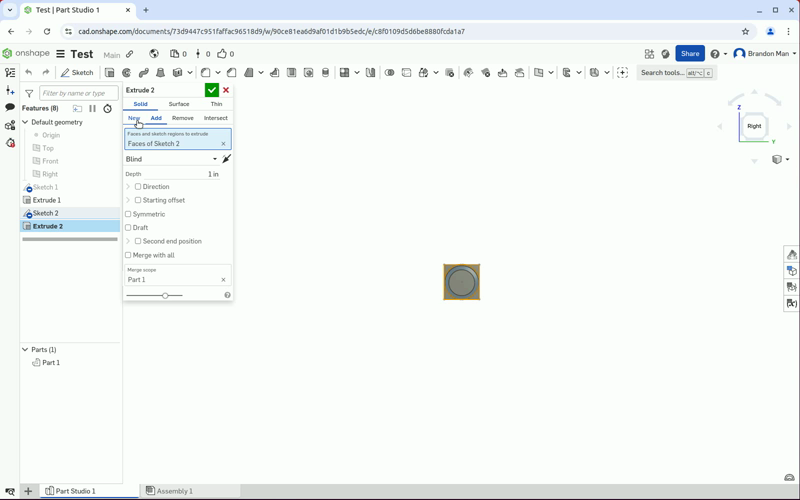
click(137, 120)
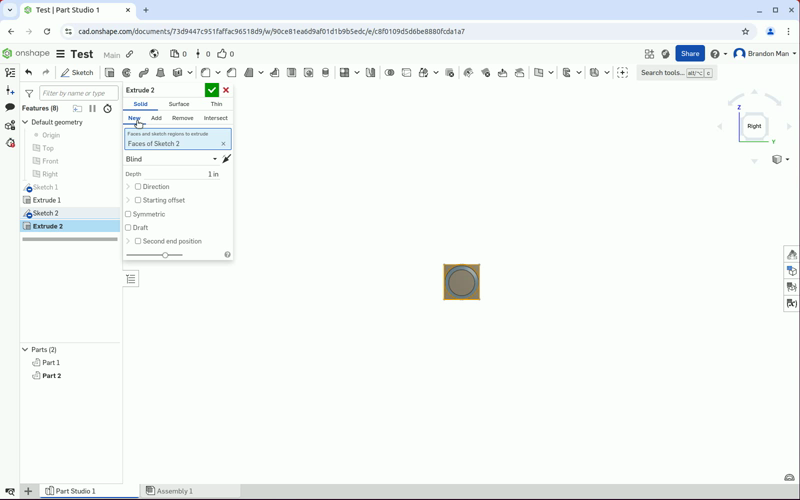
key(tab, 4)
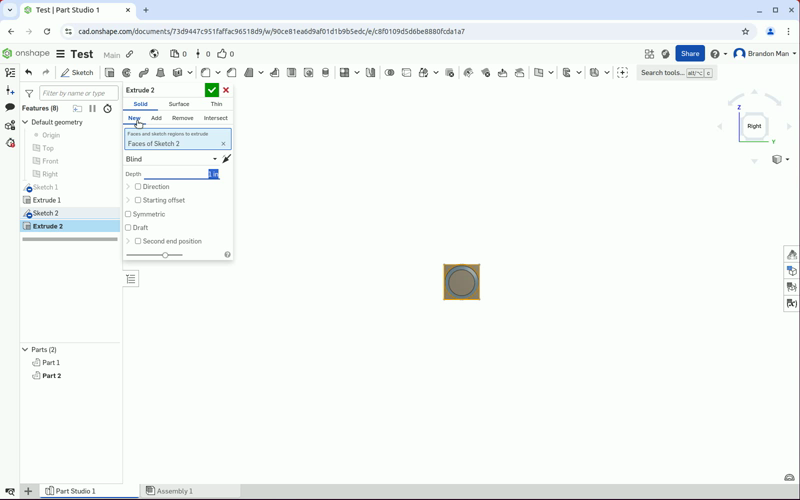
text(18.535)
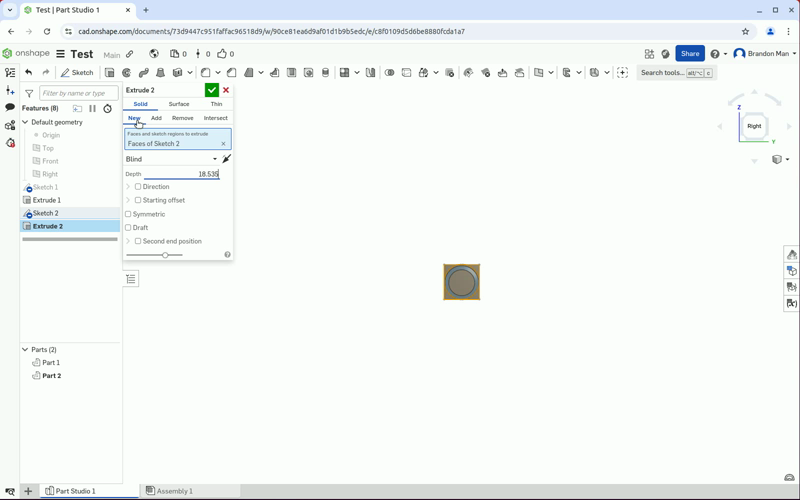
key(enter)
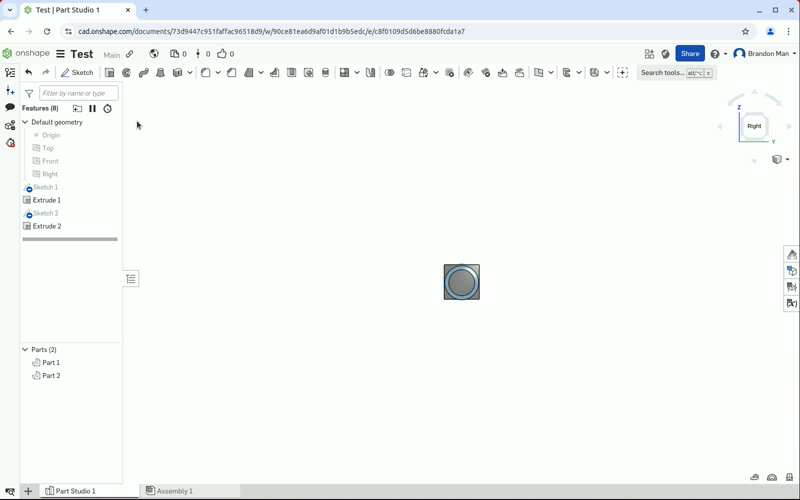
key(shift+h)
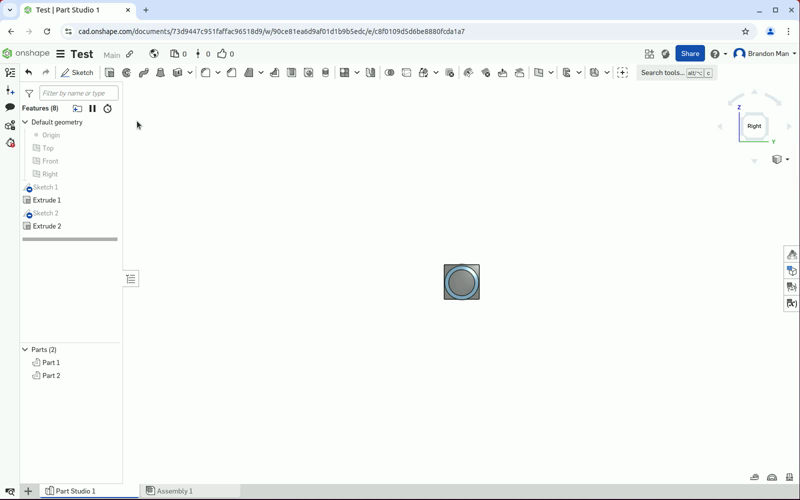
key(shift+h)
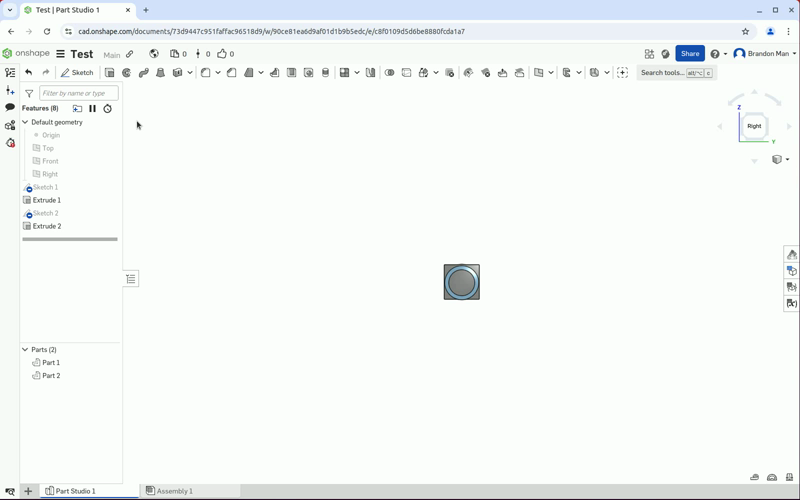
mouse_move(73, 189)
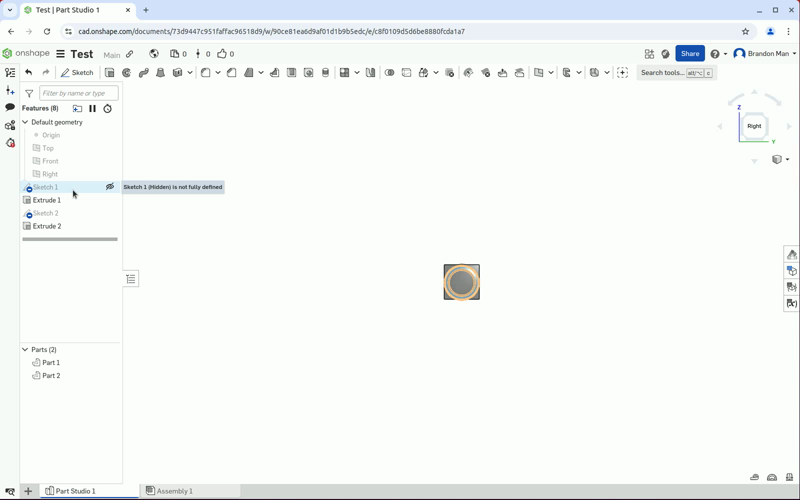
click(73, 189)
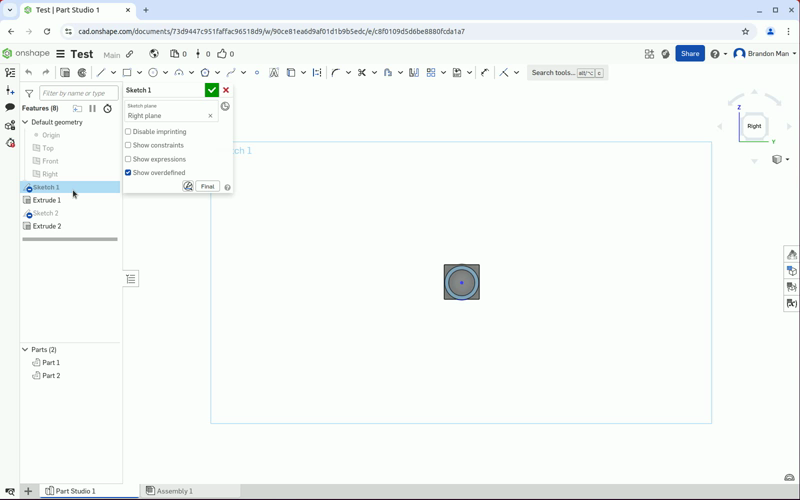
mouse_move(229, 92)
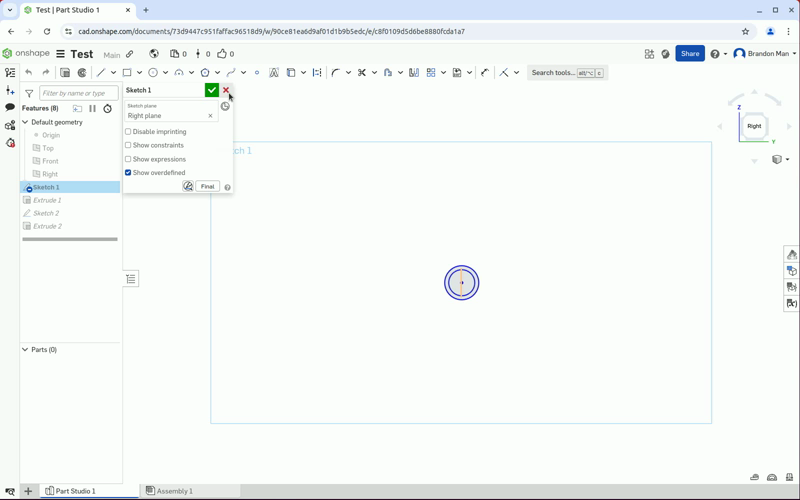
click(229, 92)
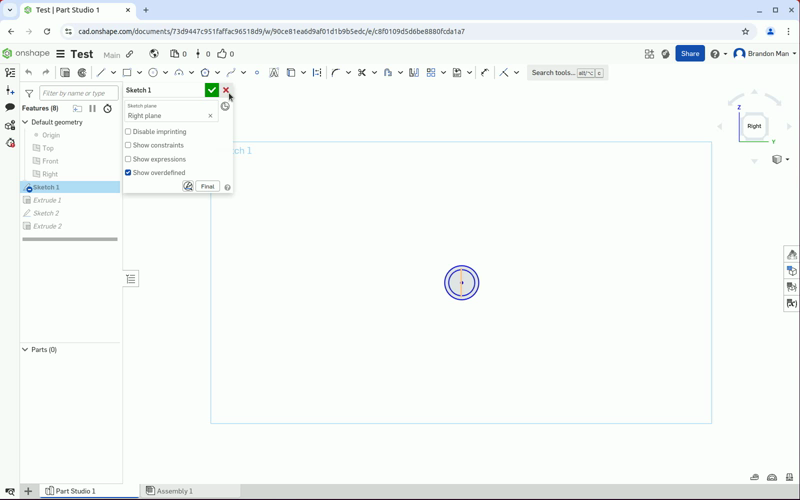
key(shift+s)
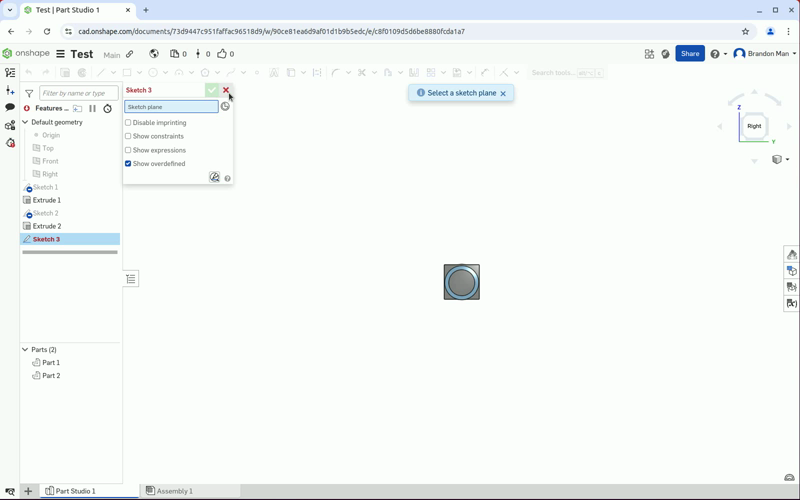
mouse_move(73, 176)
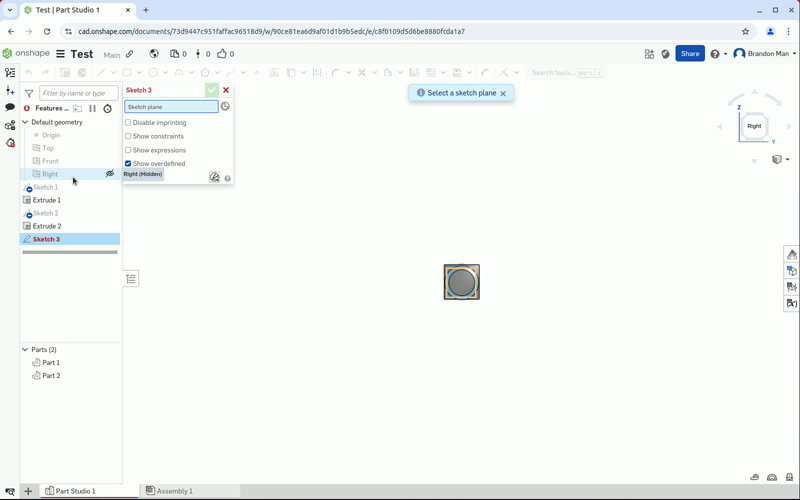
click(73, 176)
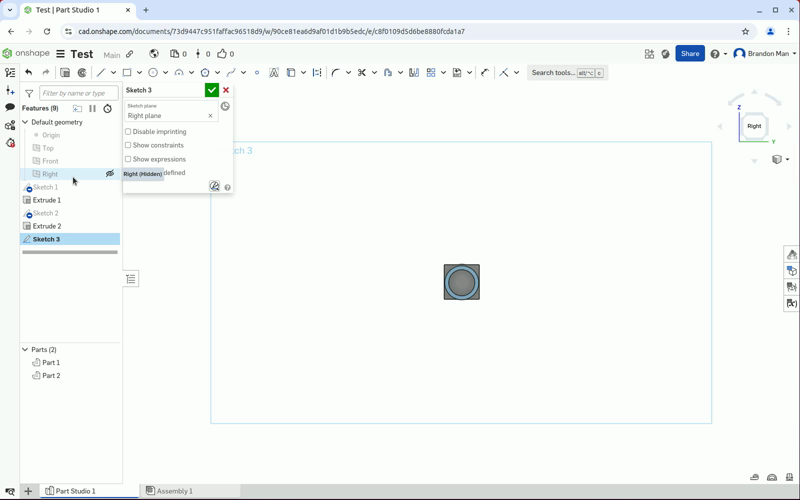
mouse_move(73, 352)
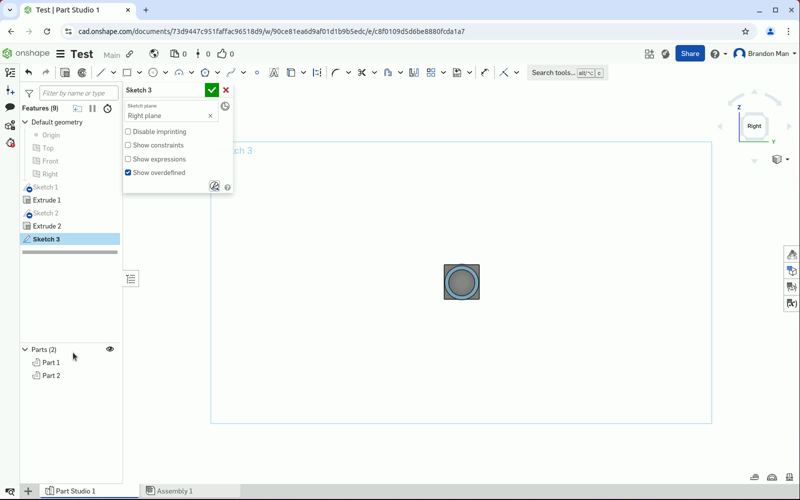
key(y)
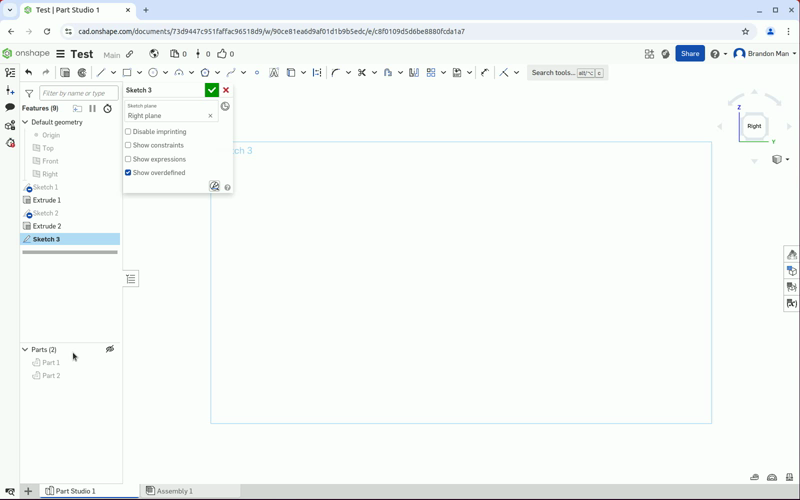
key(c)
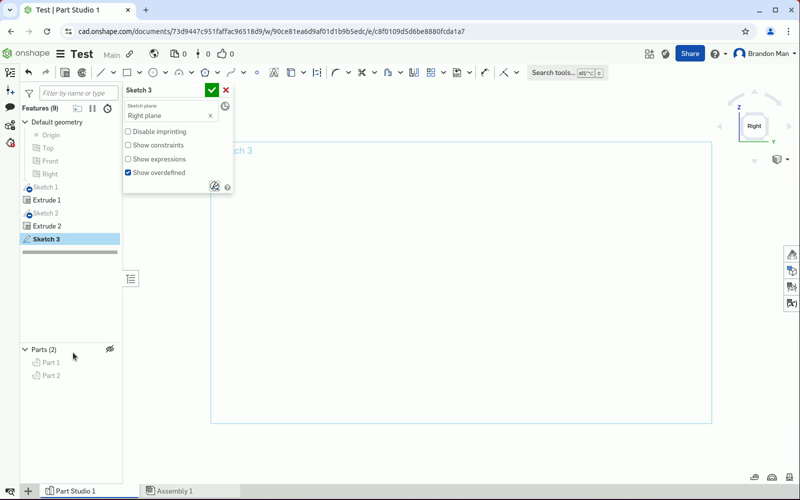
key_down(shift)
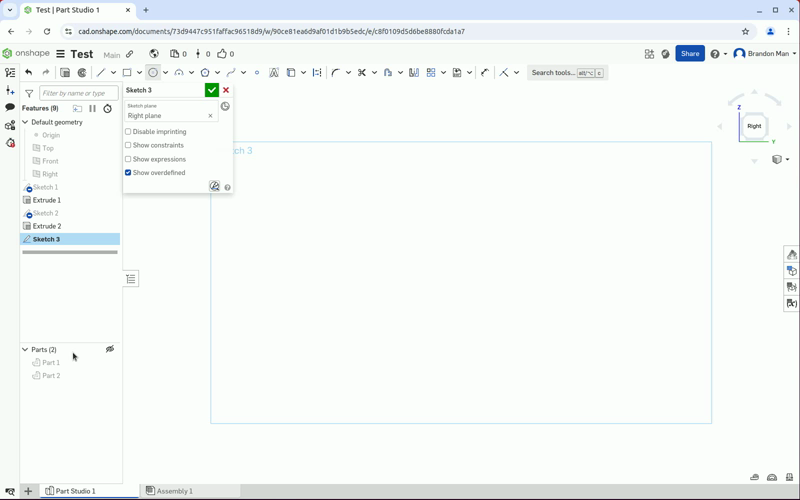
mouse_move(460, 282)
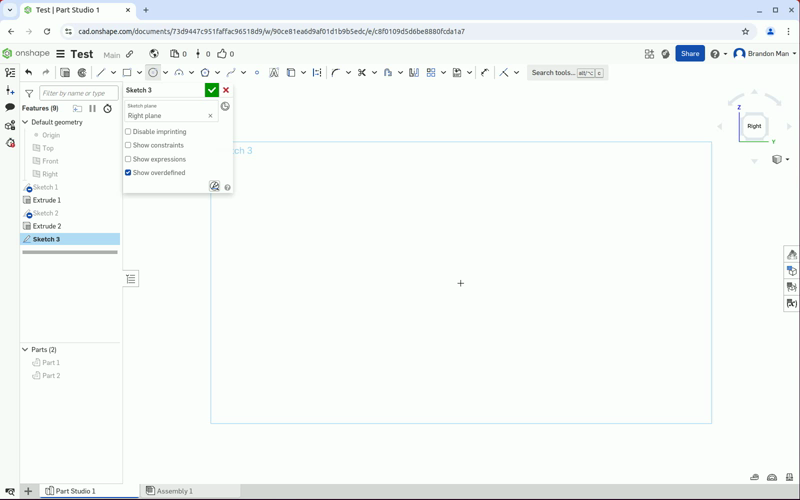
click(460, 282)
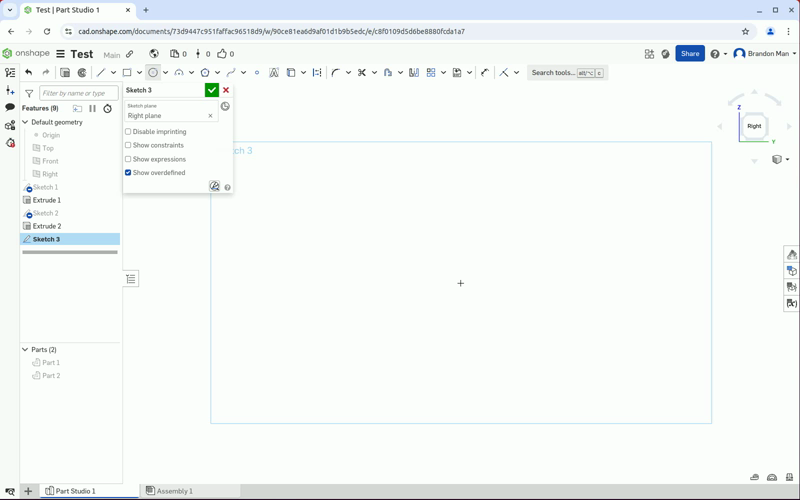
key_up(shift)
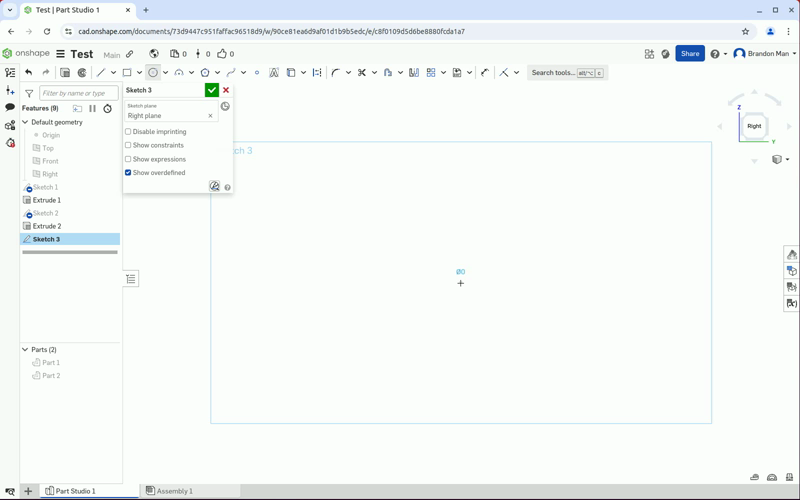
mouse_move(528, 282)
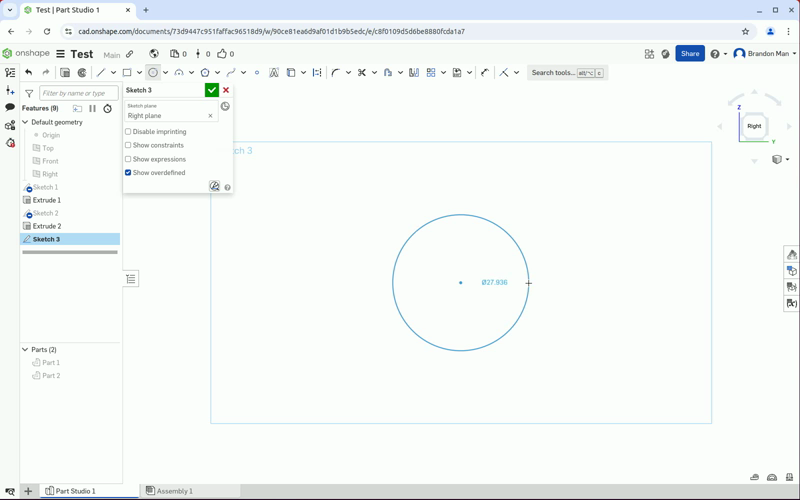
click(528, 282)
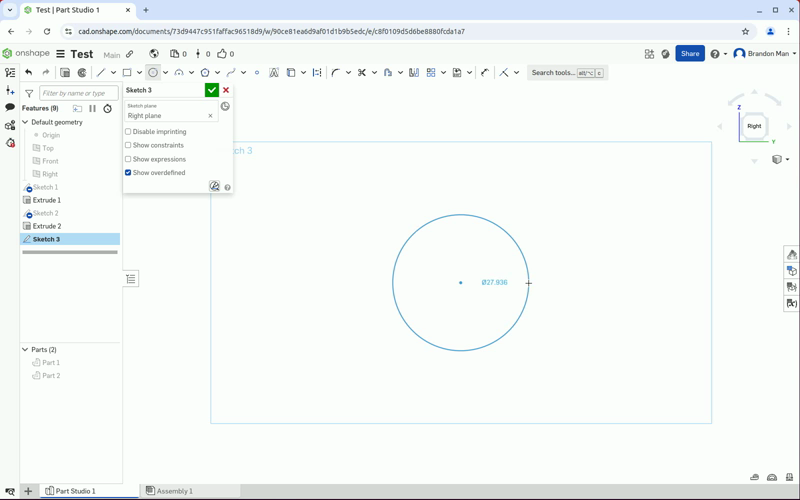
key(esc)
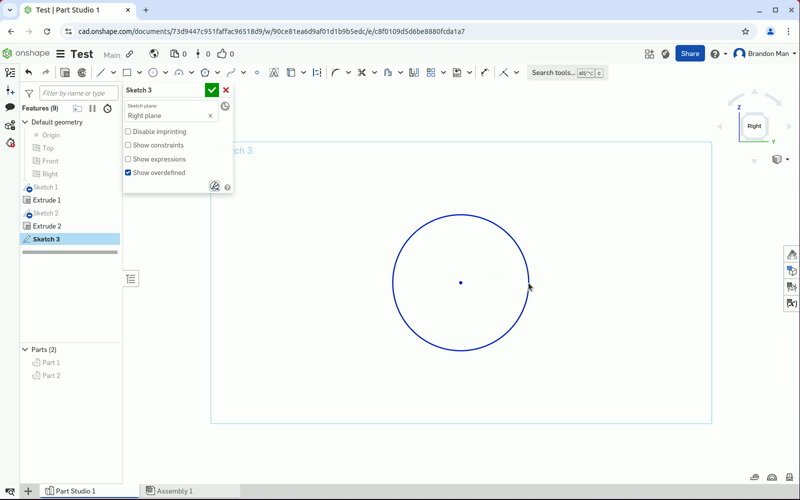
key(l)
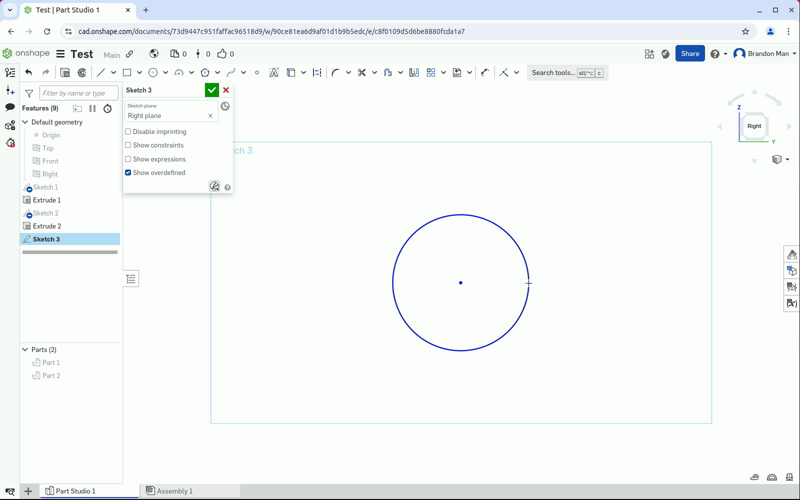
key_down(shift)
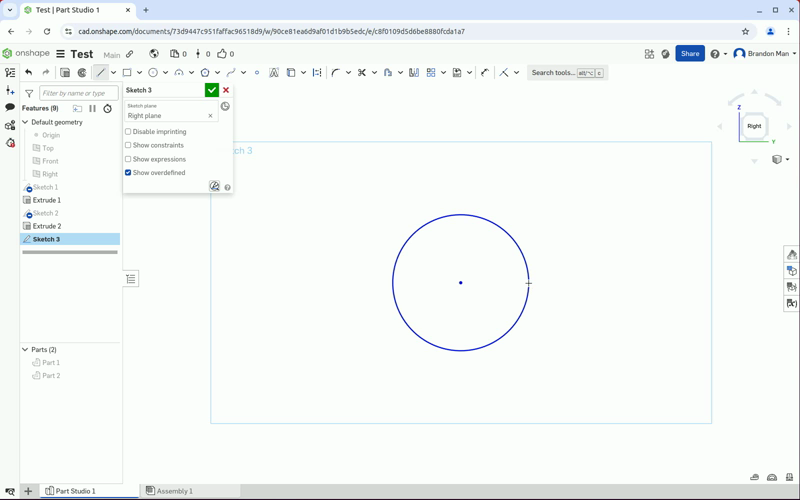
mouse_move(443, 300)
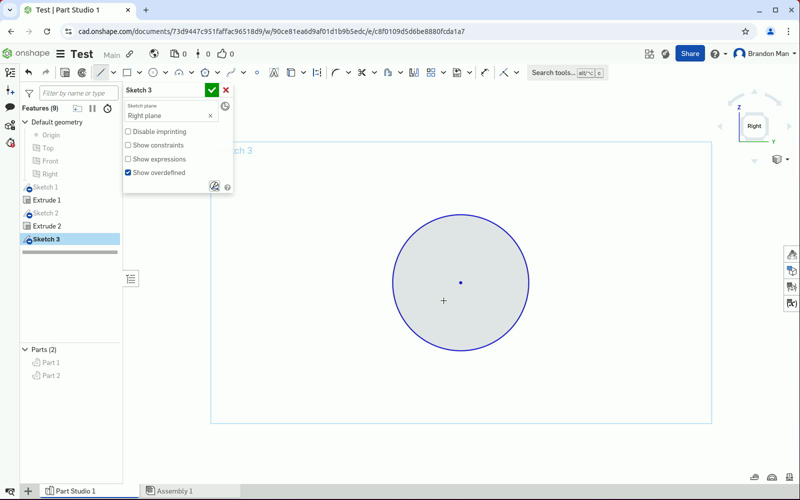
click(443, 300)
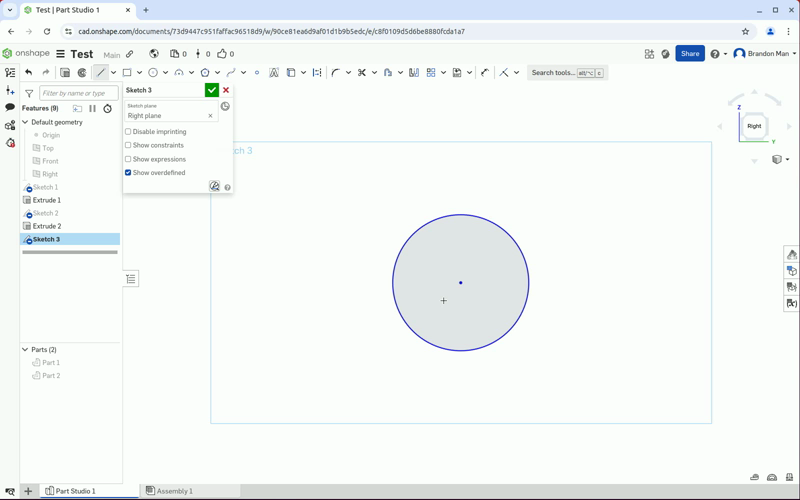
key_up(shift)
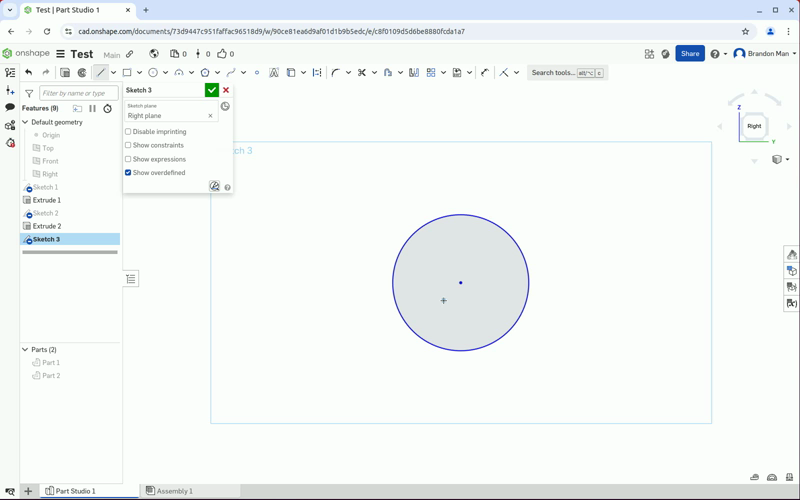
key_down(shift)
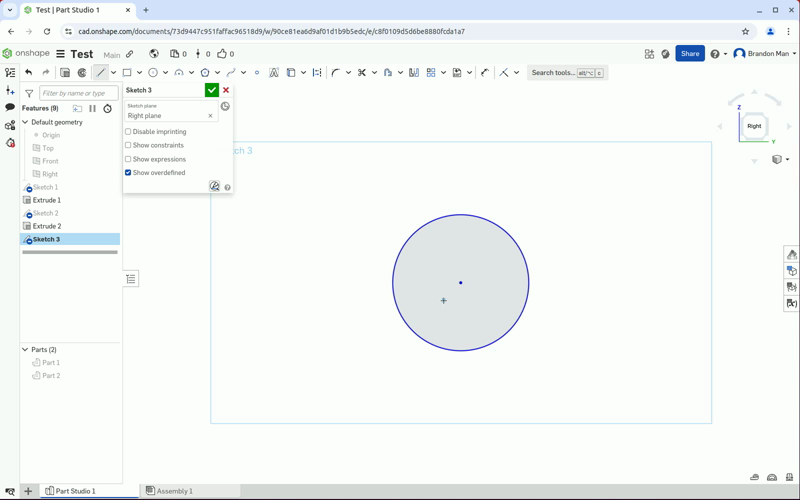
mouse_move(473, 300)
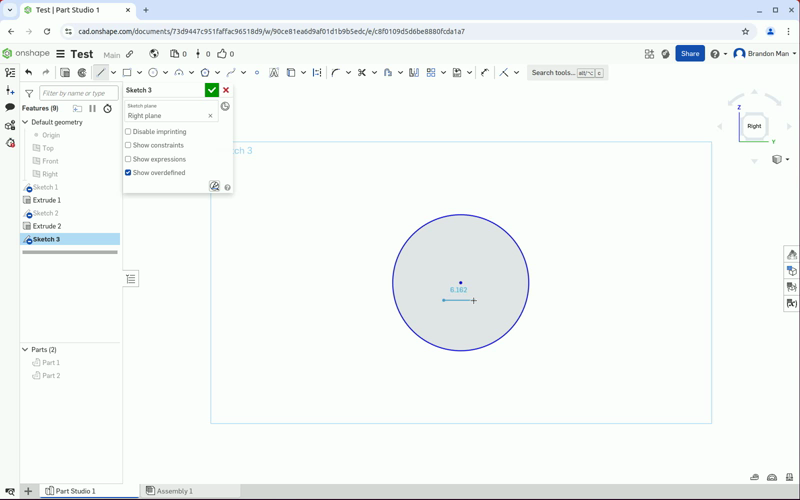
mouse_move(476, 300)
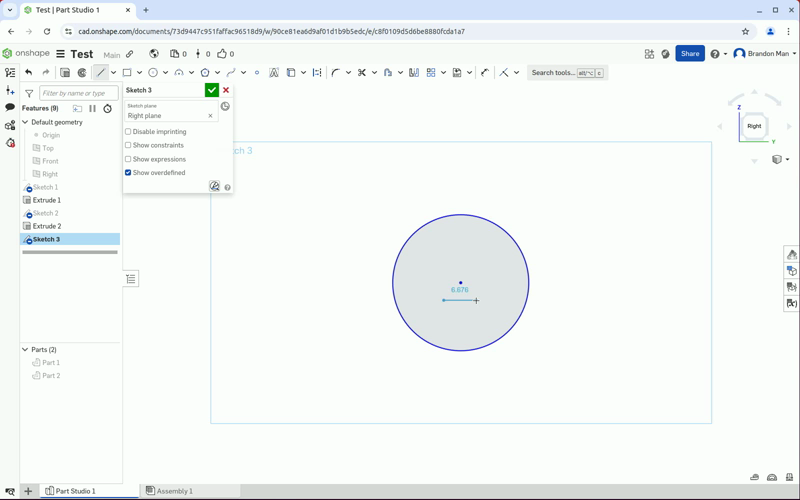
click(476, 300)
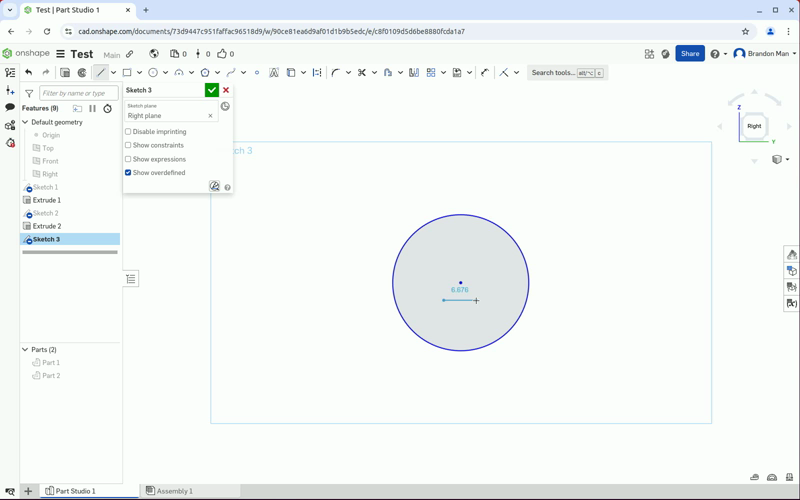
key_up(shift)
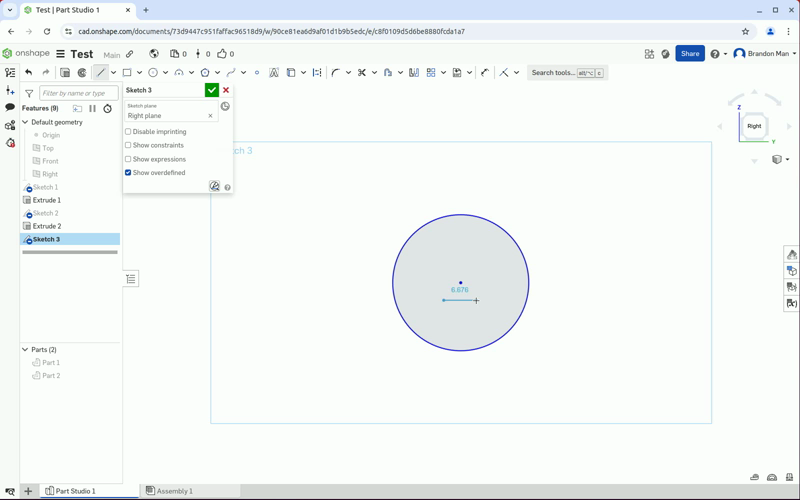
key_down(shift)
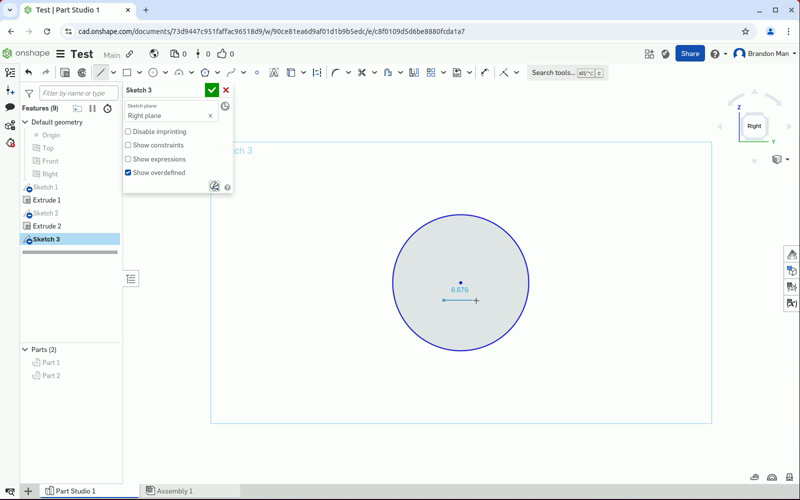
mouse_move(506, 300)
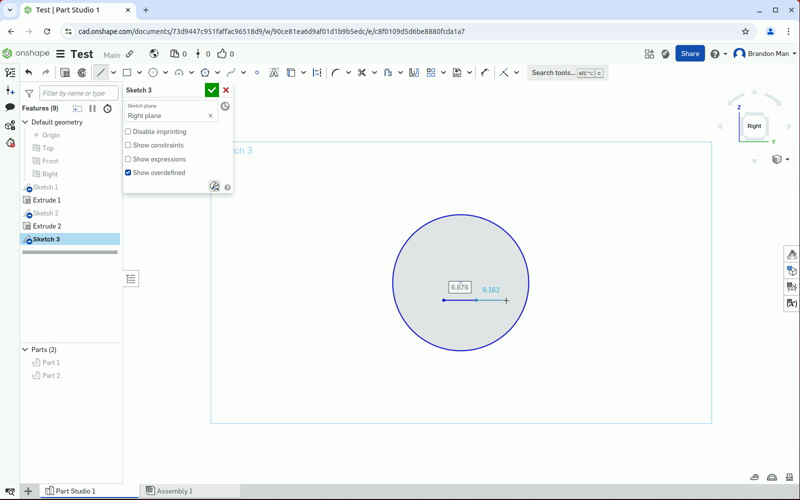
mouse_move(476, 265)
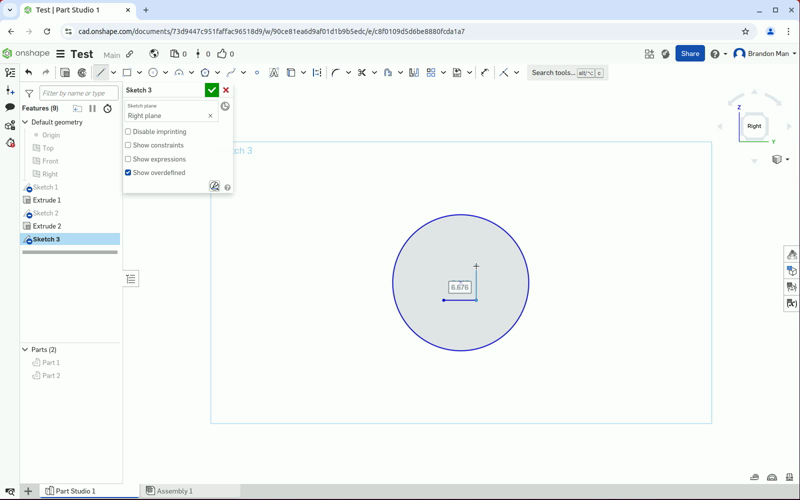
click(476, 265)
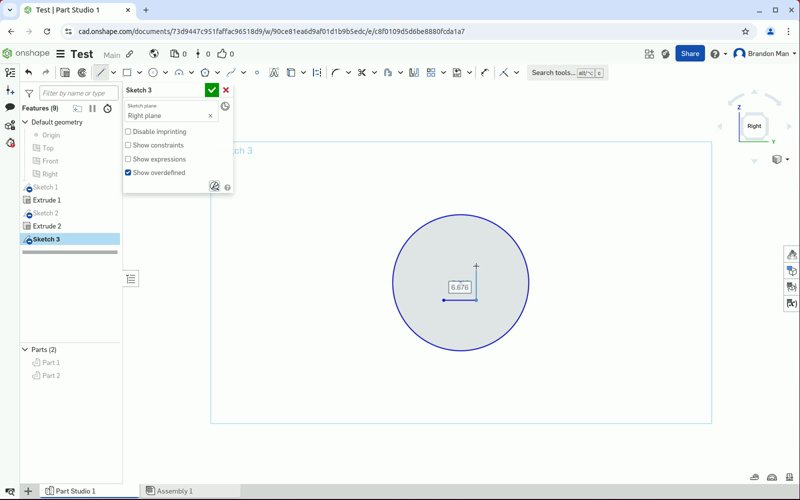
key_up(shift)
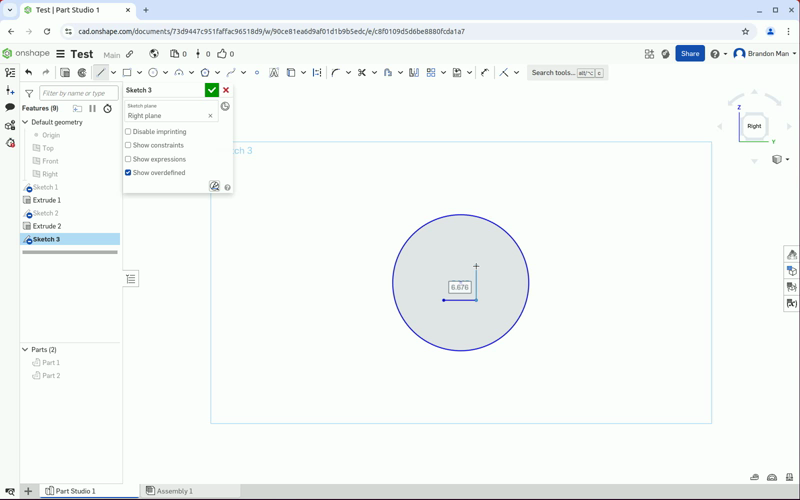
key_down(shift)
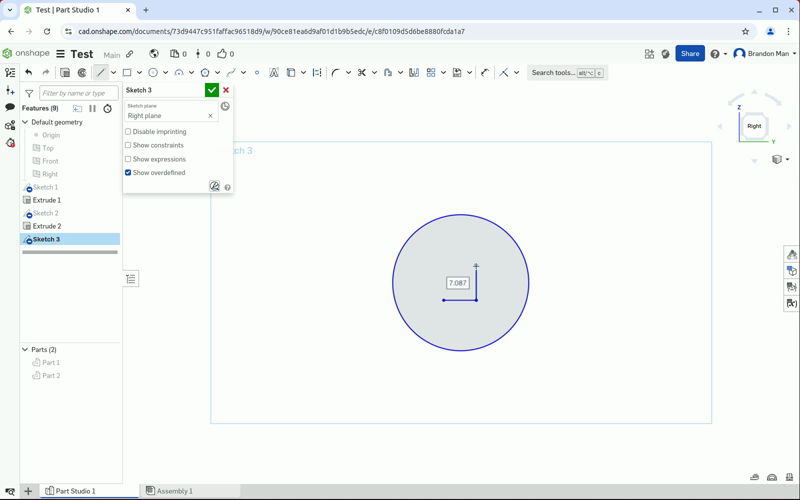
mouse_move(506, 265)
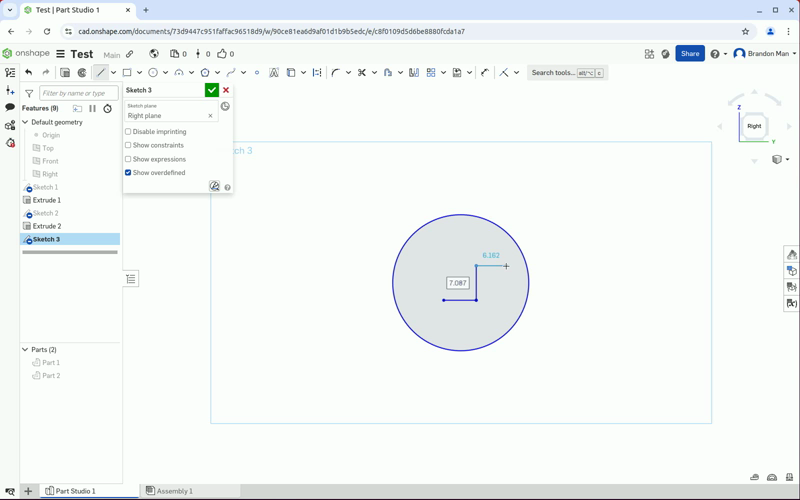
mouse_move(443, 265)
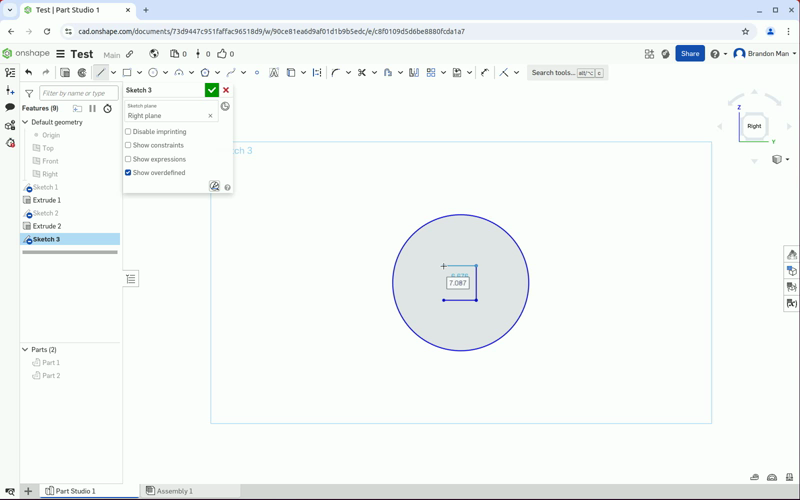
click(443, 265)
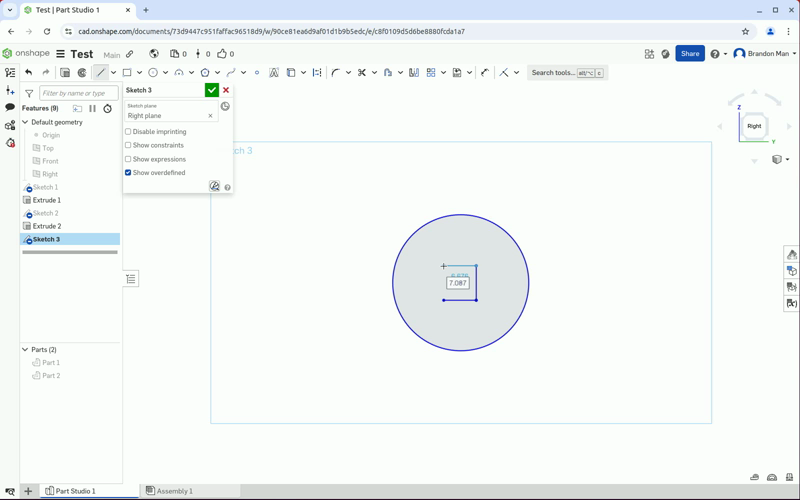
key_up(shift)
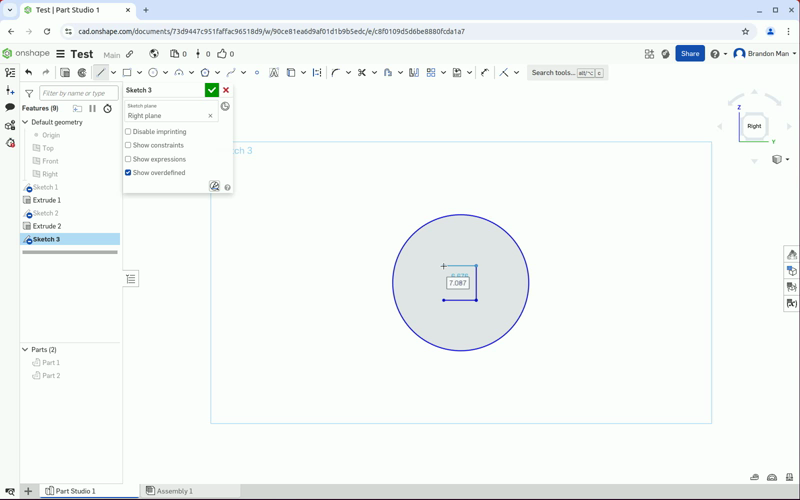
mouse_move(473, 265)
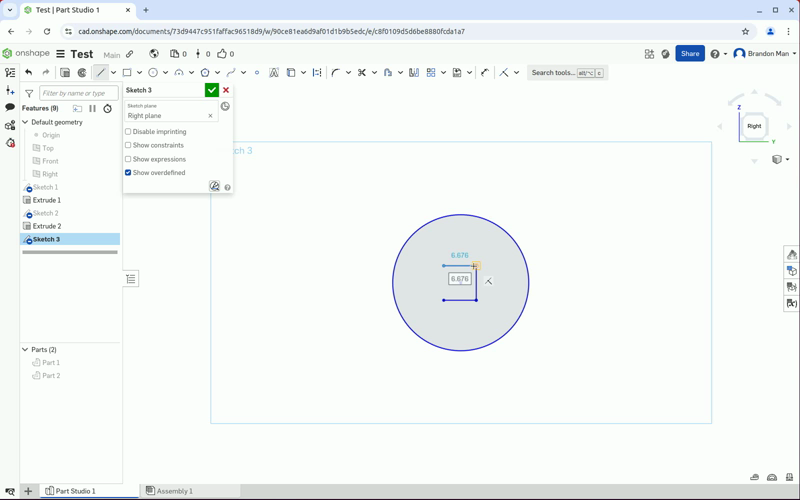
key_down(shift)
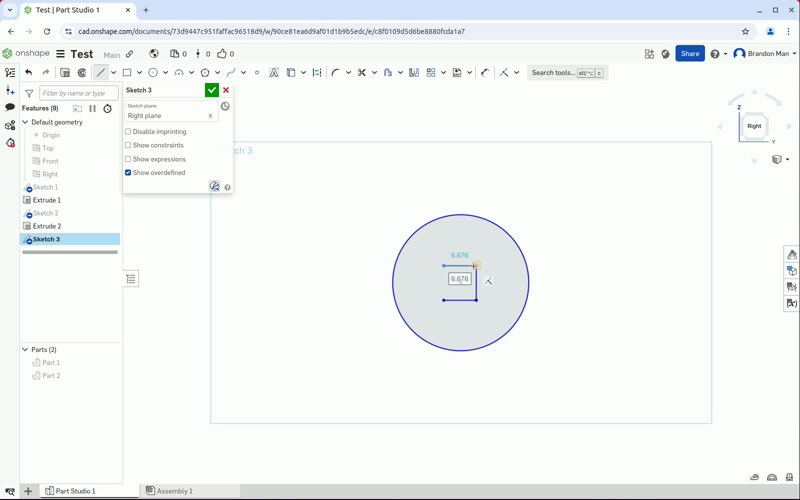
mouse_move(443, 300)
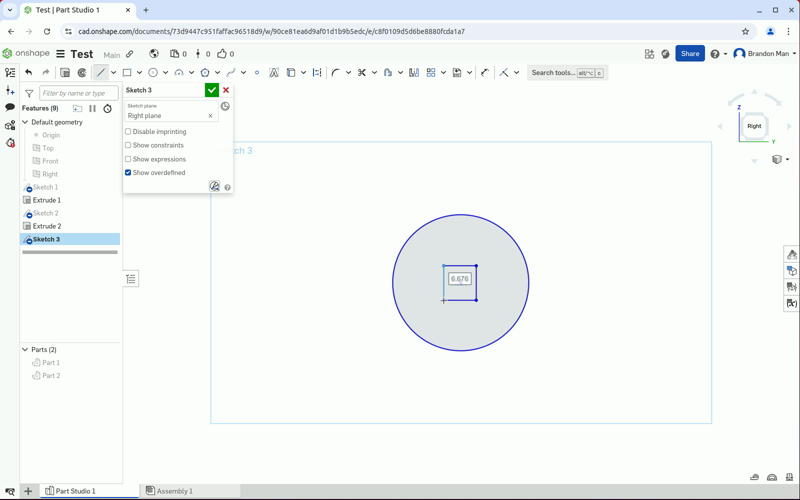
key_up(shift)
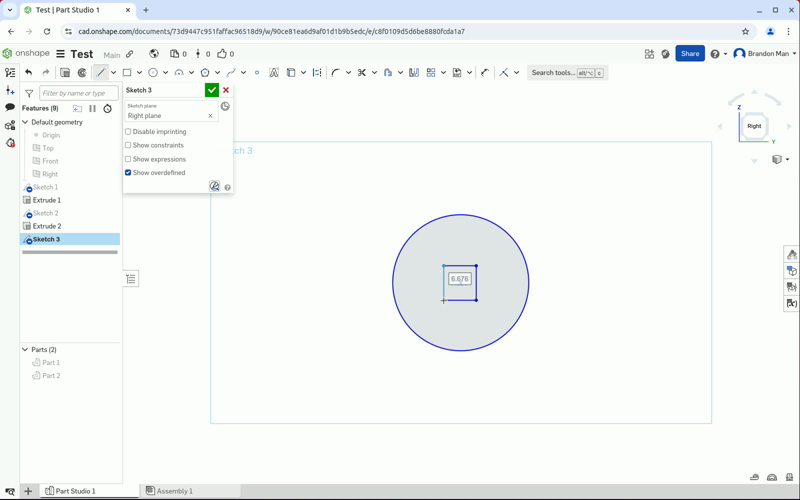
click(443, 300)
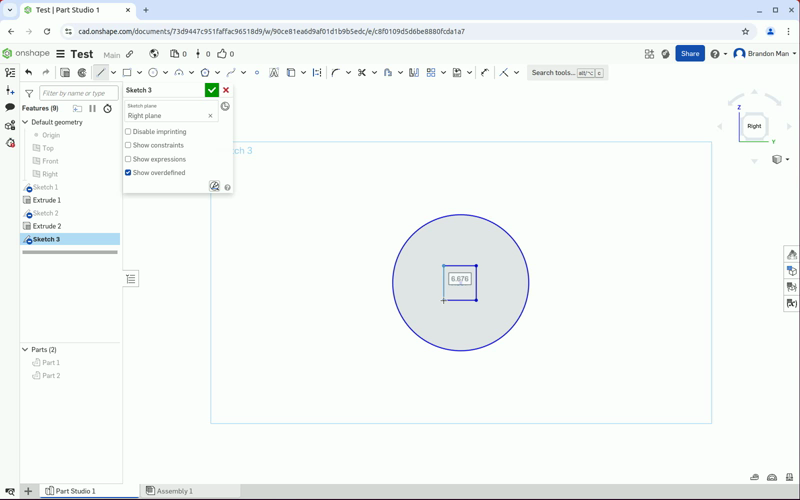
key(esc)
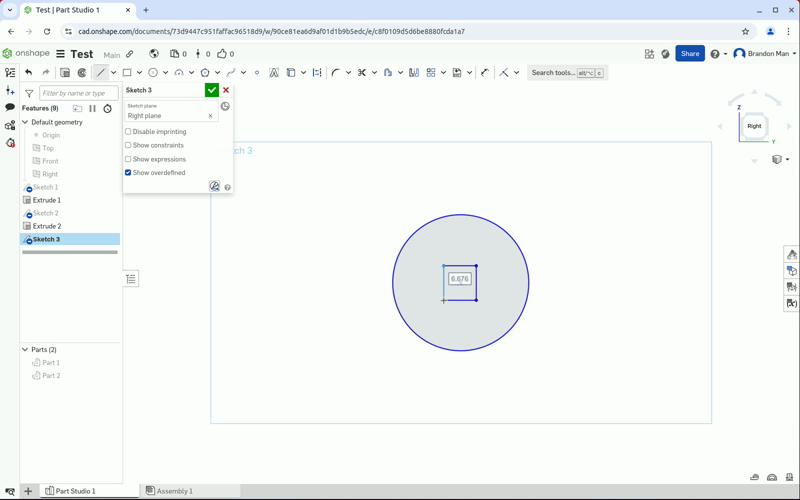
mouse_move(428, 261)
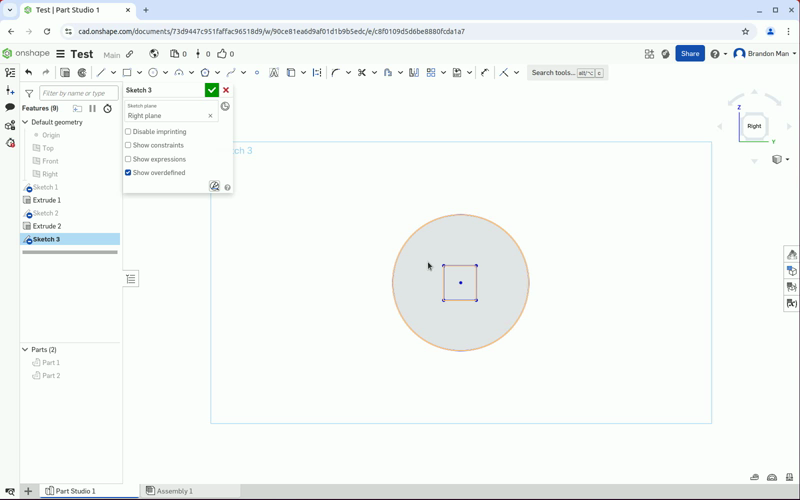
click(428, 261)
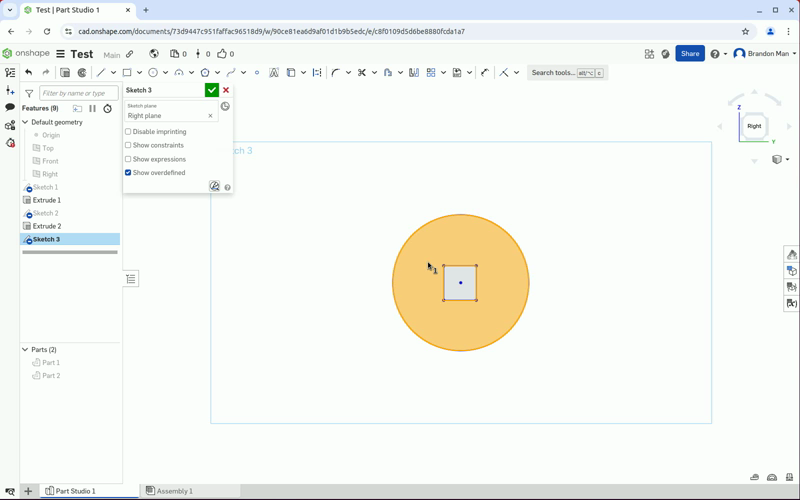
mouse_move(73, 352)
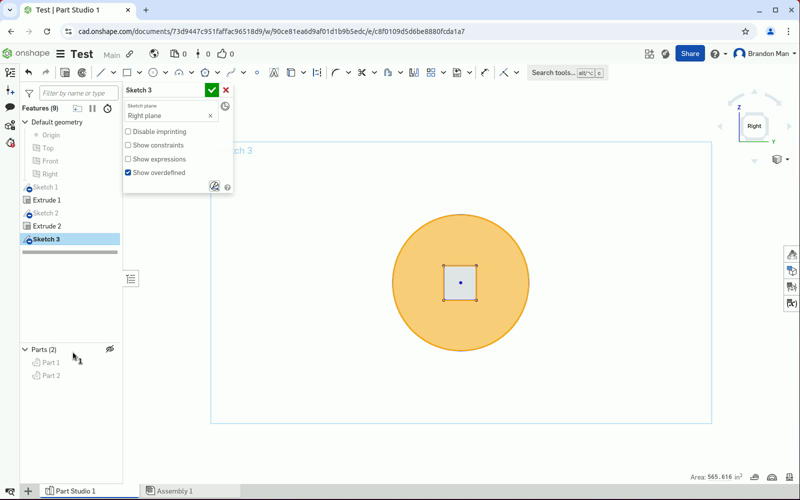
key(shift+y)
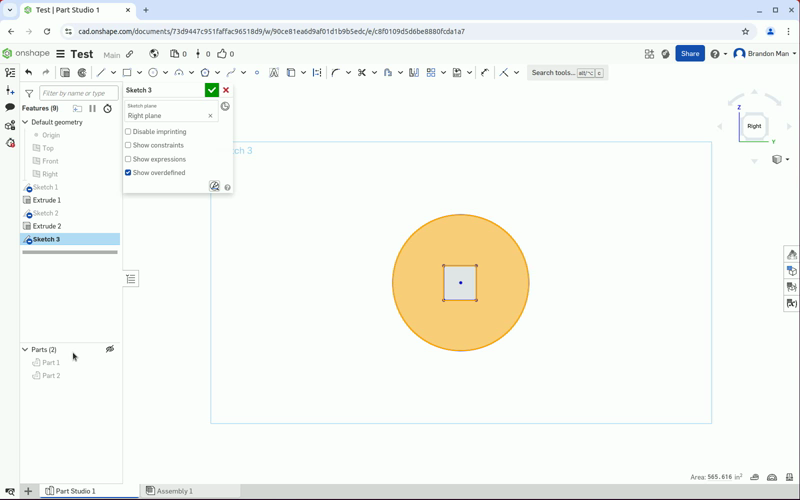
key(shift+e)
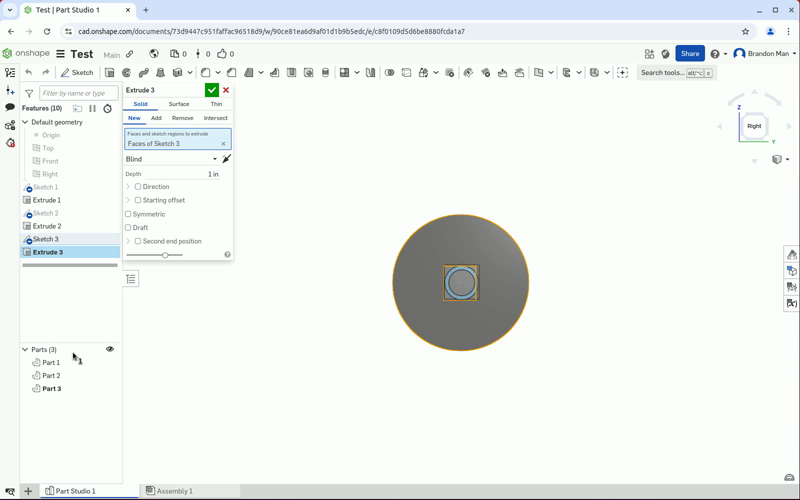
mouse_move(143, 106)
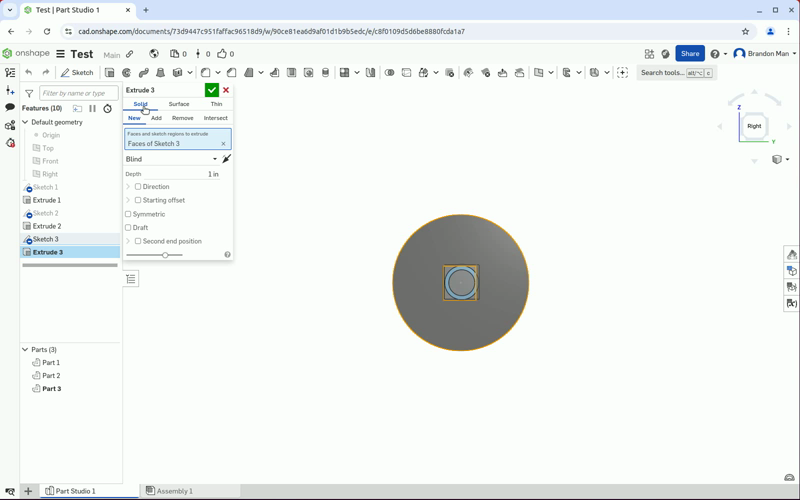
click(143, 106)
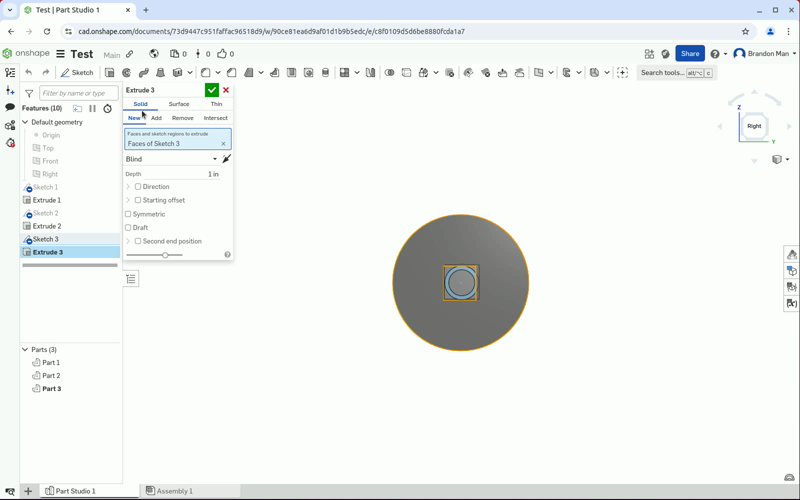
mouse_move(137, 120)
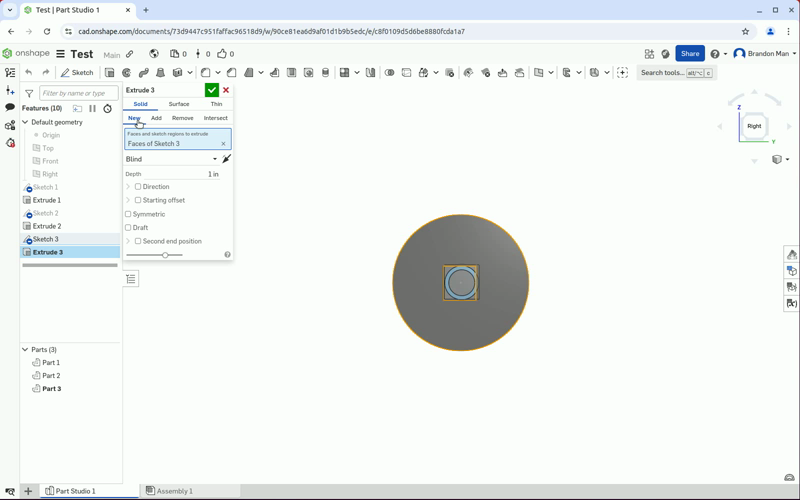
click(137, 120)
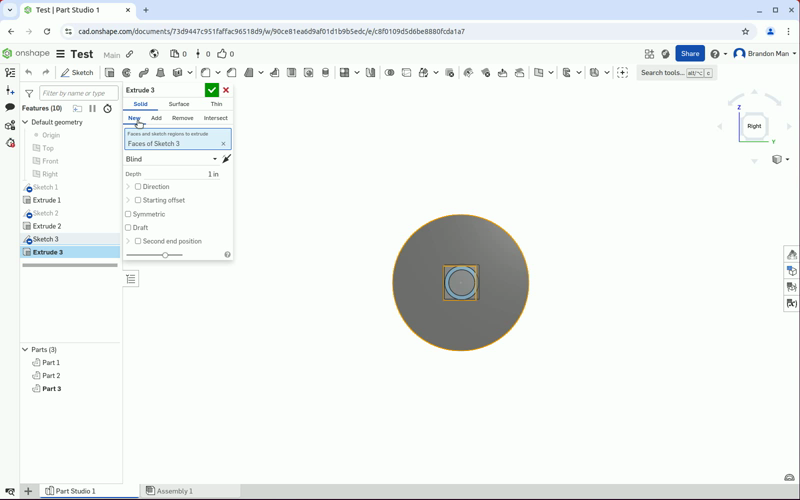
key(tab, 4)
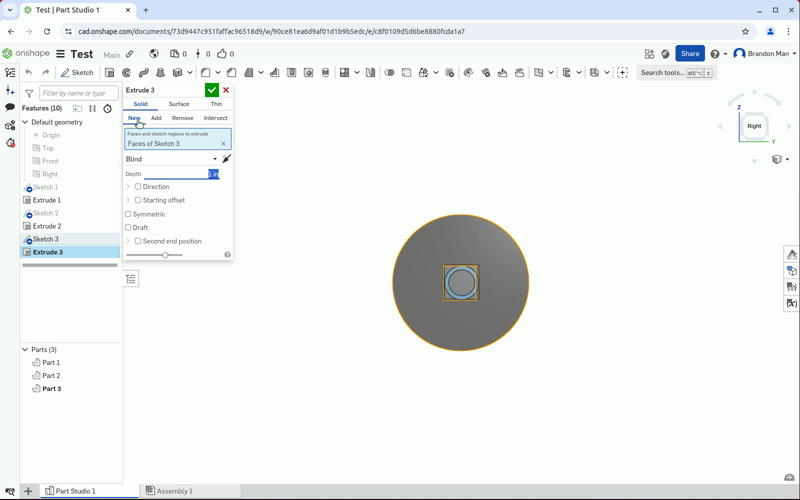
text(1.204)
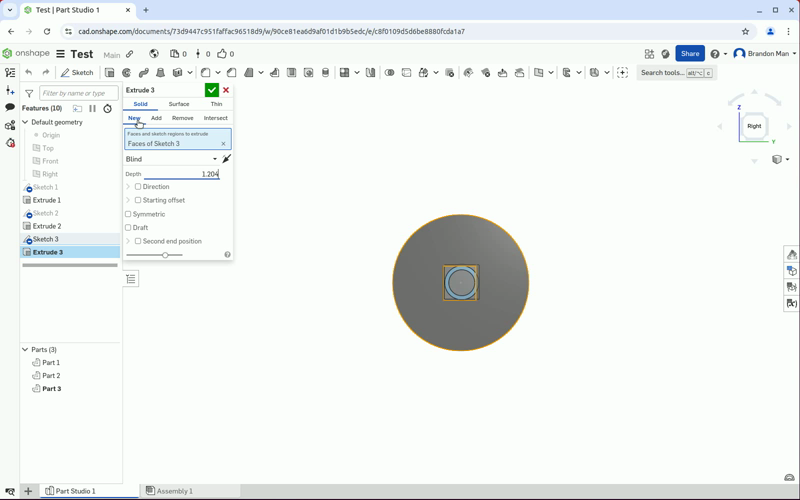
key(enter)
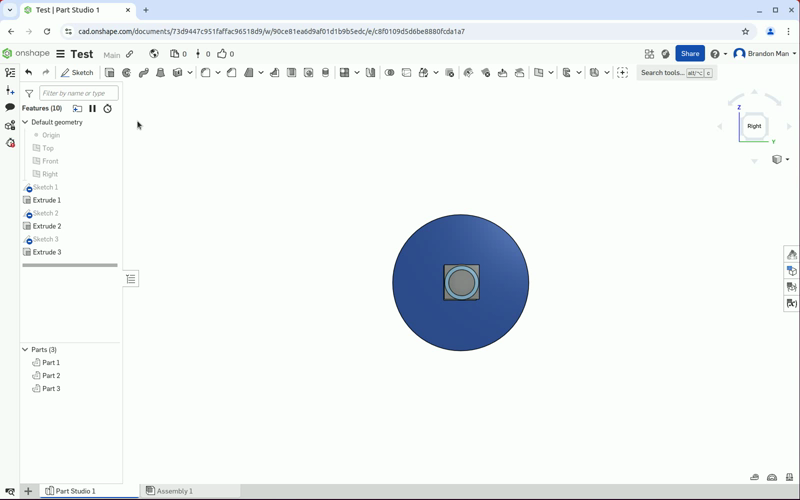
key(shift+h)
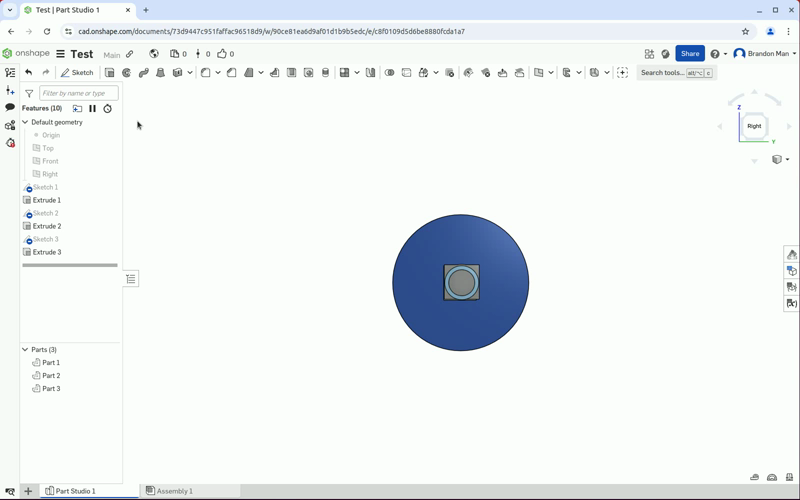
key(shift+h)
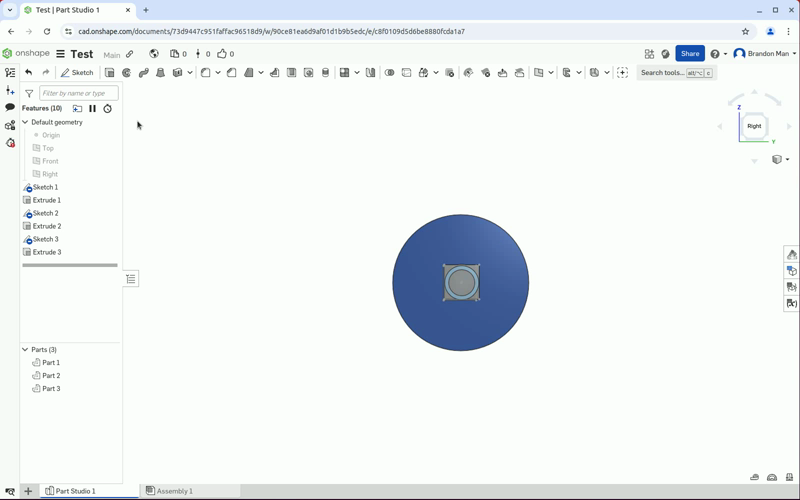
key(shift+7)
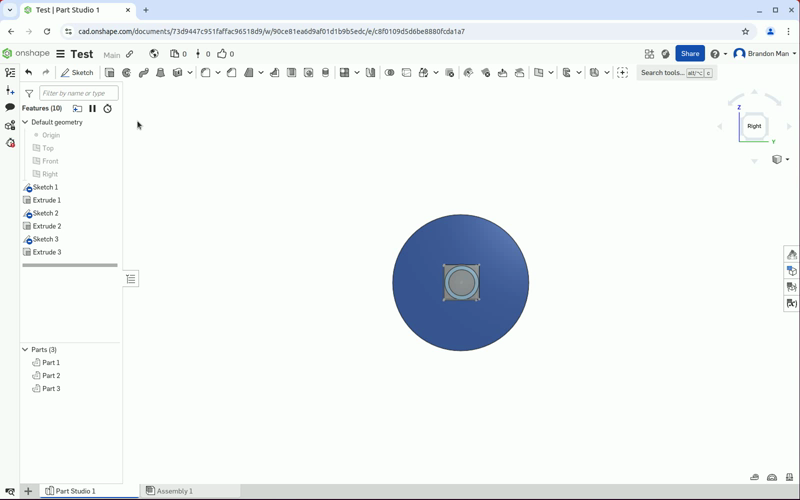
key(right, 2)
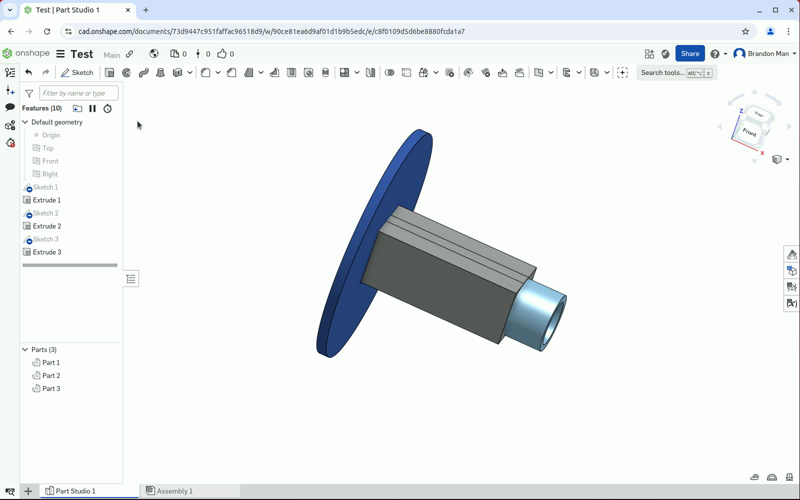
key(down, 2)
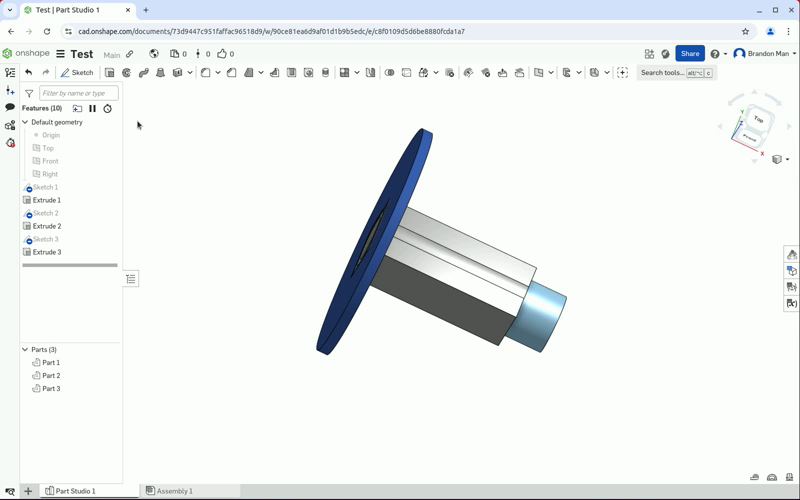
key(up, 2)
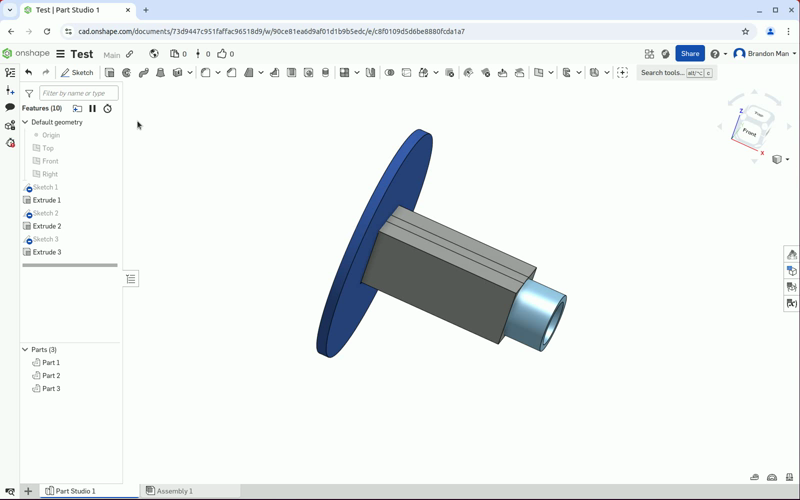
key(left, 2)
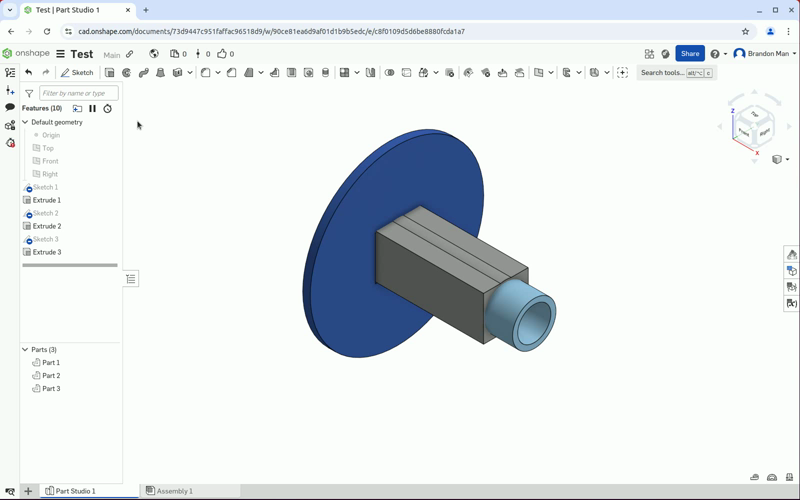
mouse_move(73, 189)
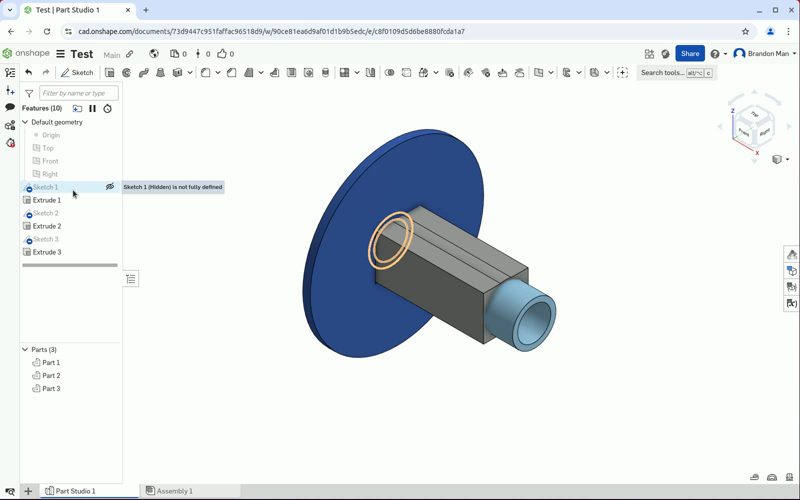
click(73, 189)